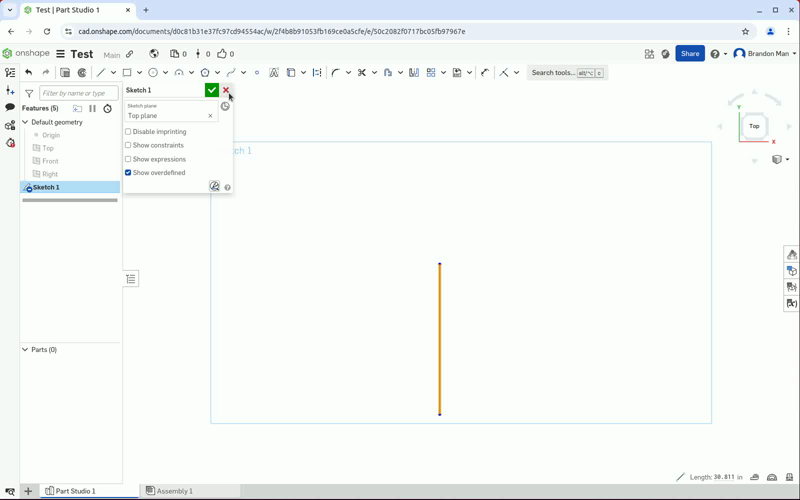
key(shift+h)
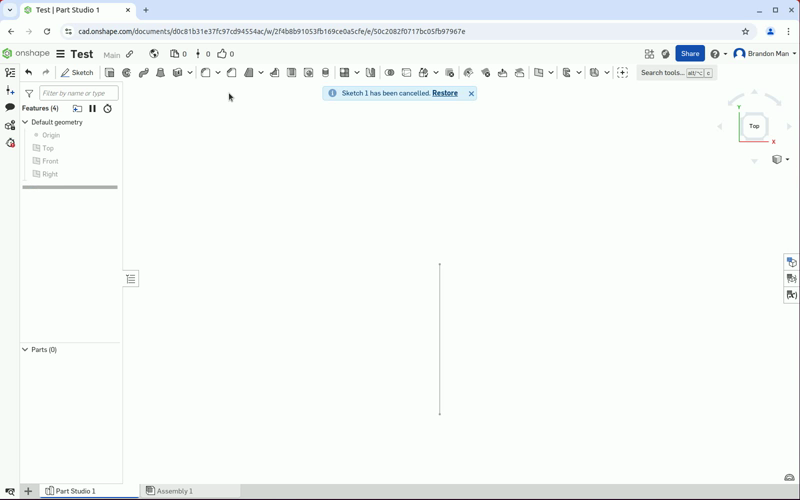
mouse_move(73, 352)
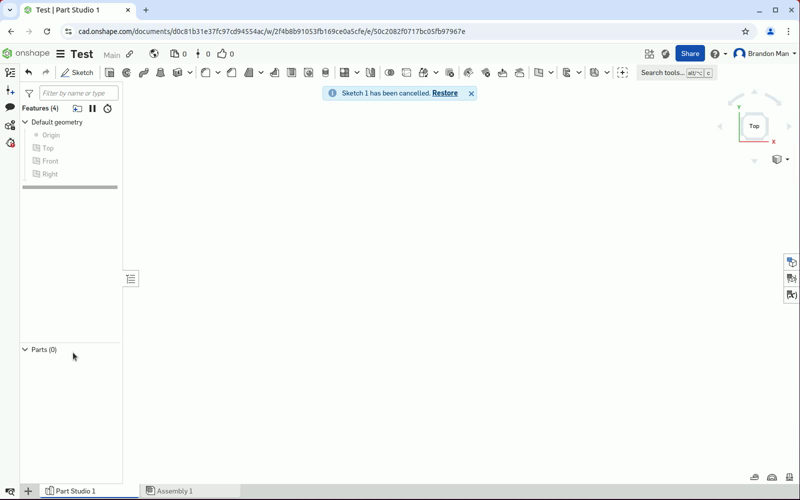
key(y)
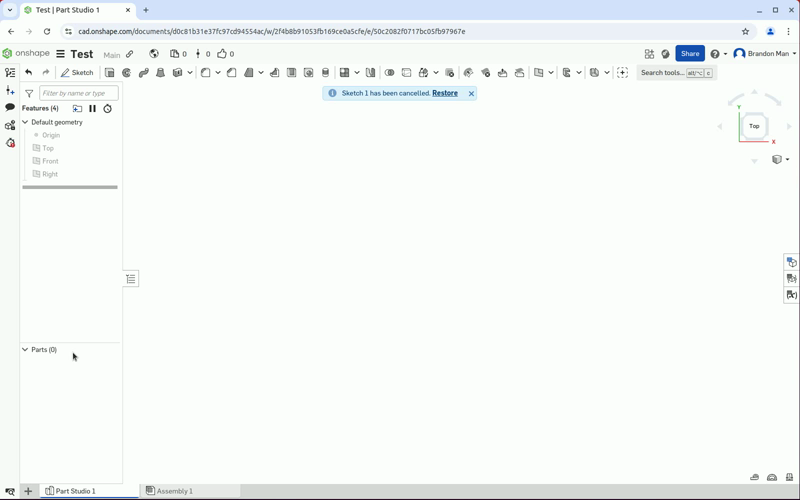
key(shift+p)
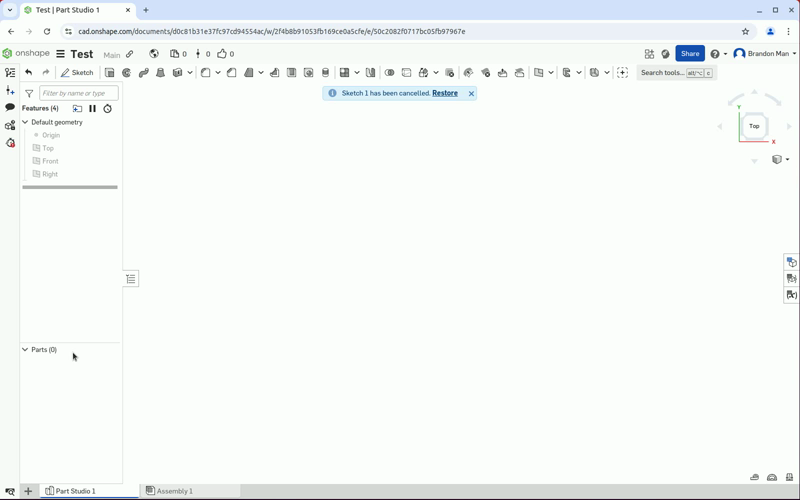
key(space)
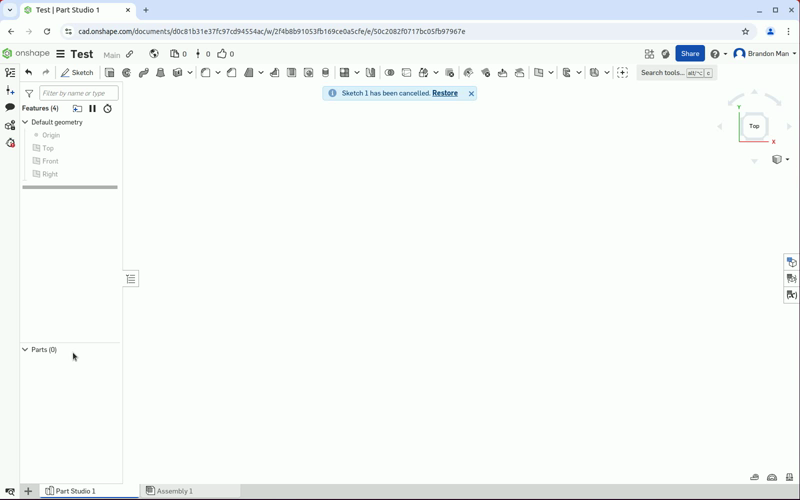
key_down(shift)
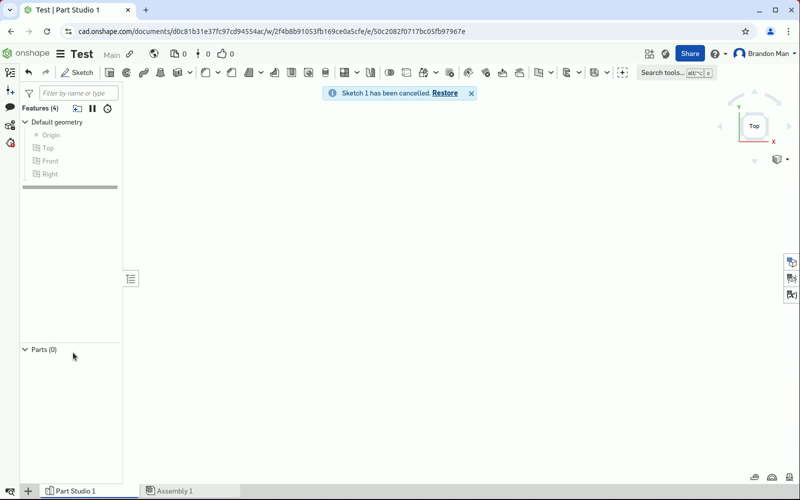
key(up)
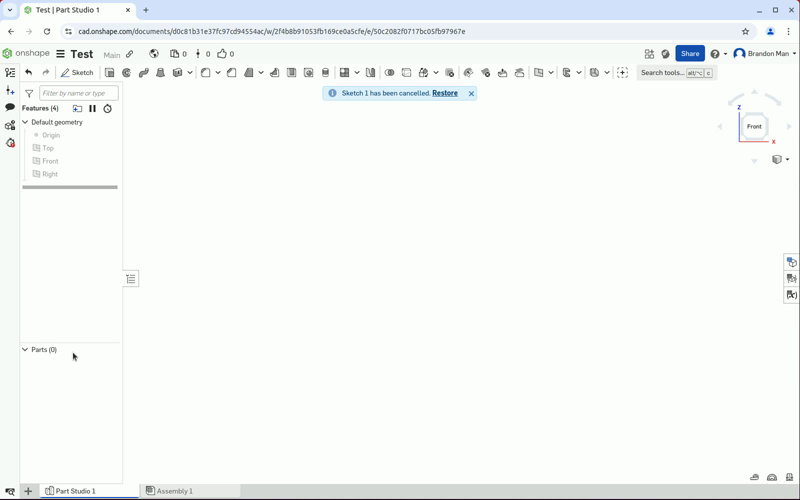
key_up(shift)
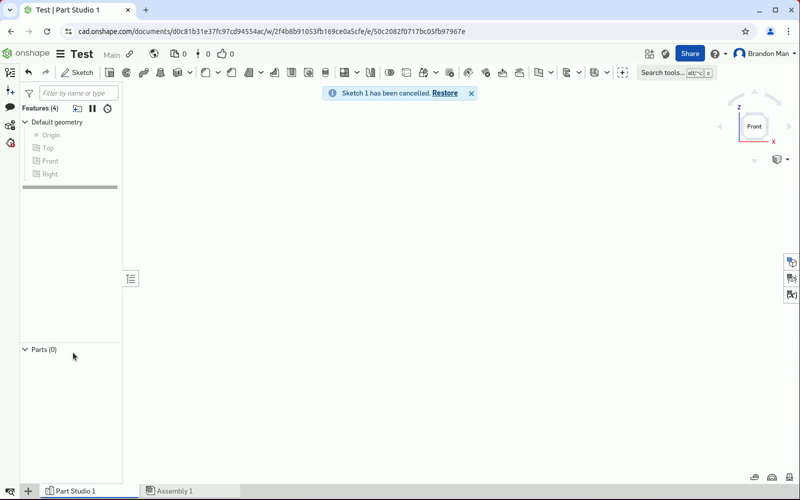
mouse_move(73, 352)
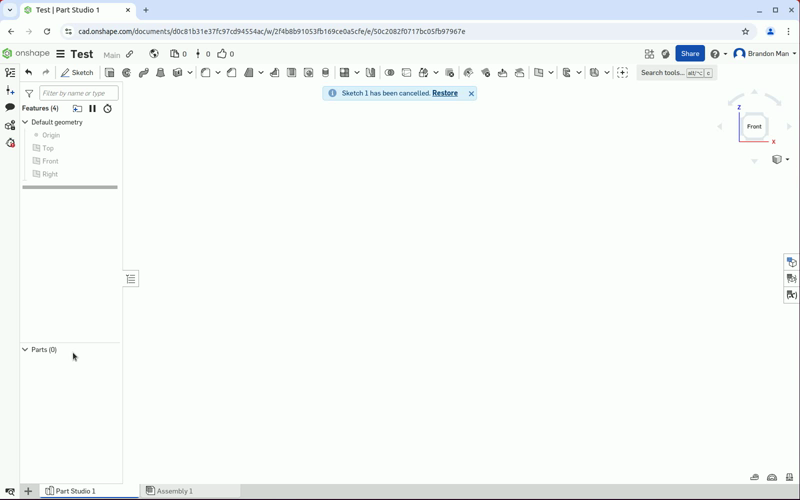
key(shift+y)
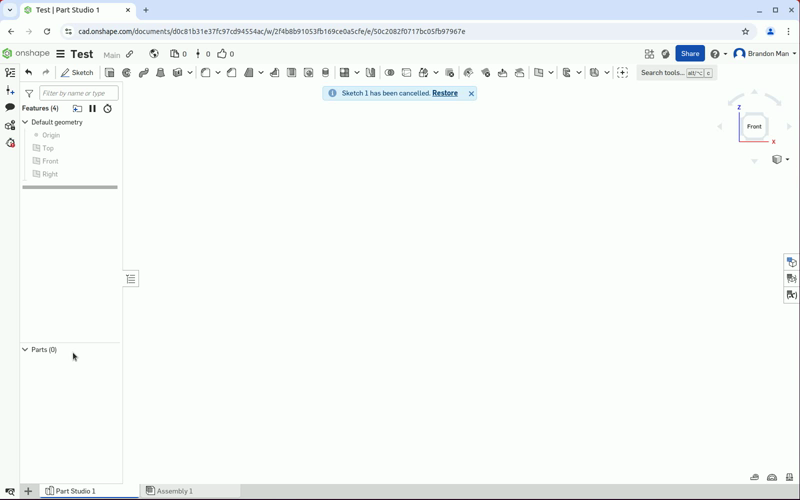
key(shift+s)
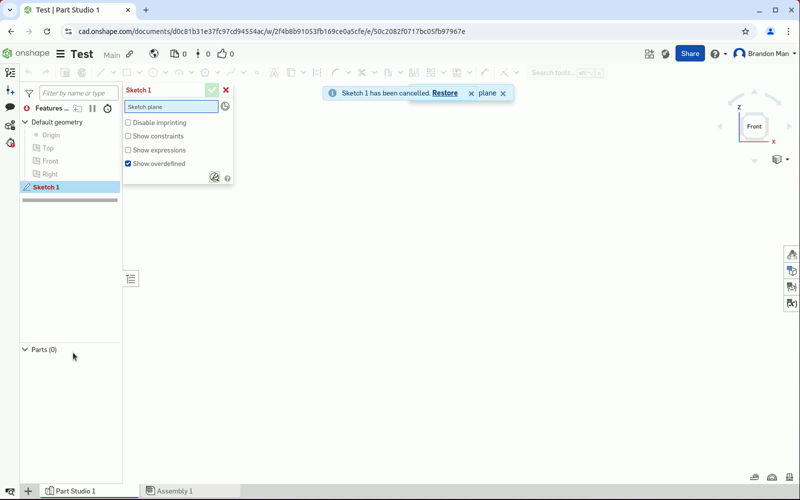
mouse_move(73, 163)
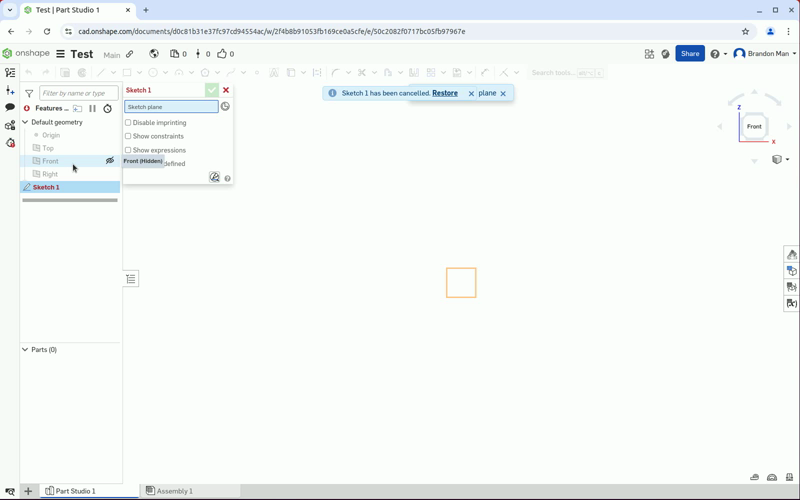
click(73, 163)
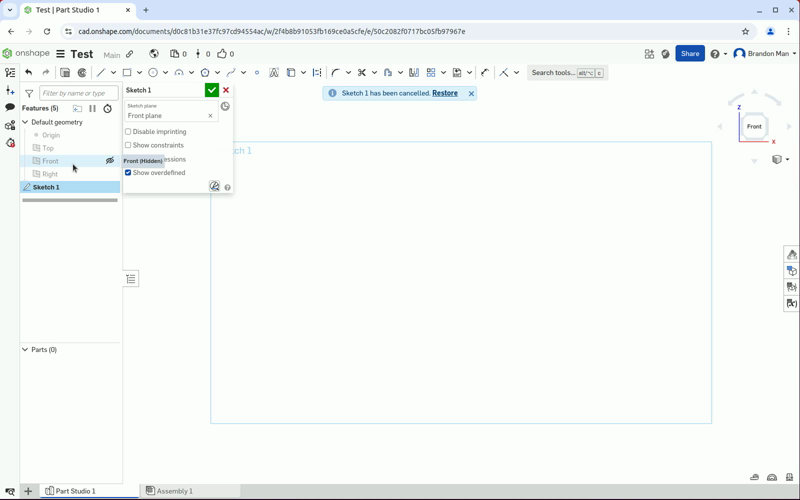
mouse_move(73, 352)
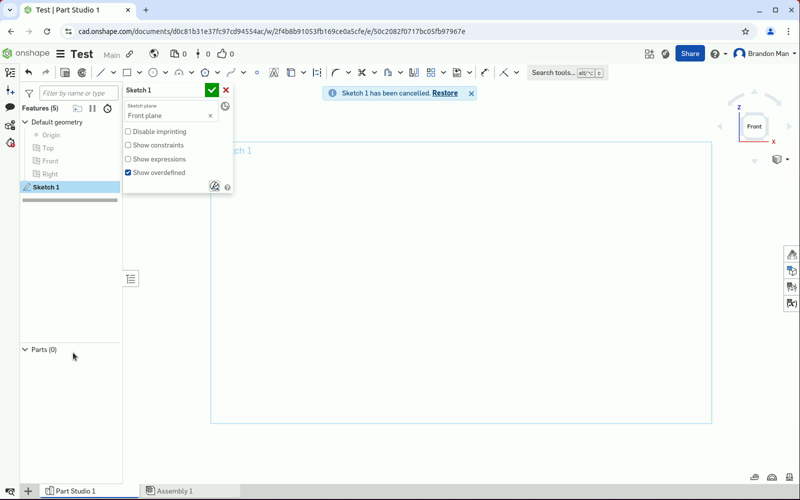
key(y)
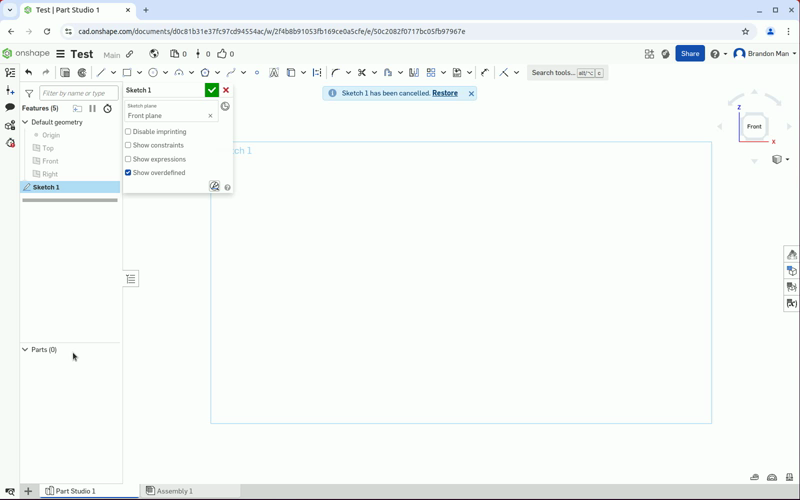
key(l)
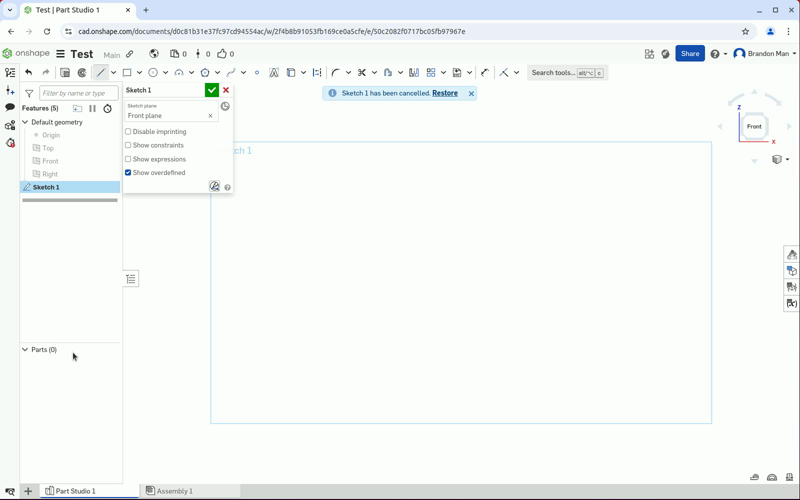
key_down(shift)
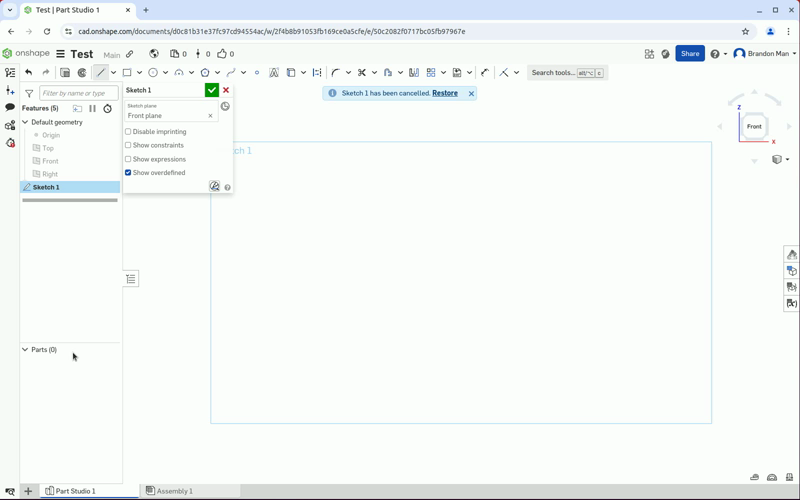
mouse_move(348, 288)
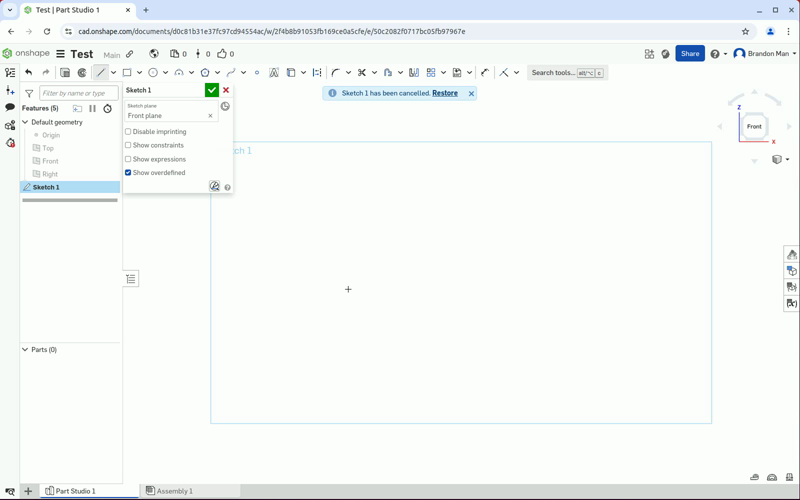
click(348, 288)
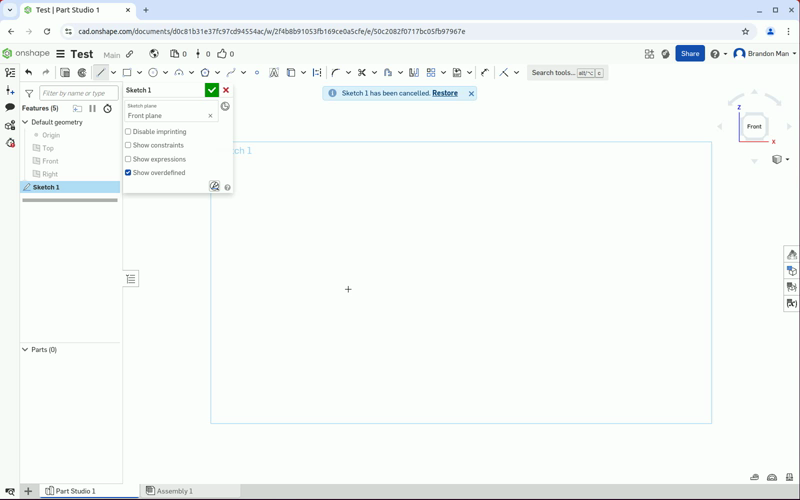
key_up(shift)
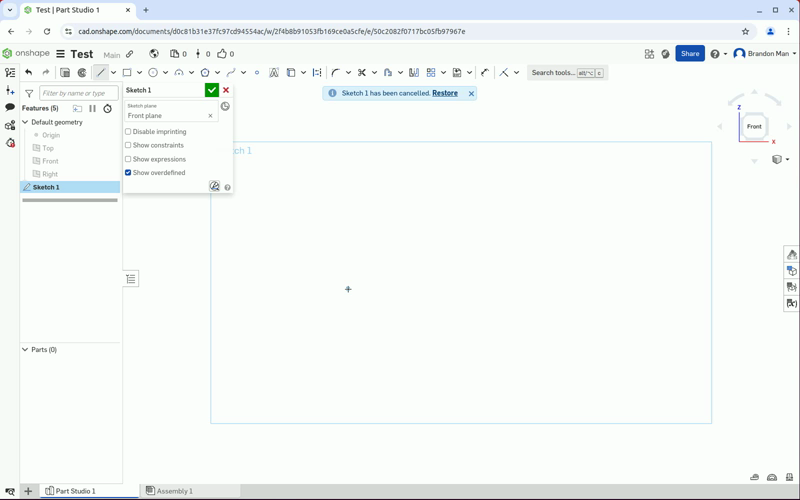
key_down(shift)
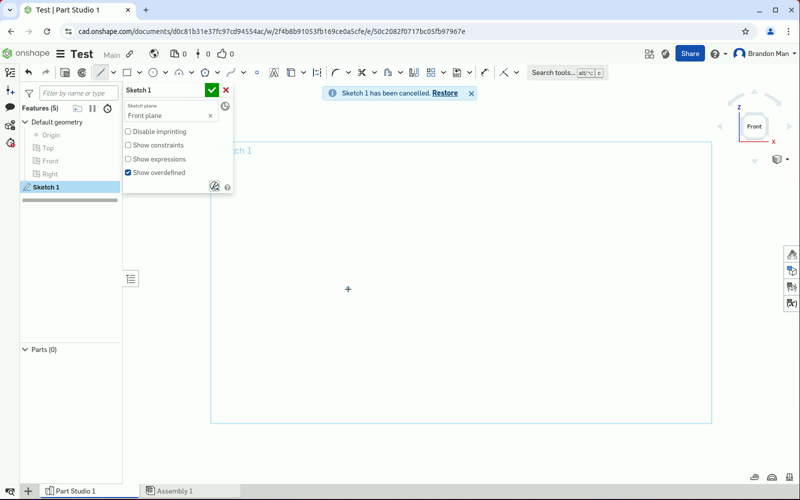
mouse_move(572, 288)
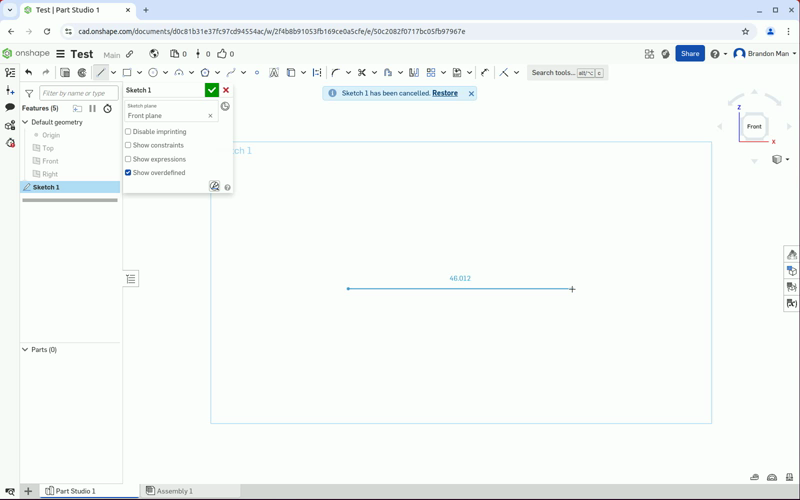
click(572, 288)
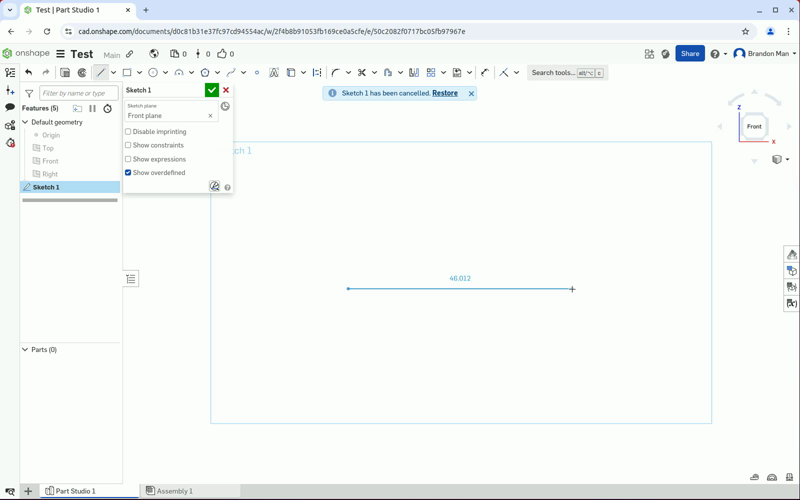
key_up(shift)
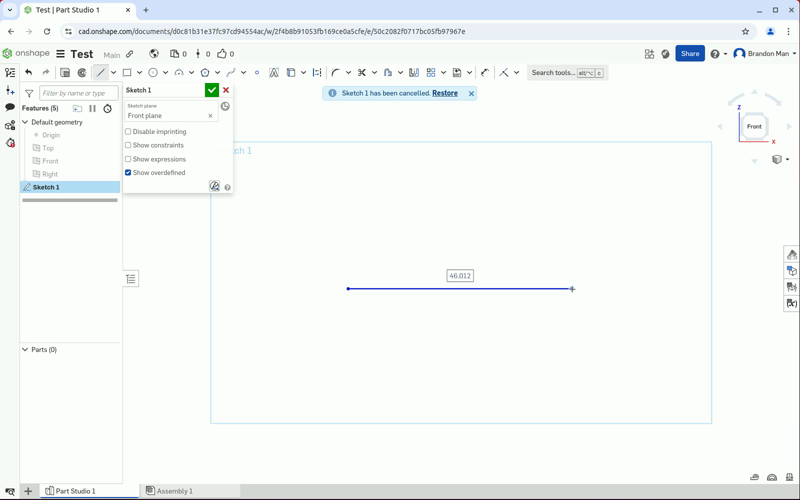
key_down(shift)
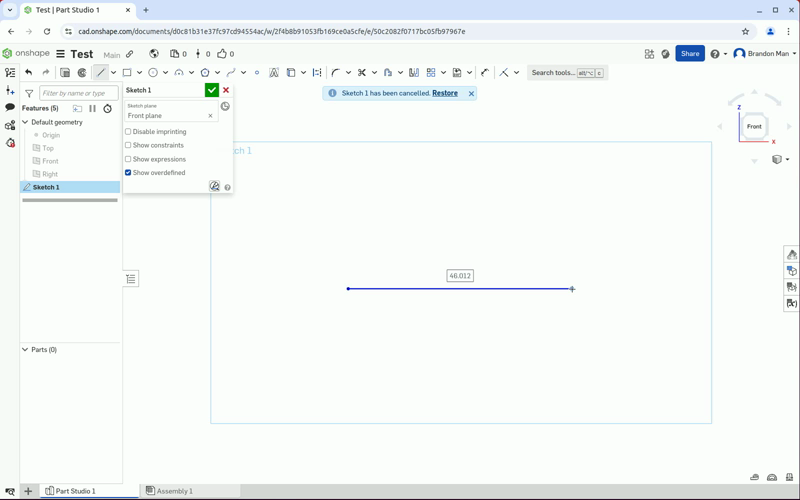
mouse_move(589, 288)
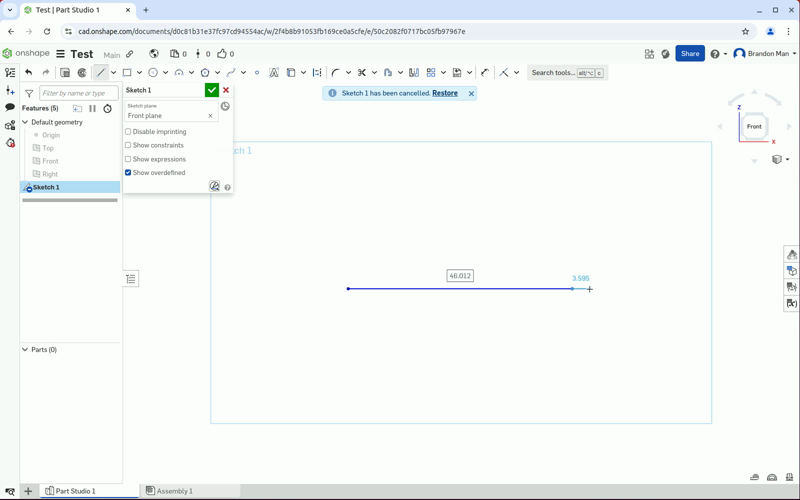
mouse_move(572, 286)
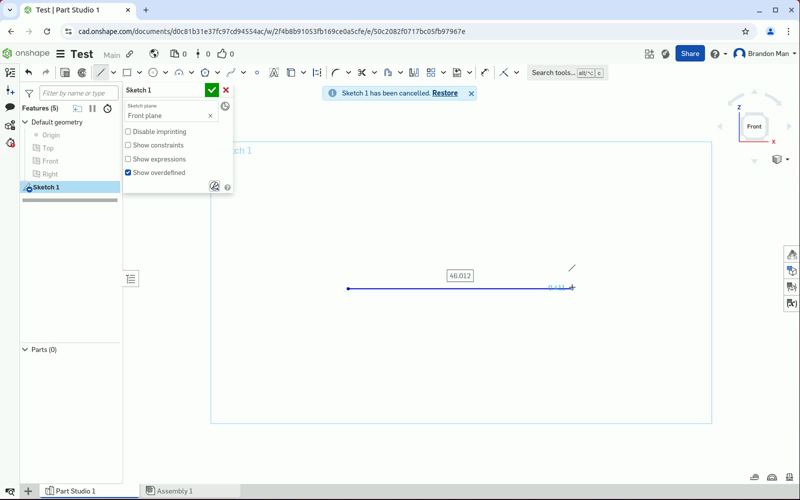
scroll(6)
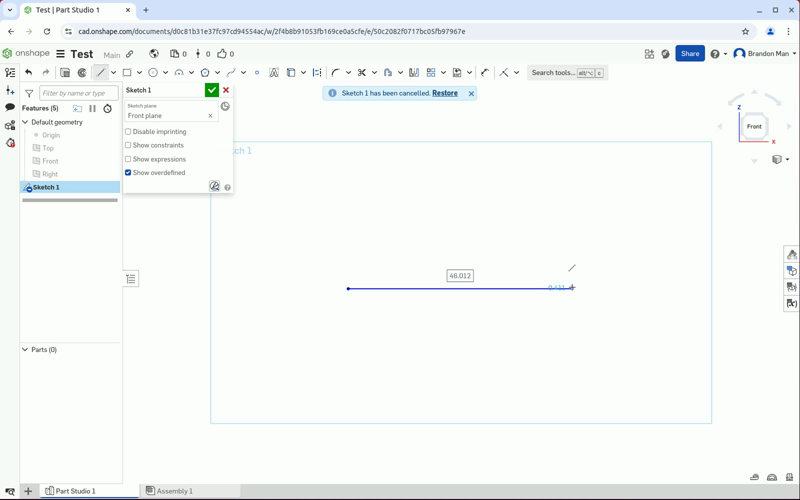
scroll(6)
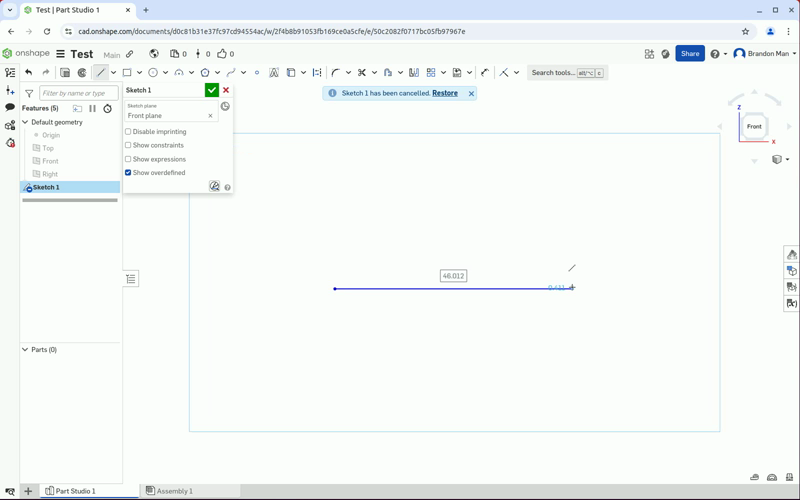
scroll(6)
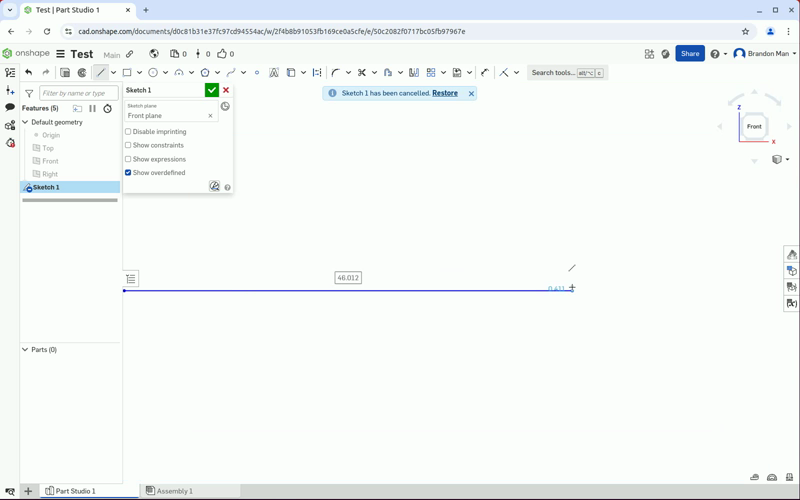
scroll(6)
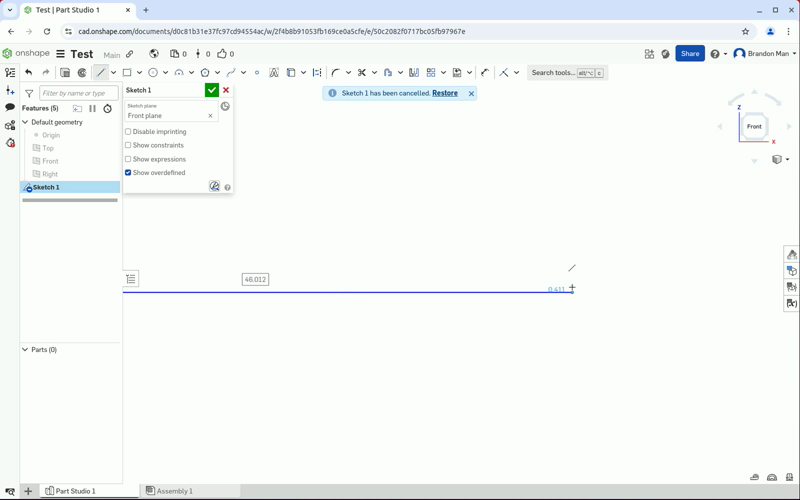
scroll(6)
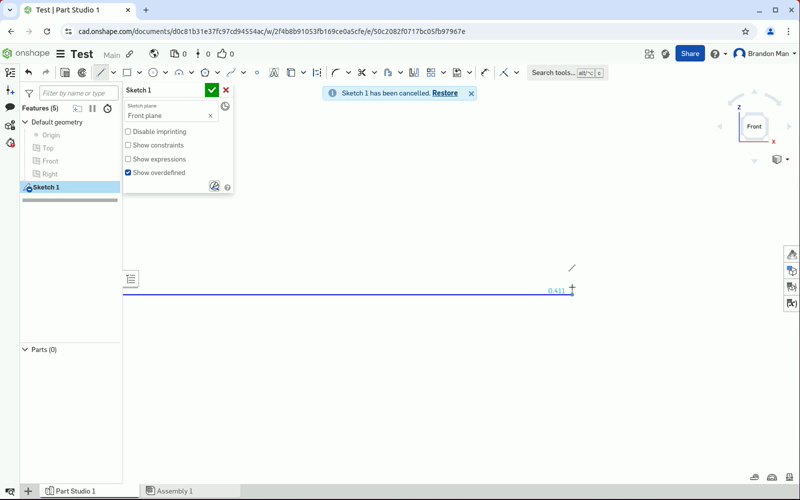
scroll(6)
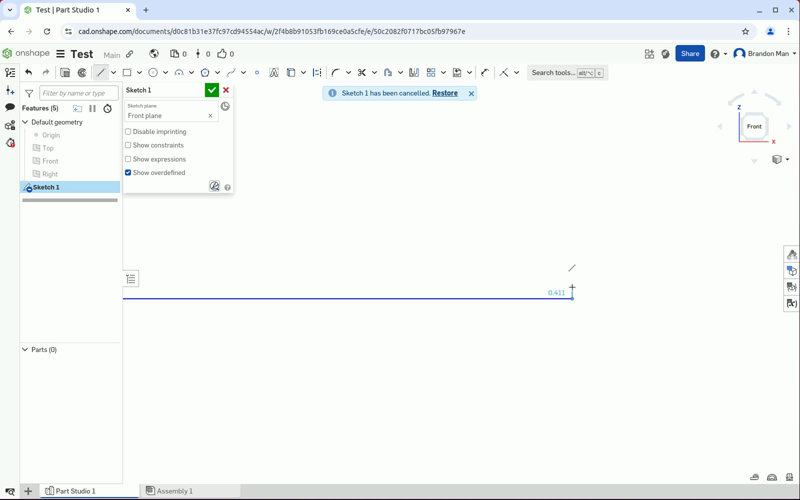
scroll(6)
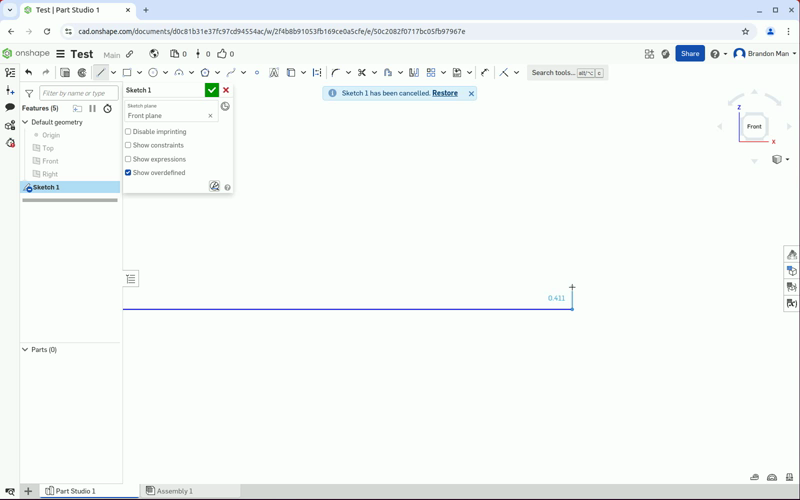
click(572, 286)
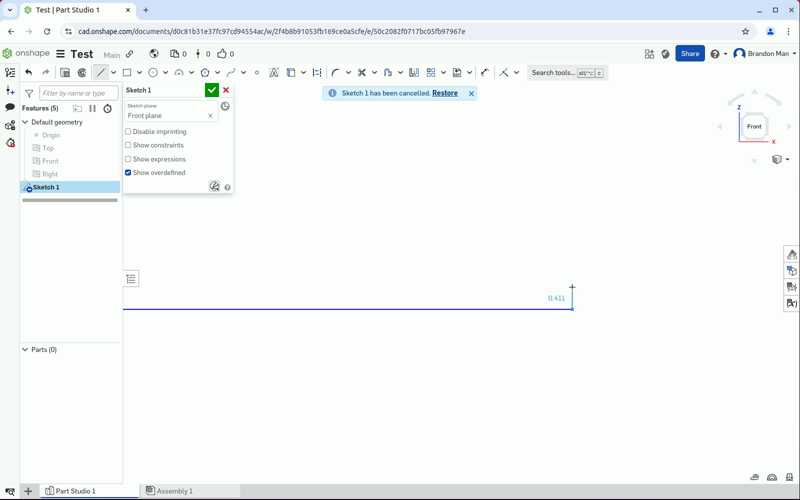
scroll(-6)
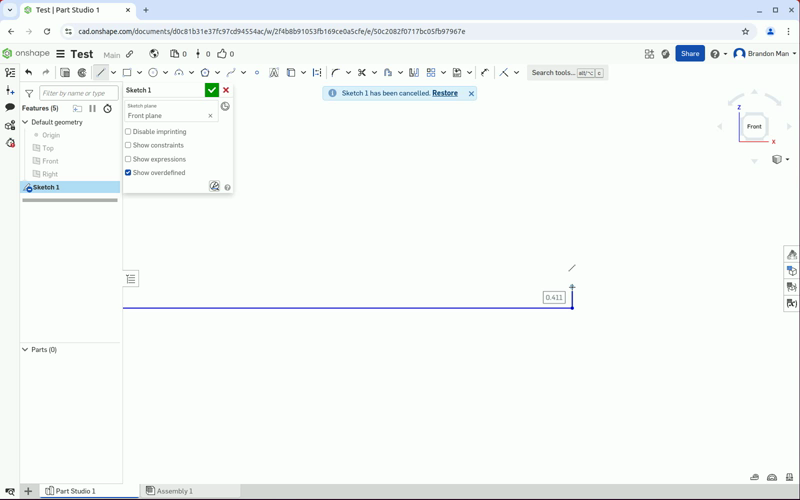
scroll(-6)
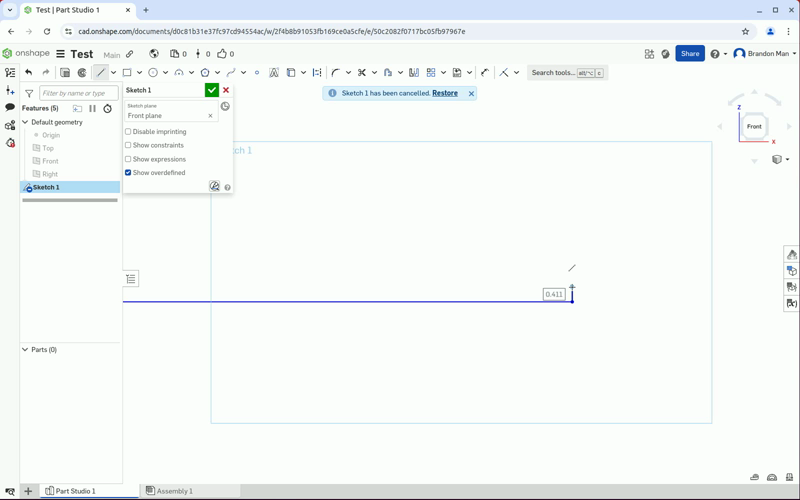
scroll(-6)
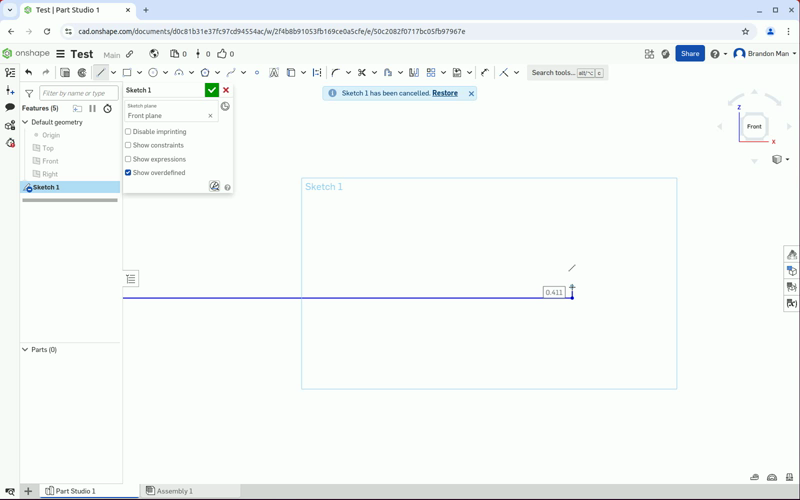
scroll(-6)
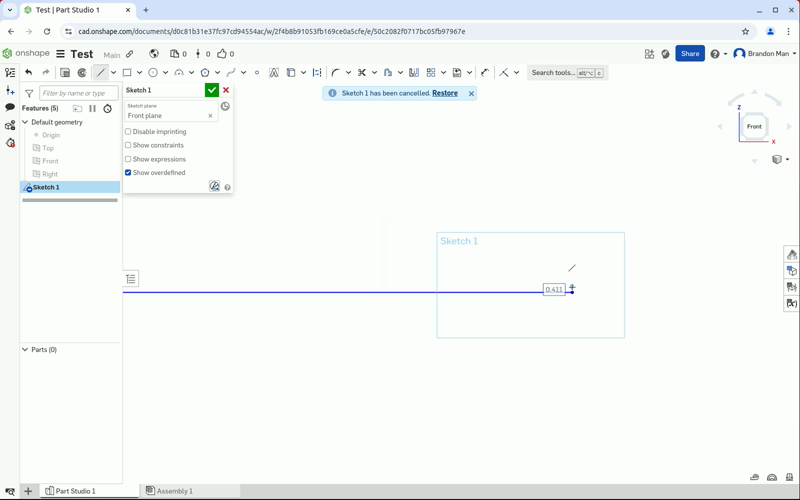
scroll(-6)
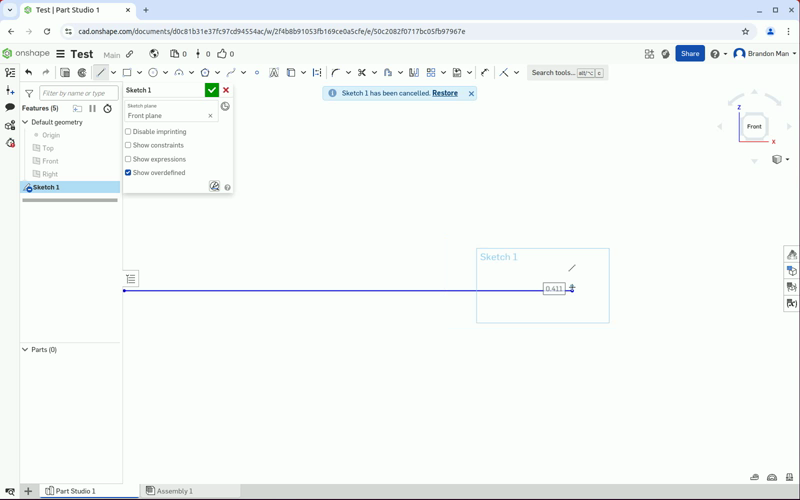
scroll(-6)
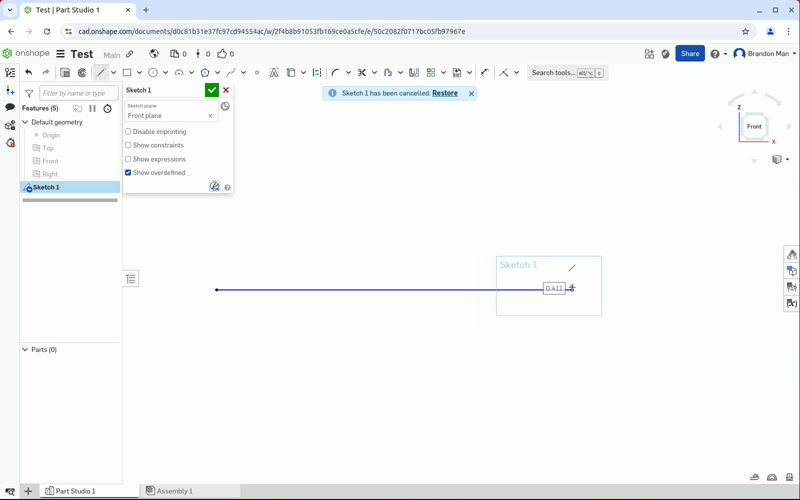
scroll(-6)
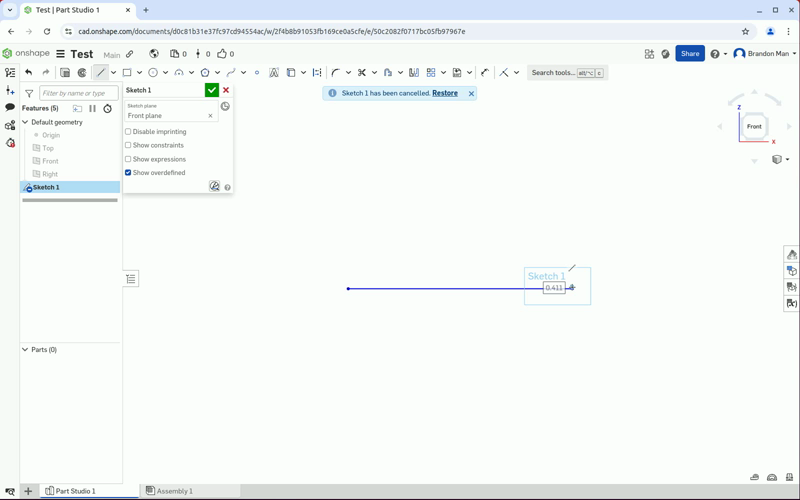
key_up(shift)
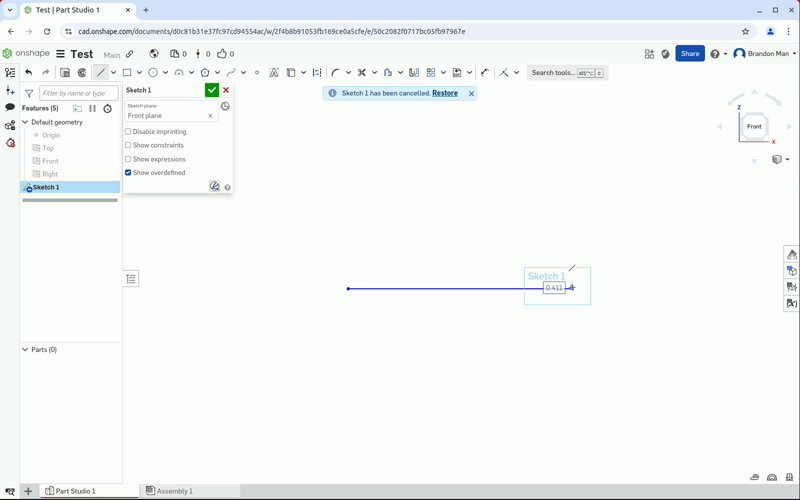
key_down(shift)
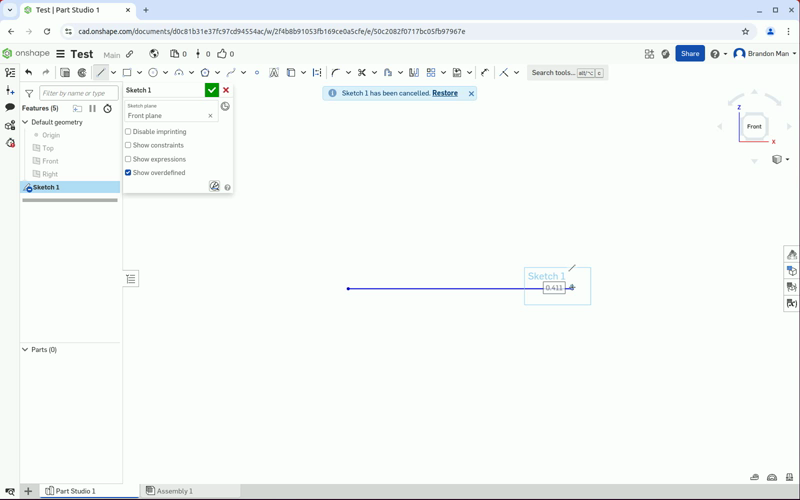
mouse_move(589, 286)
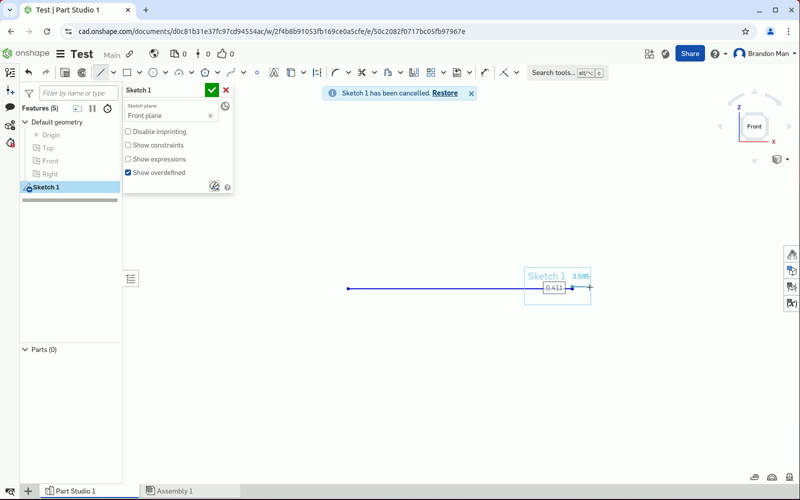
mouse_move(572, 279)
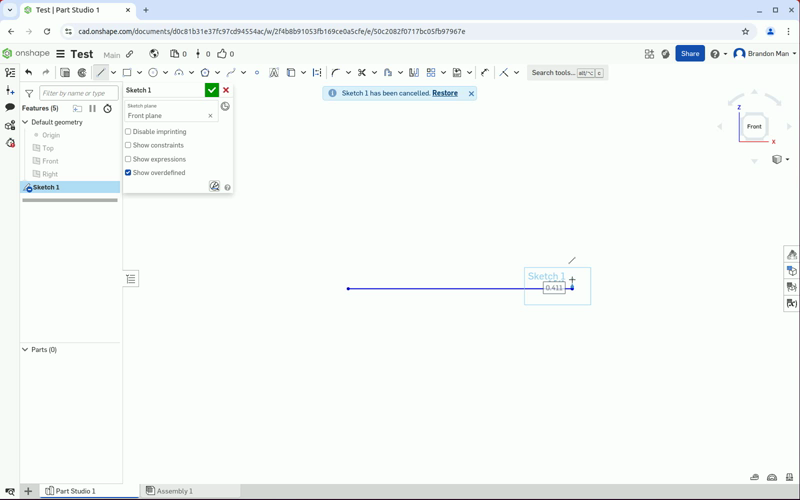
scroll(6)
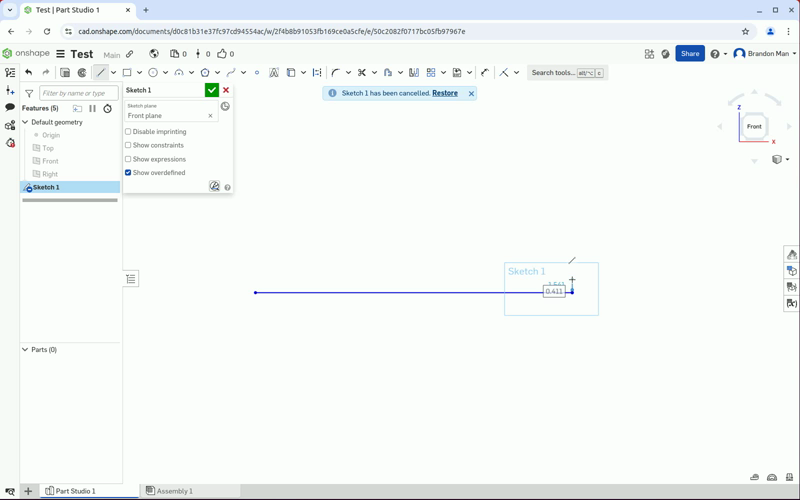
scroll(6)
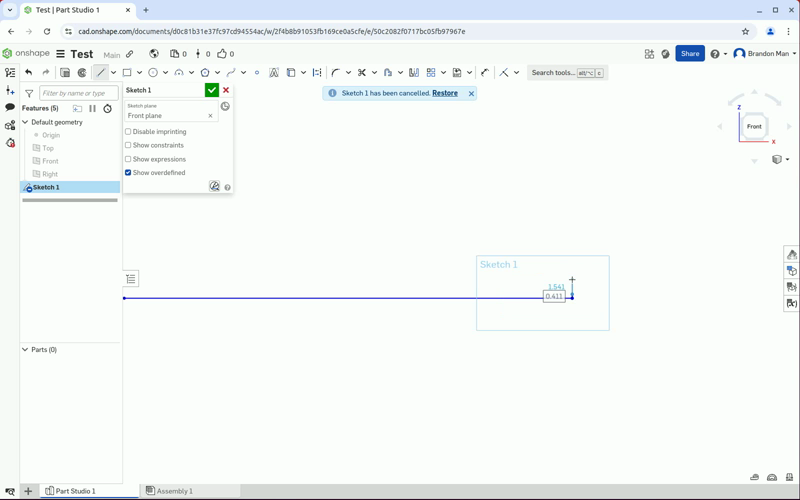
scroll(6)
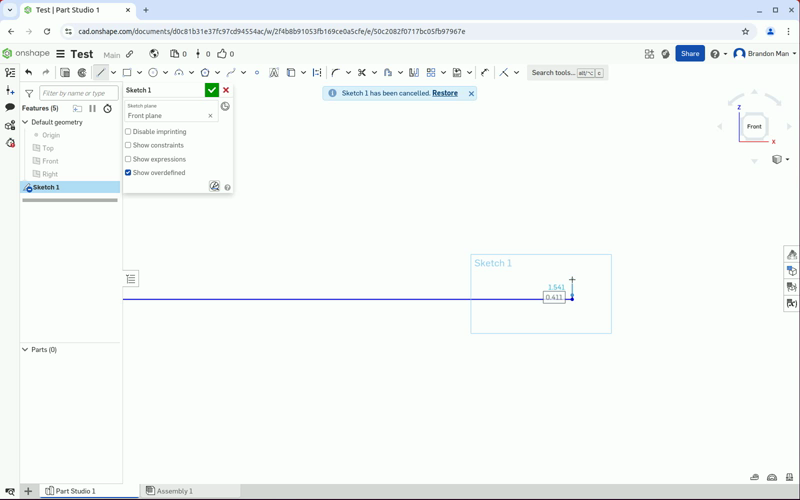
scroll(6)
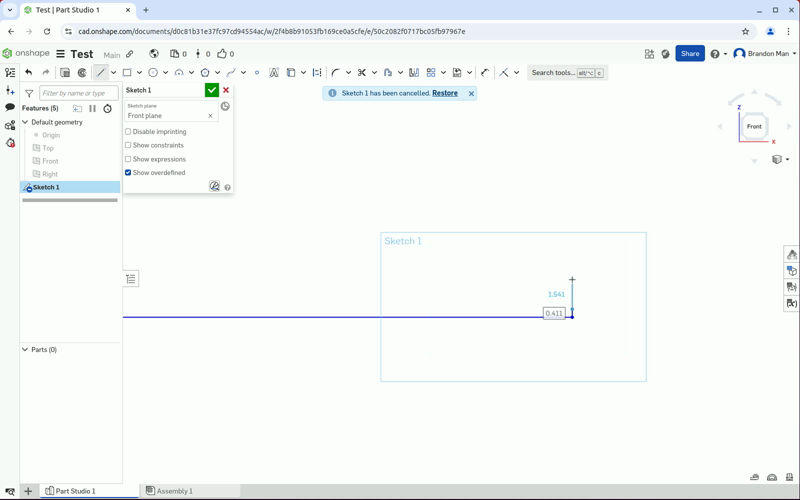
scroll(6)
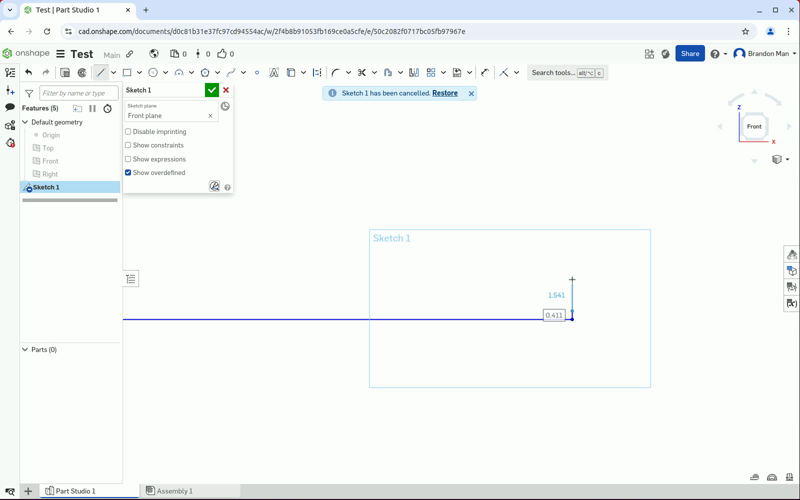
scroll(6)
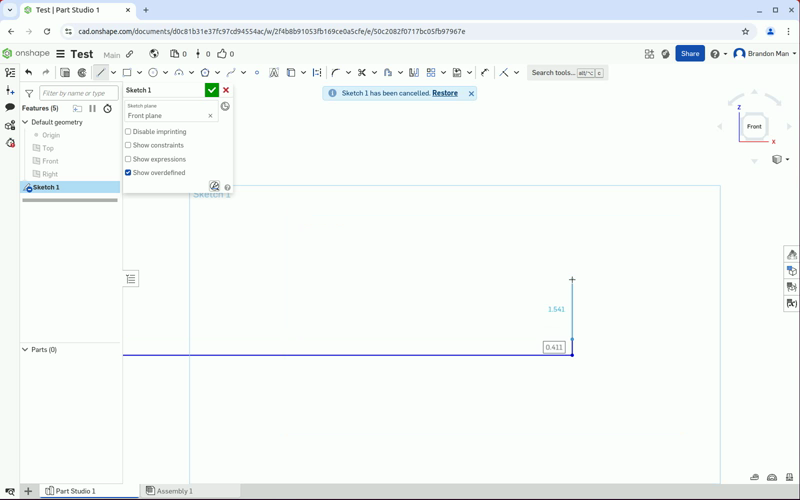
scroll(6)
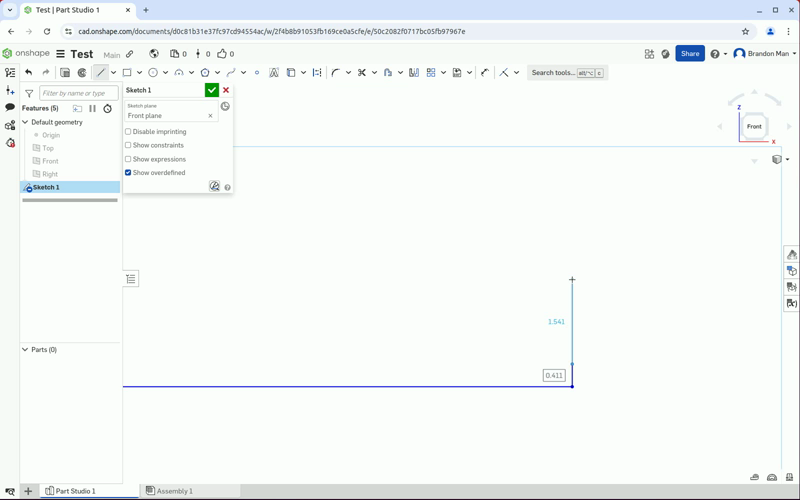
click(572, 279)
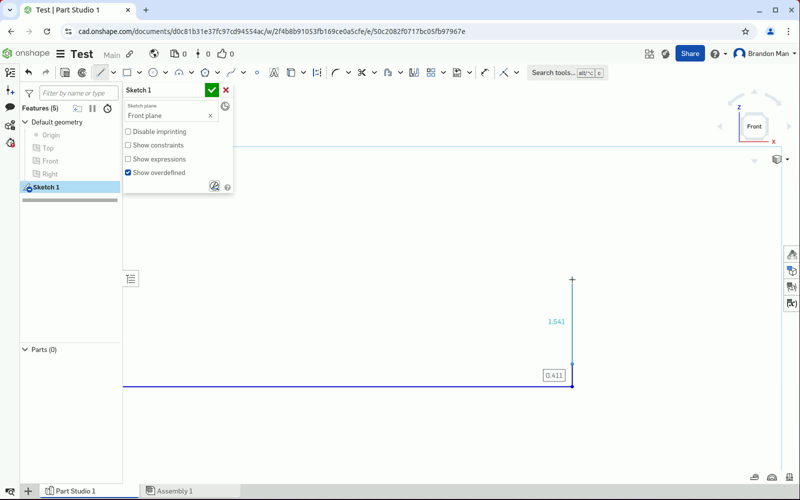
scroll(-6)
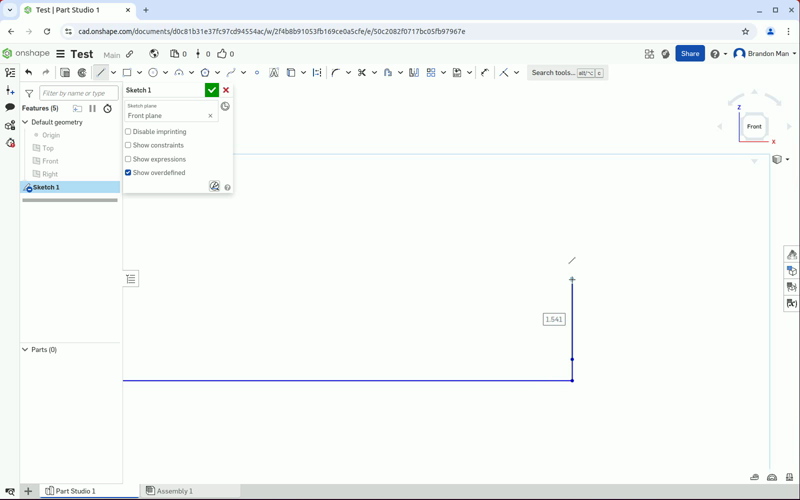
scroll(-6)
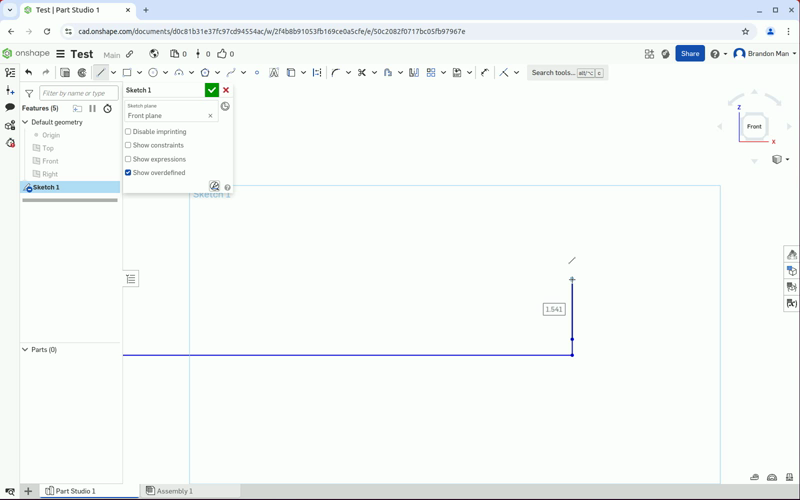
scroll(-6)
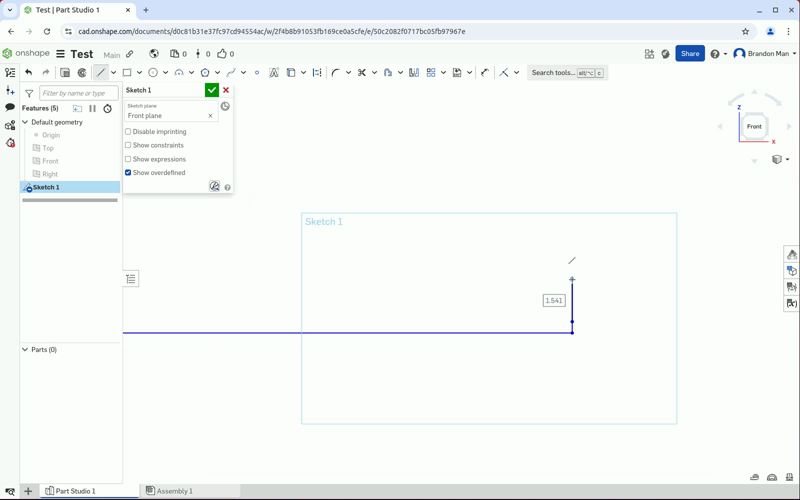
scroll(-6)
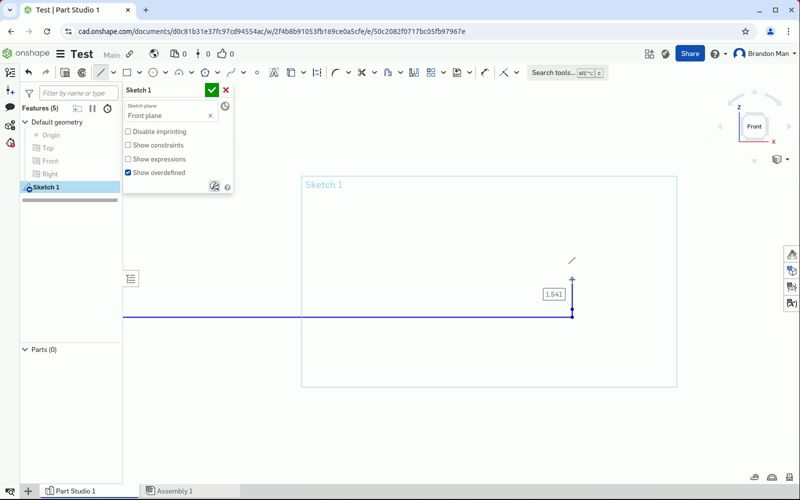
scroll(-6)
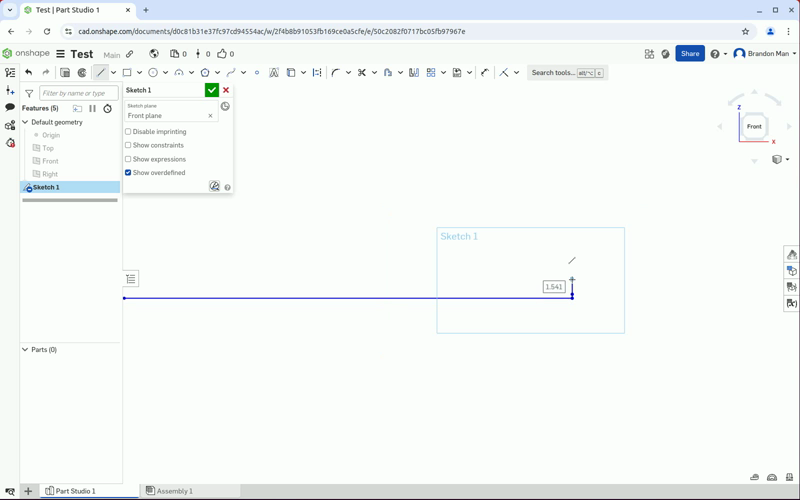
scroll(-6)
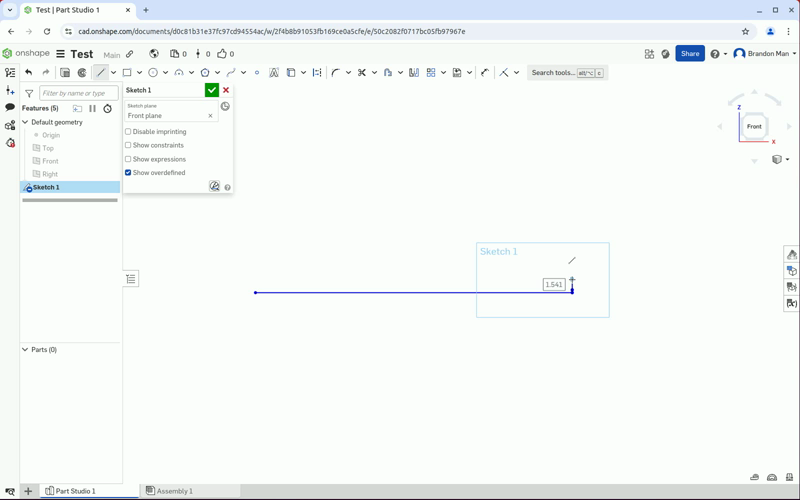
scroll(-6)
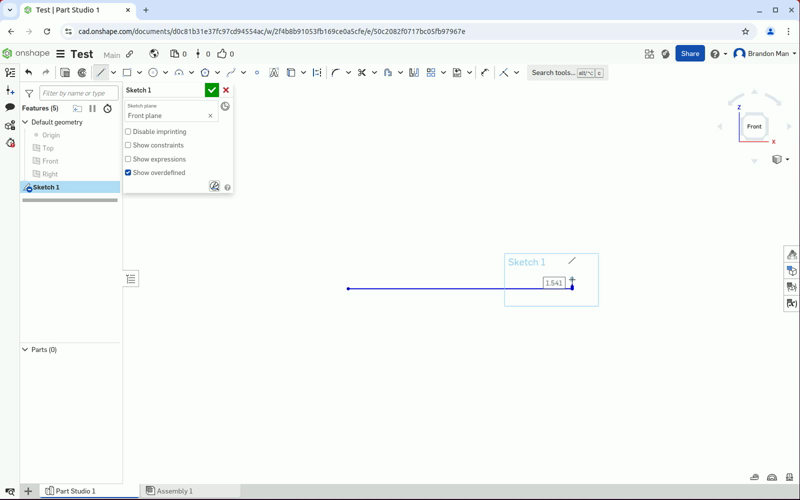
key_up(shift)
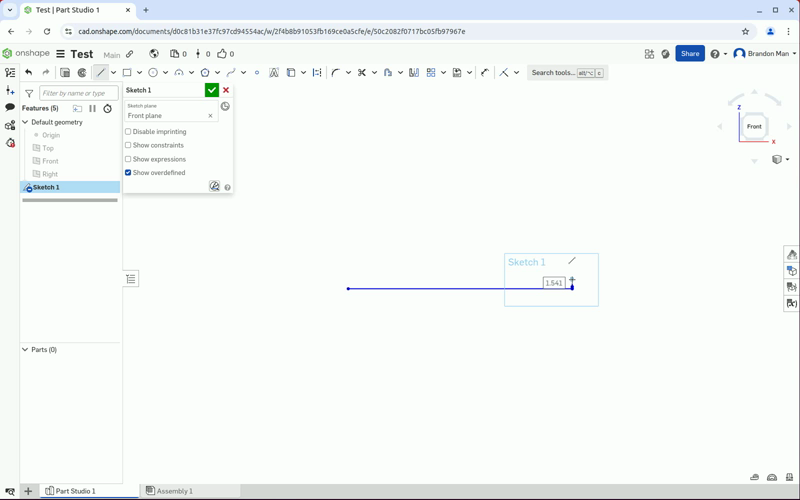
key_down(shift)
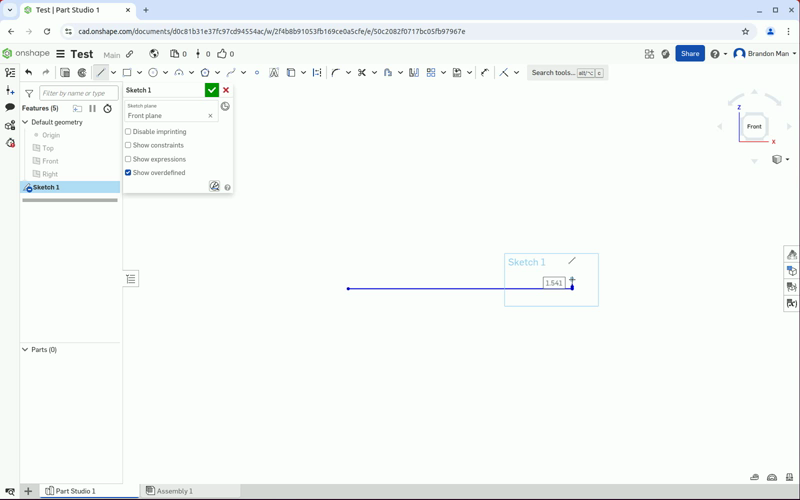
mouse_move(589, 279)
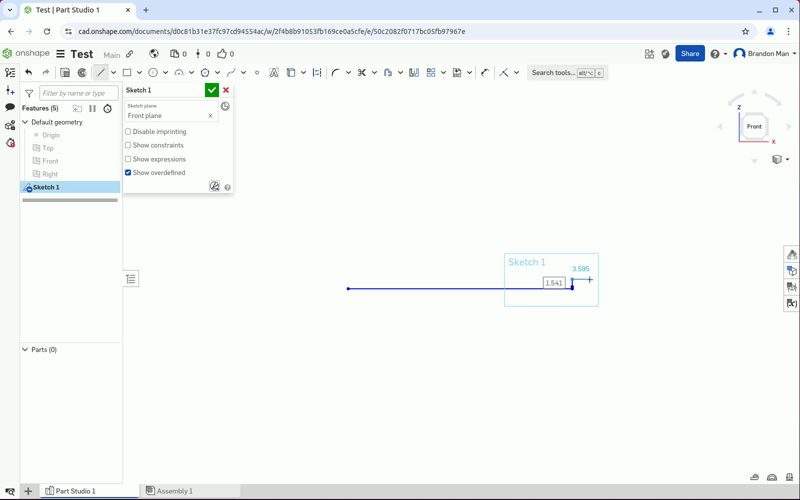
mouse_move(572, 276)
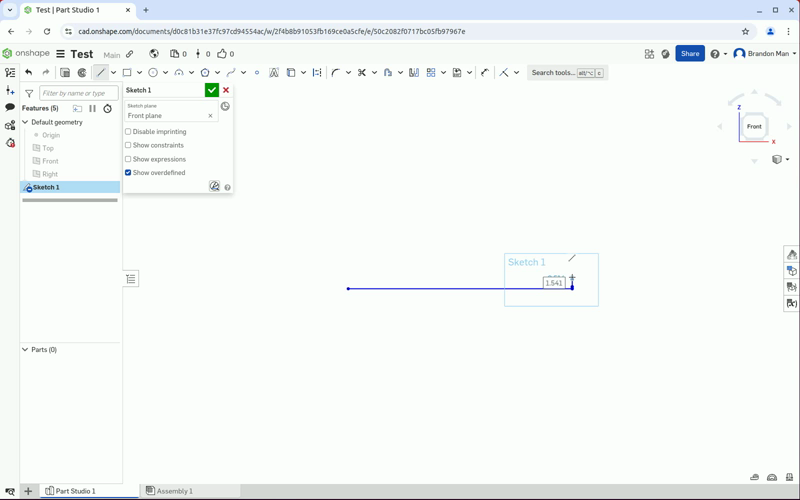
scroll(6)
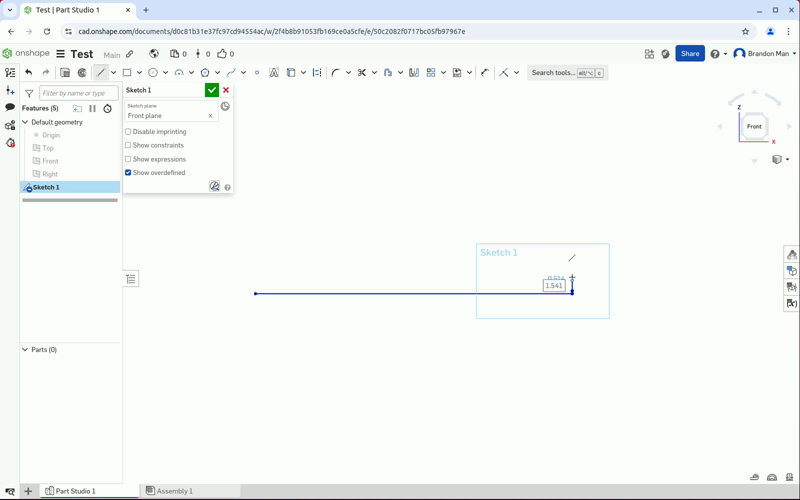
scroll(6)
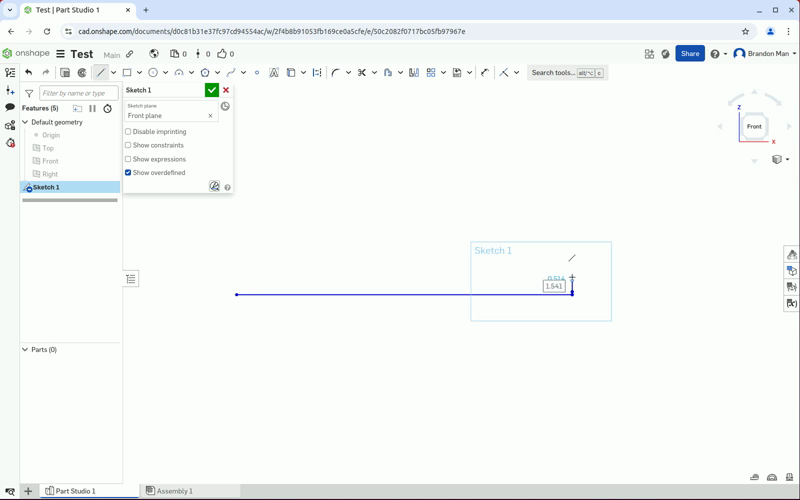
scroll(6)
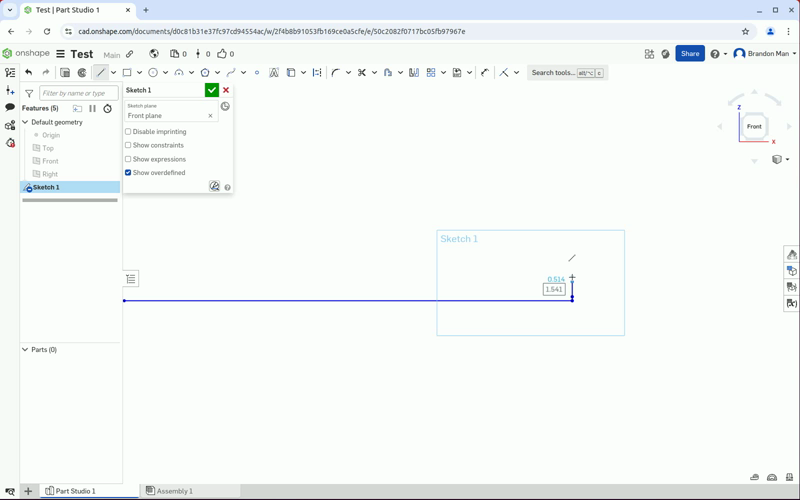
scroll(6)
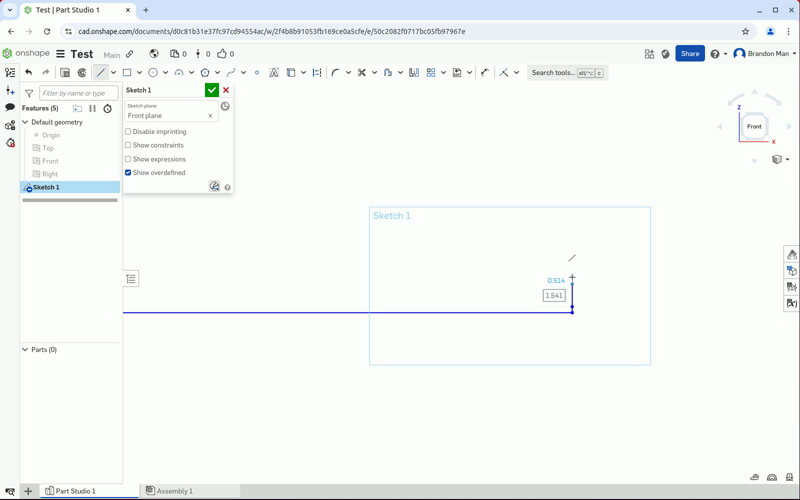
scroll(6)
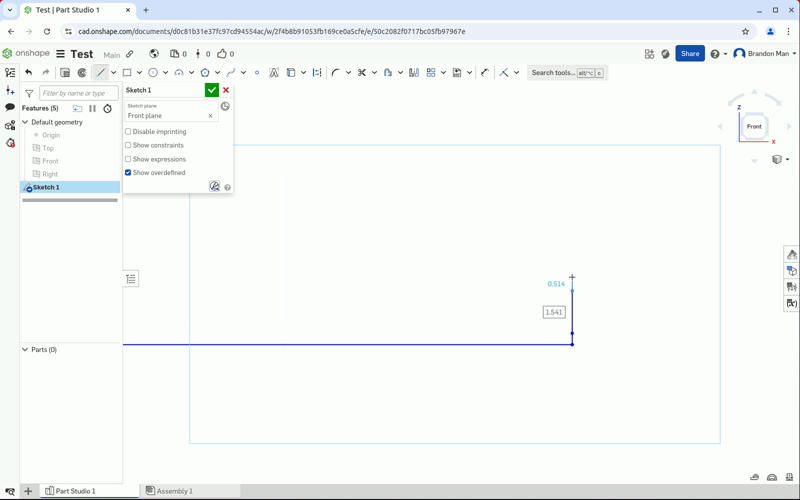
scroll(6)
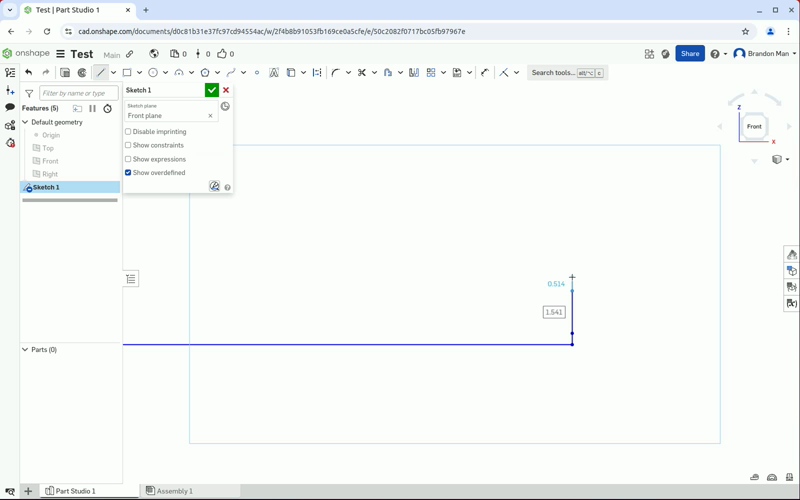
scroll(6)
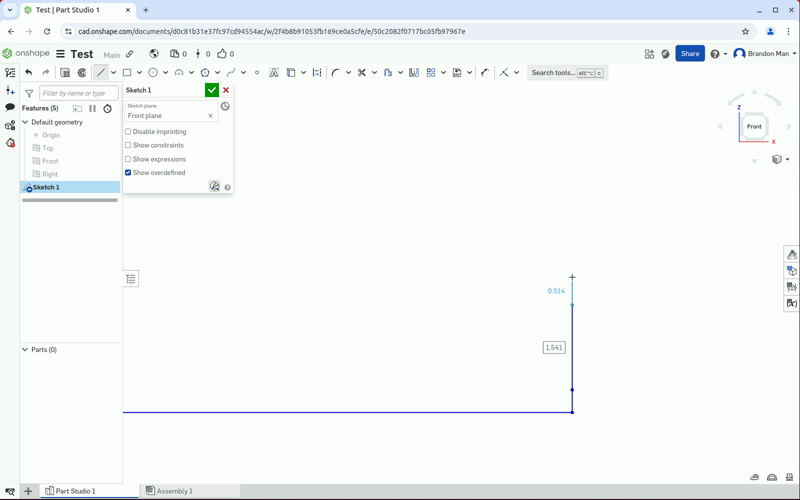
click(572, 276)
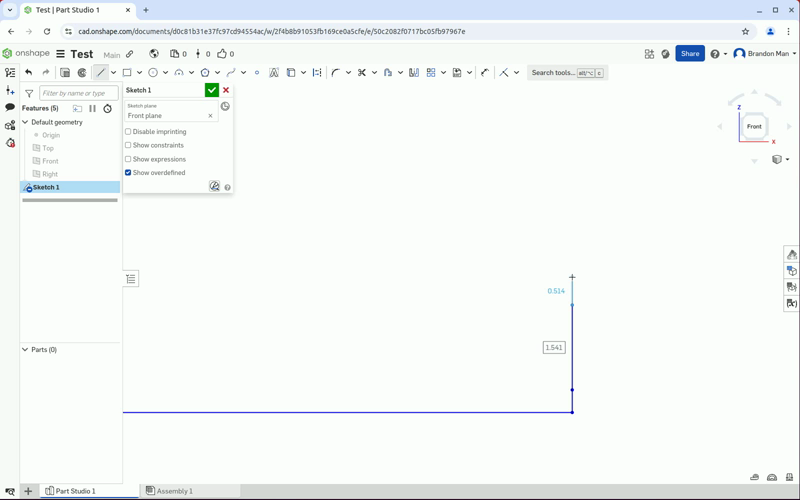
scroll(-6)
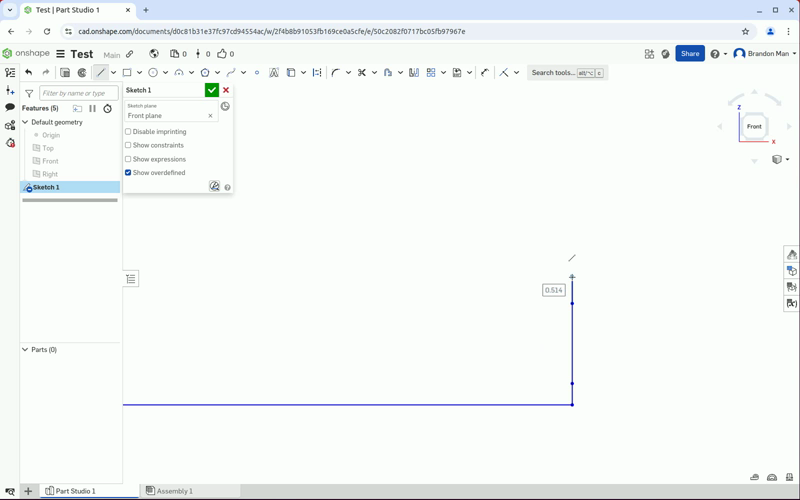
scroll(-6)
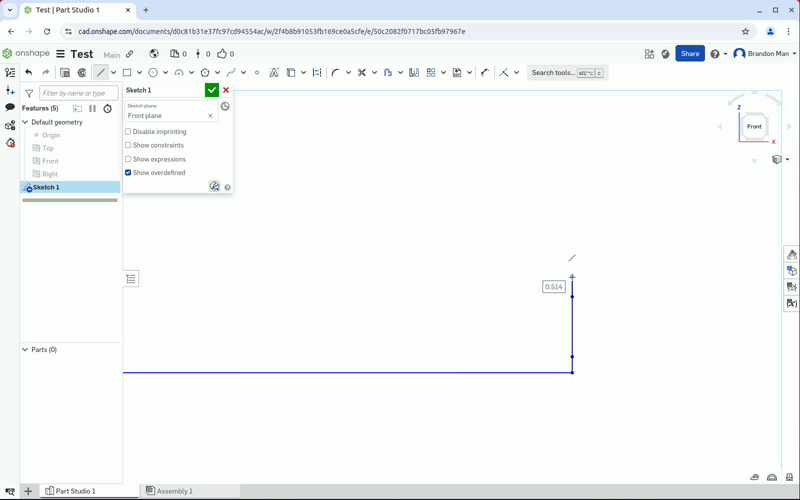
scroll(-6)
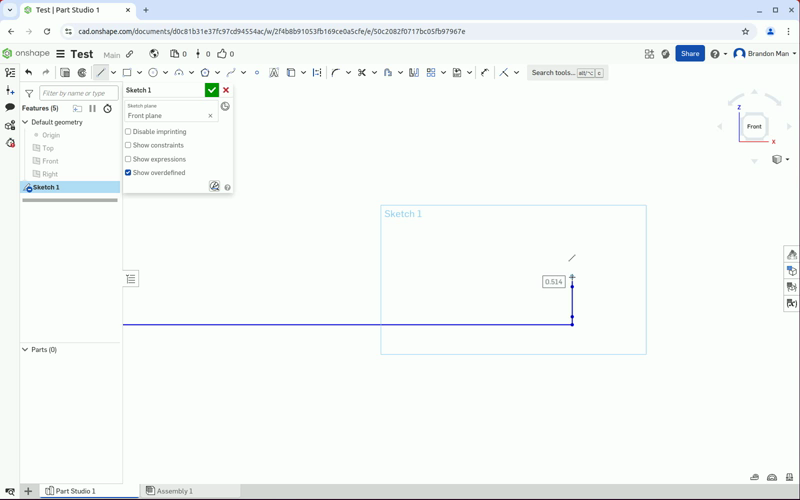
scroll(-6)
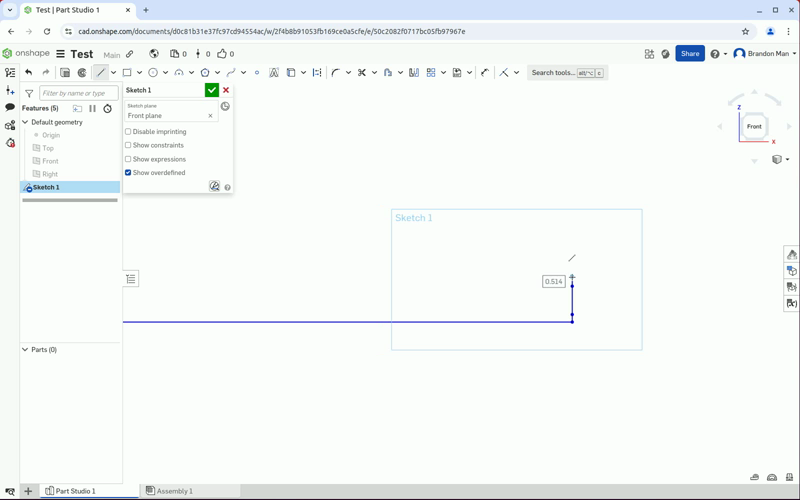
scroll(-6)
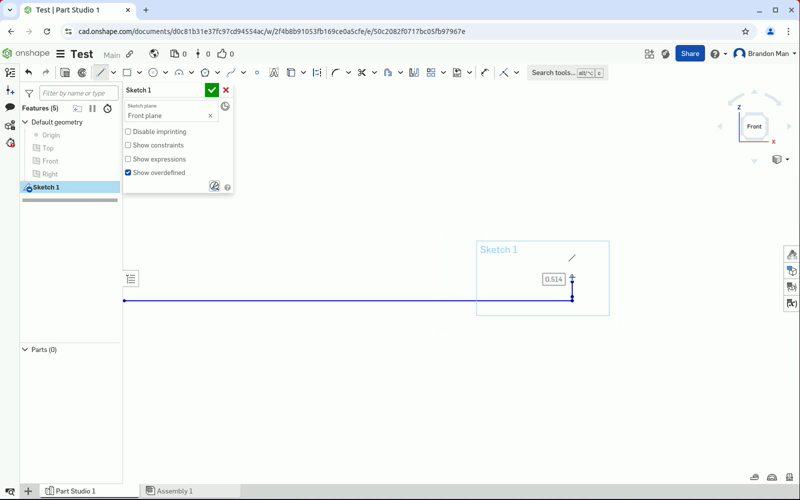
scroll(-6)
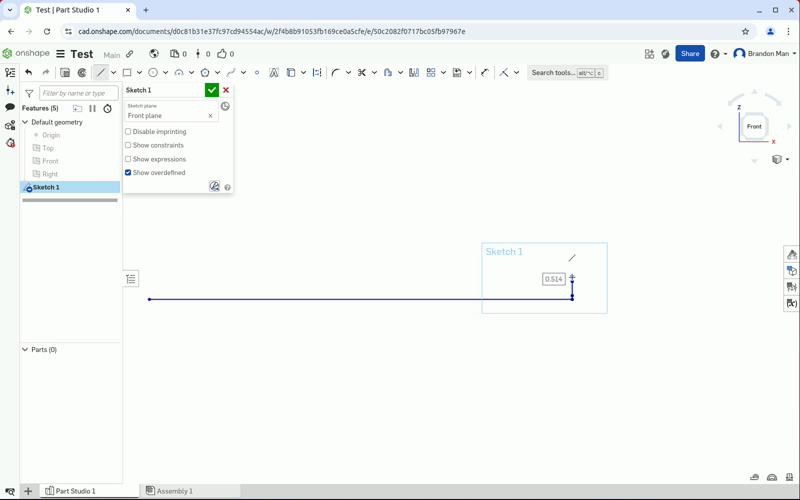
scroll(-6)
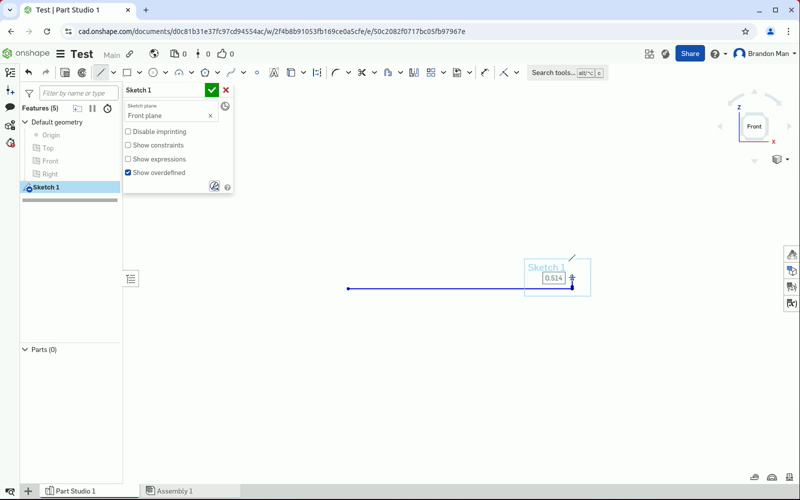
key_up(shift)
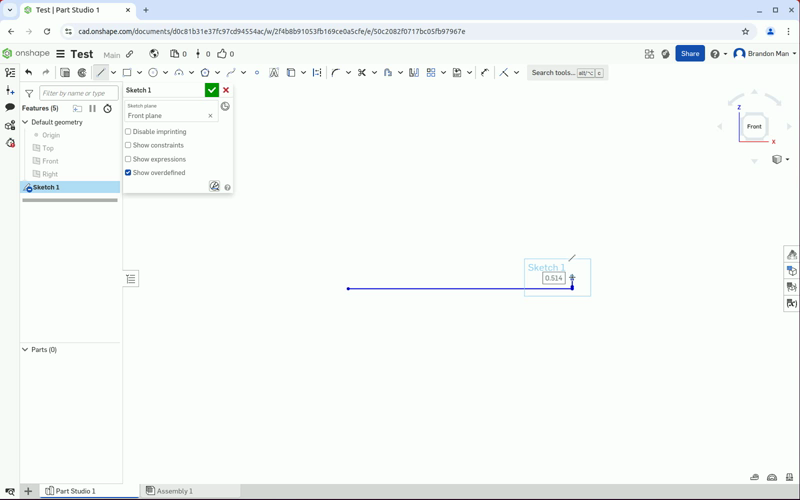
key_down(shift)
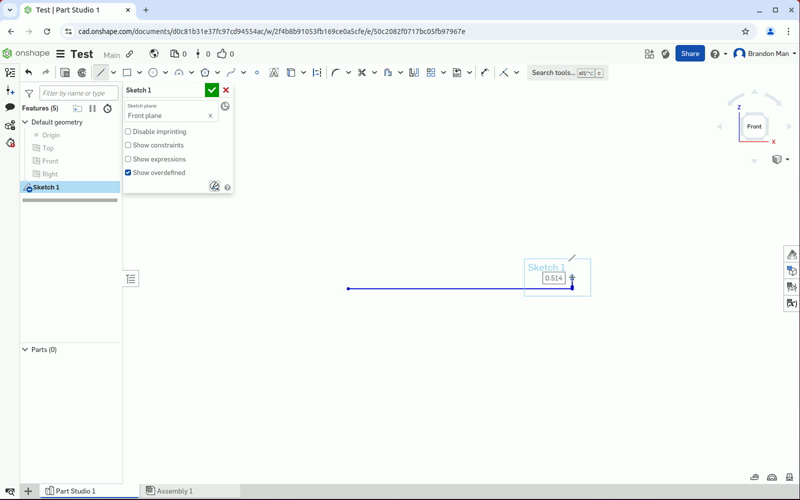
mouse_move(348, 276)
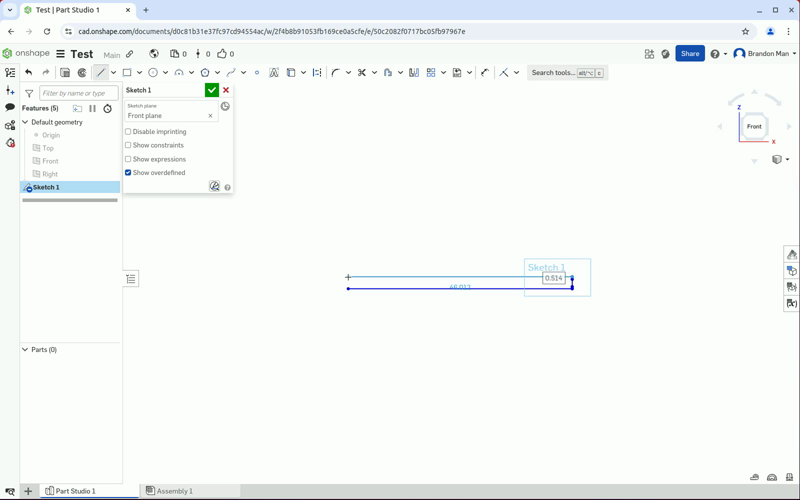
click(348, 276)
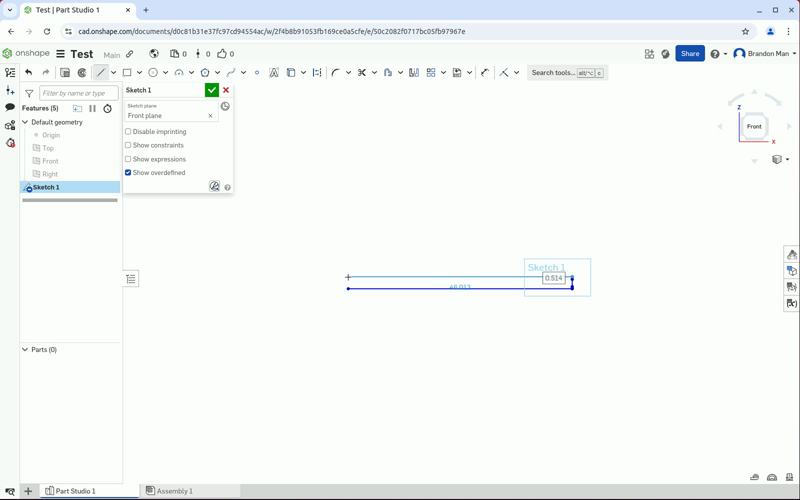
key_up(shift)
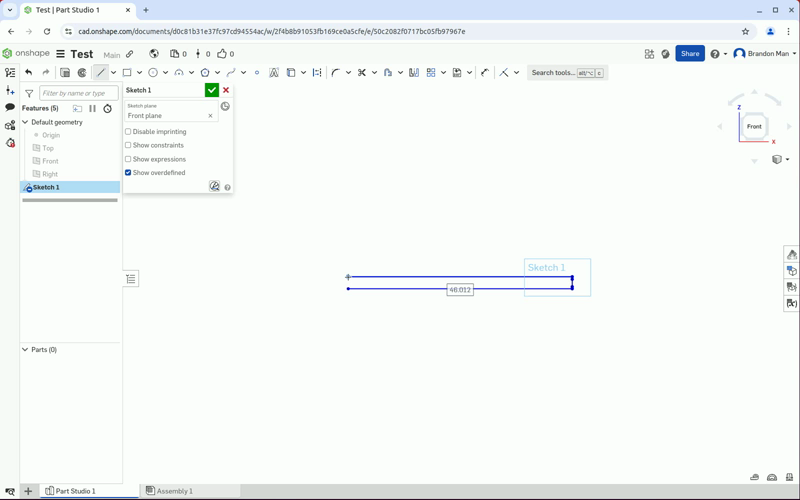
key_down(shift)
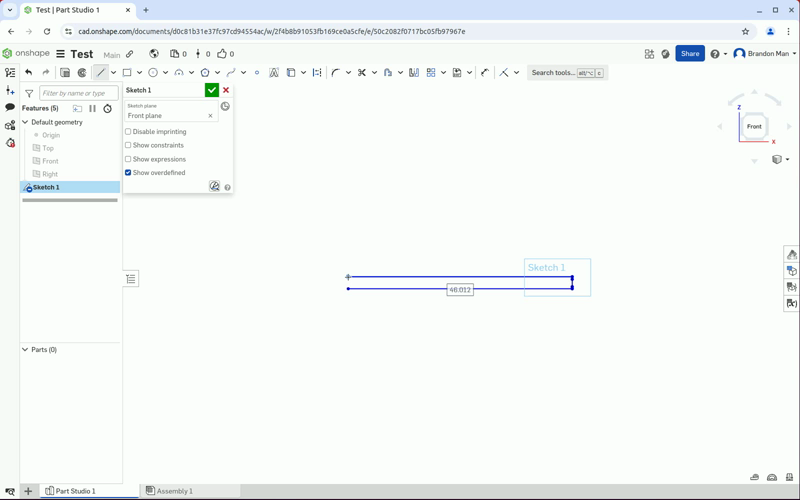
mouse_move(378, 276)
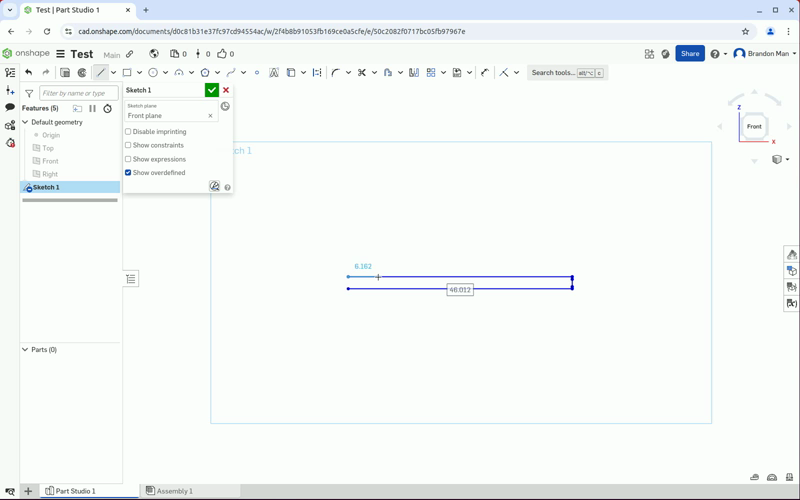
mouse_move(348, 279)
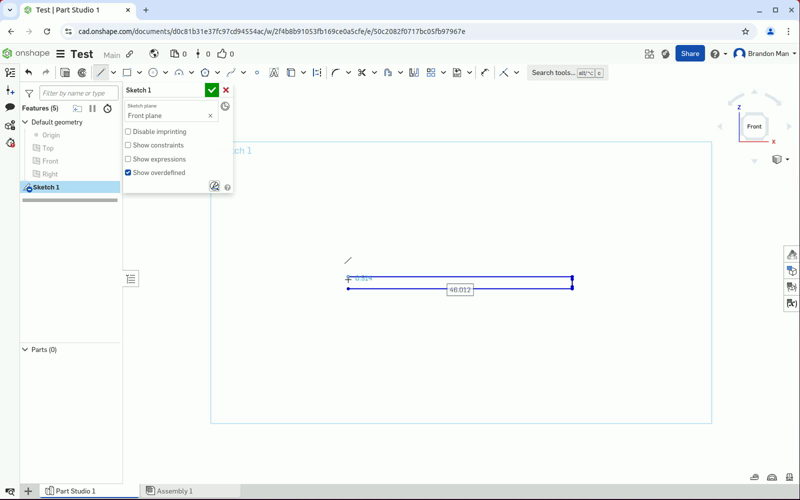
scroll(6)
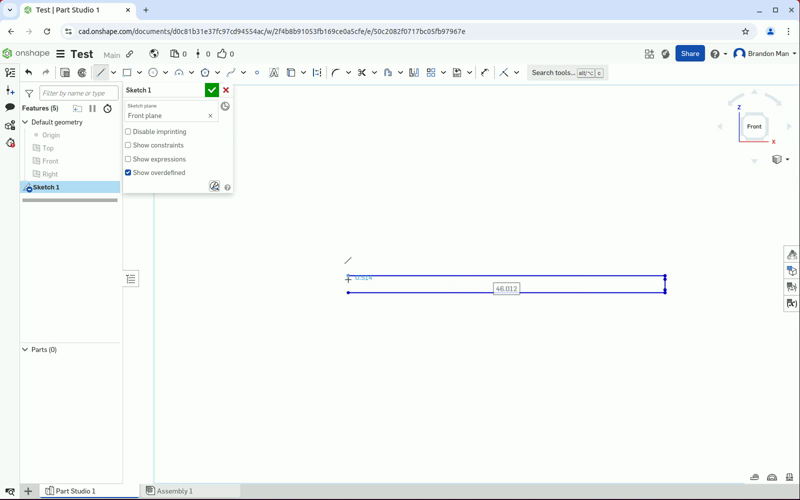
scroll(6)
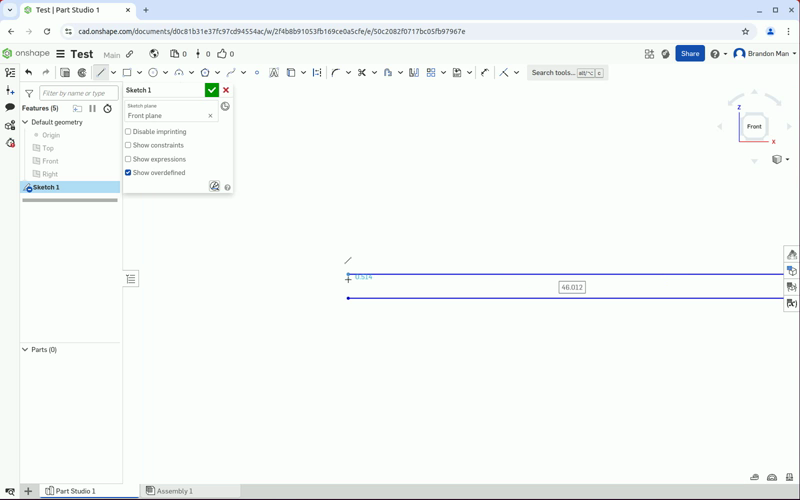
scroll(6)
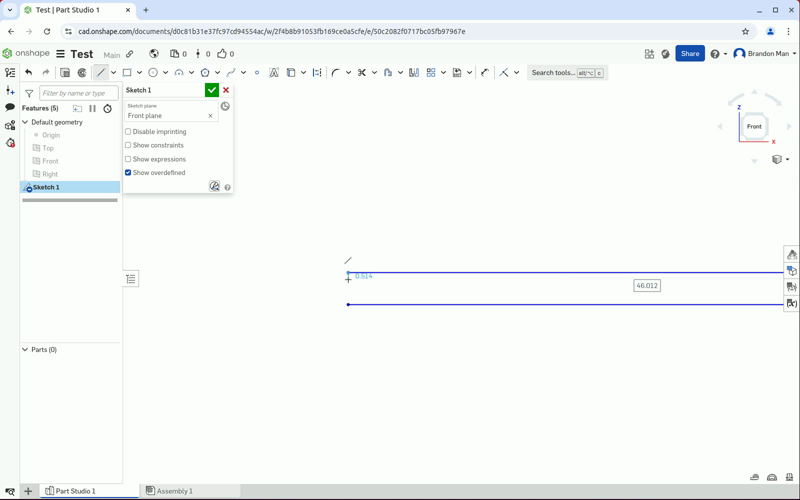
scroll(6)
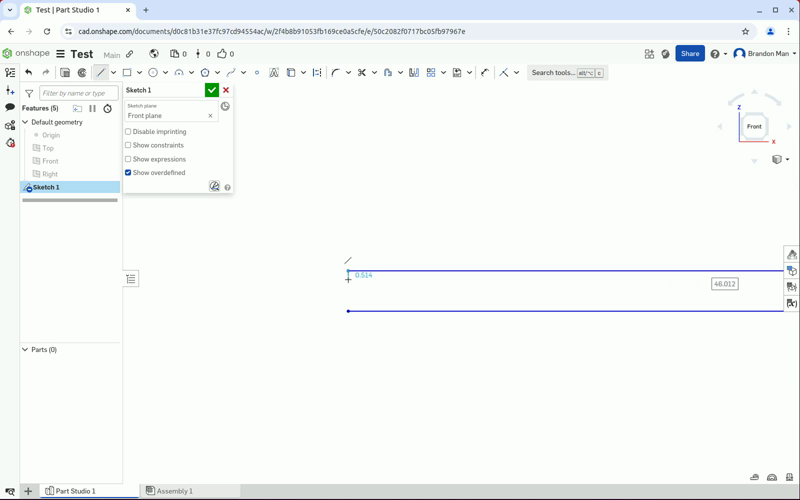
scroll(6)
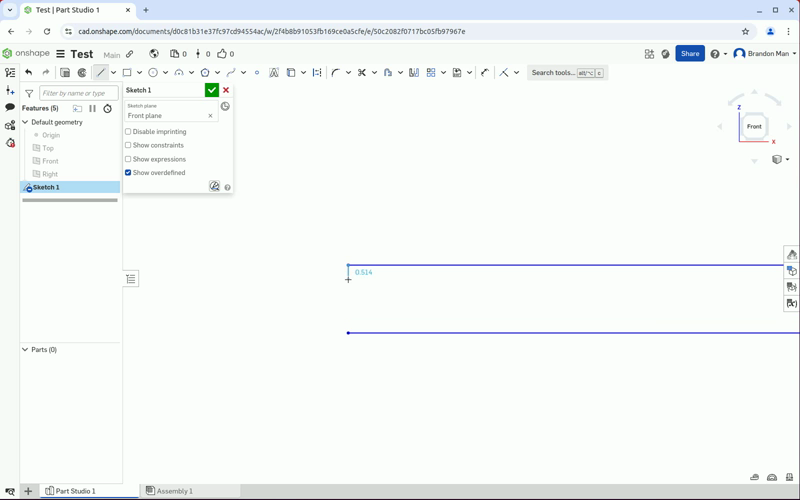
scroll(6)
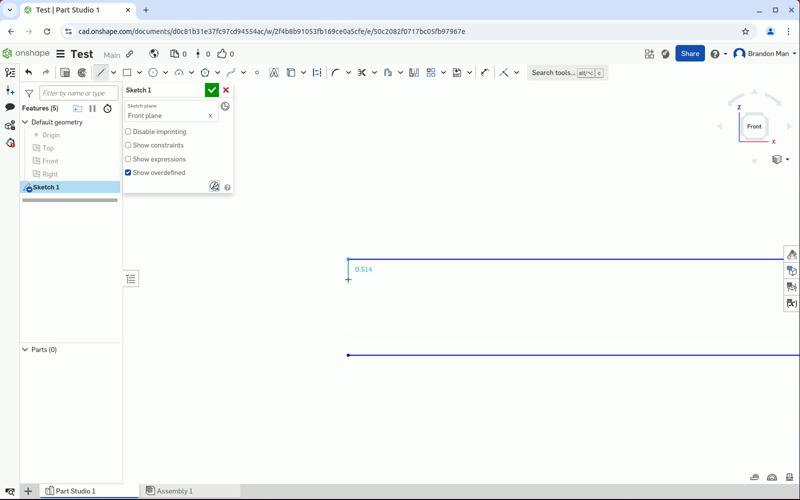
scroll(6)
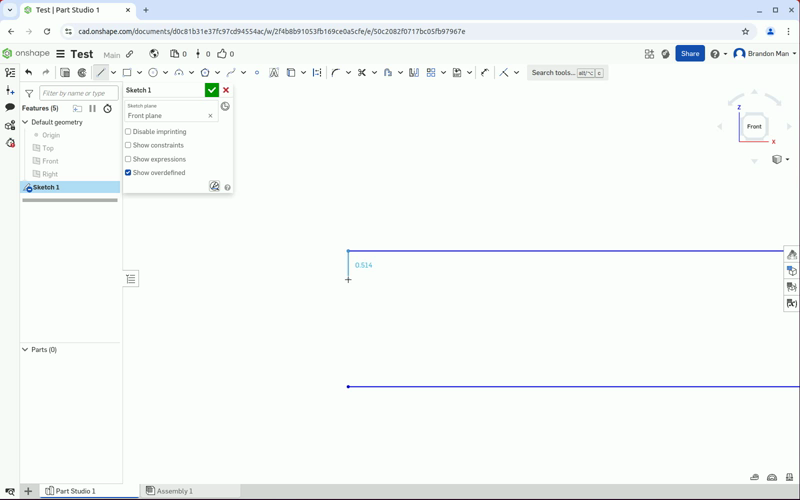
click(348, 279)
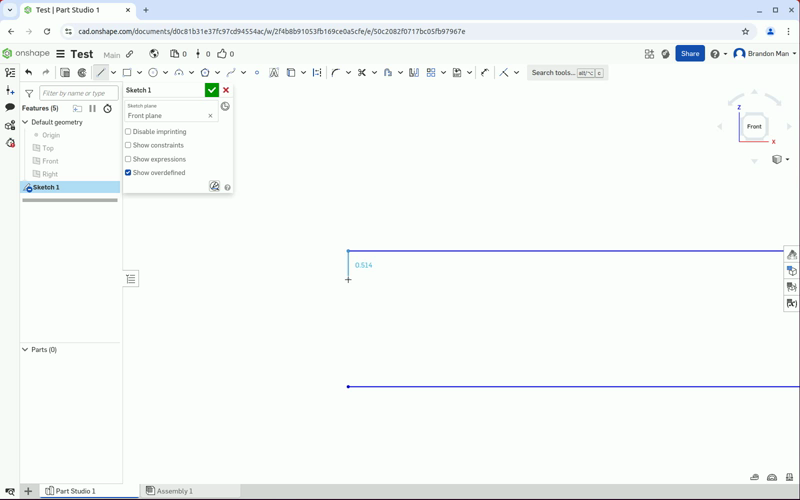
scroll(-6)
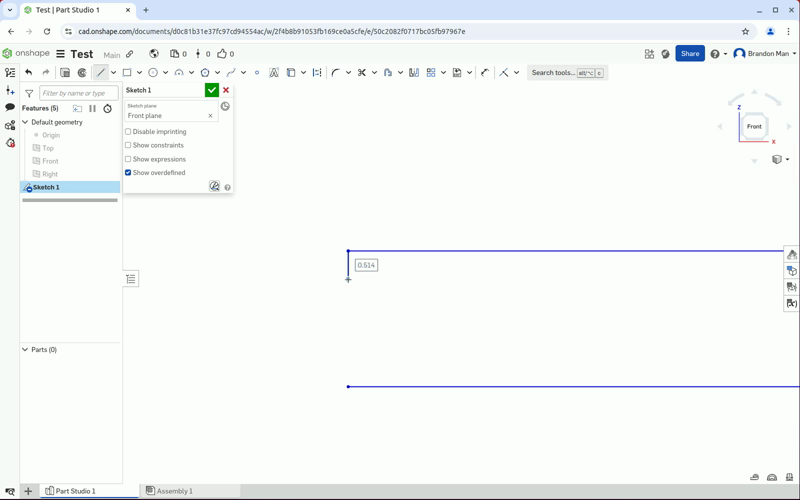
scroll(-6)
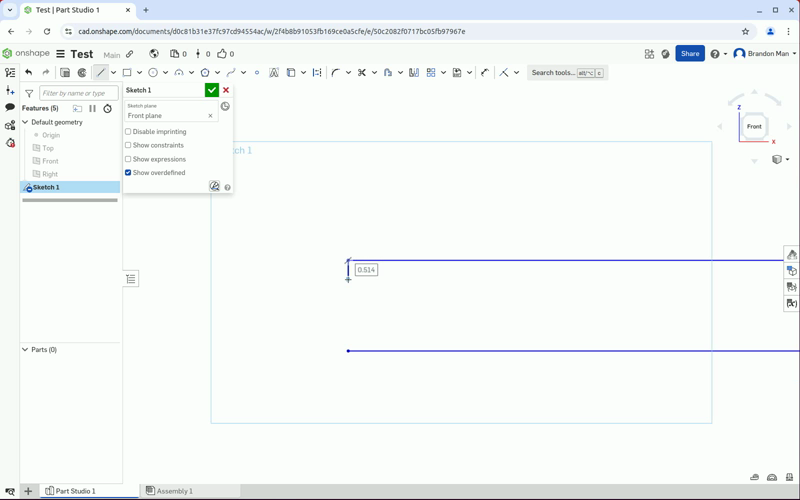
scroll(-6)
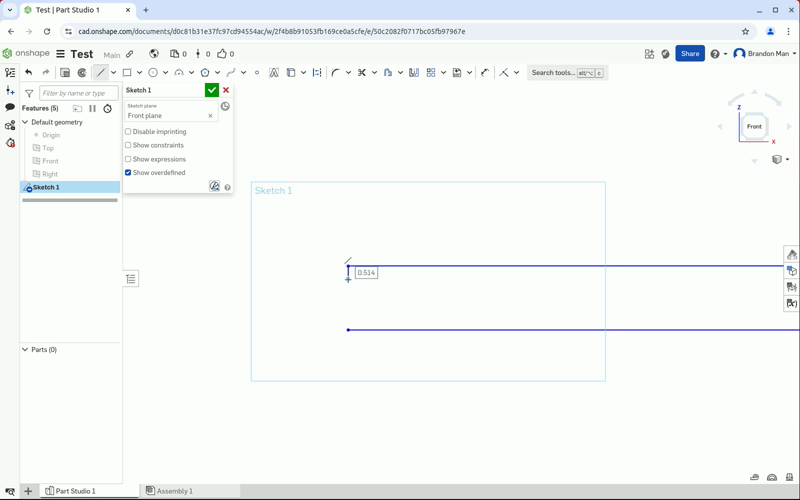
scroll(-6)
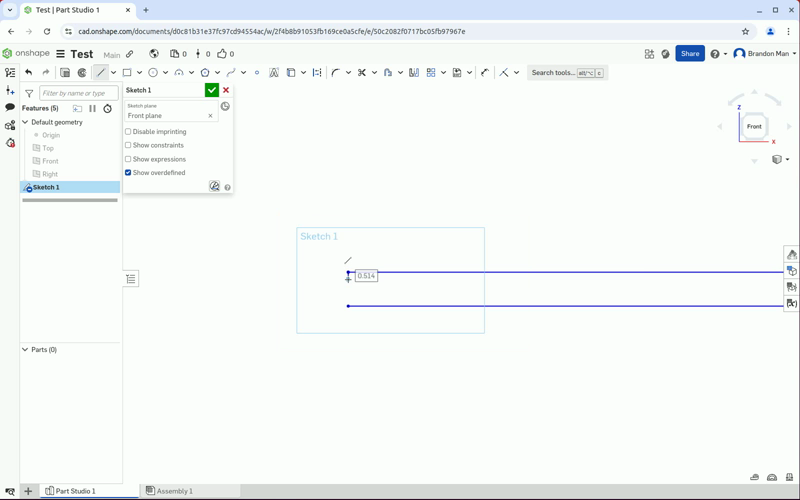
scroll(-6)
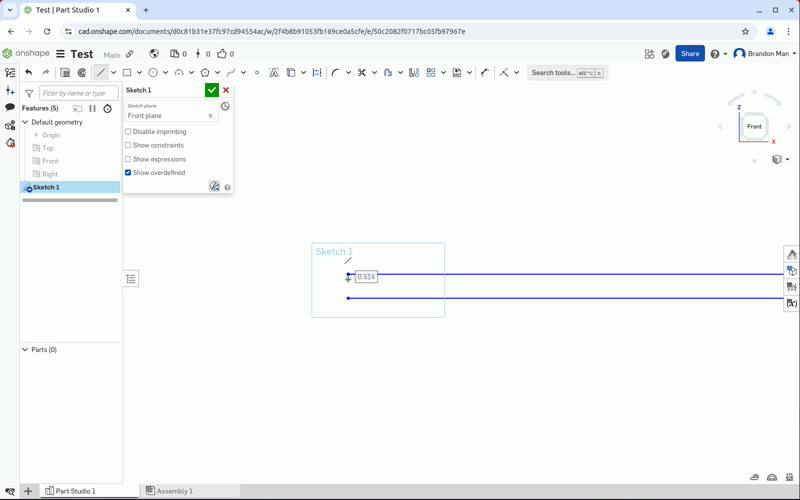
scroll(-6)
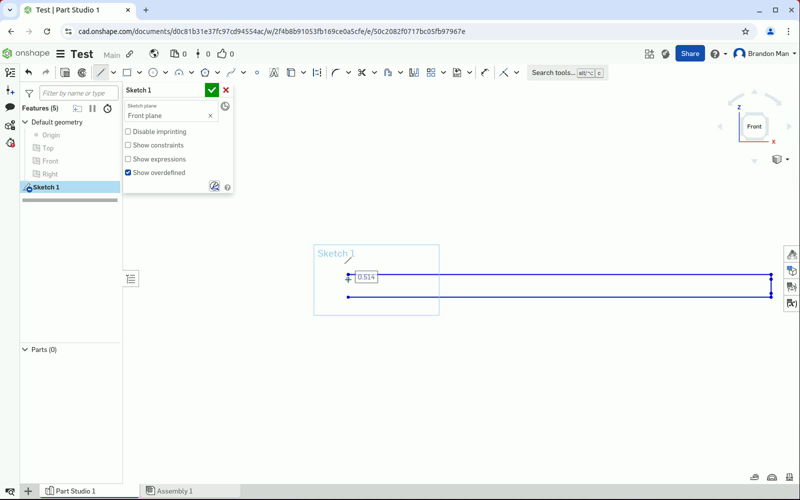
scroll(-6)
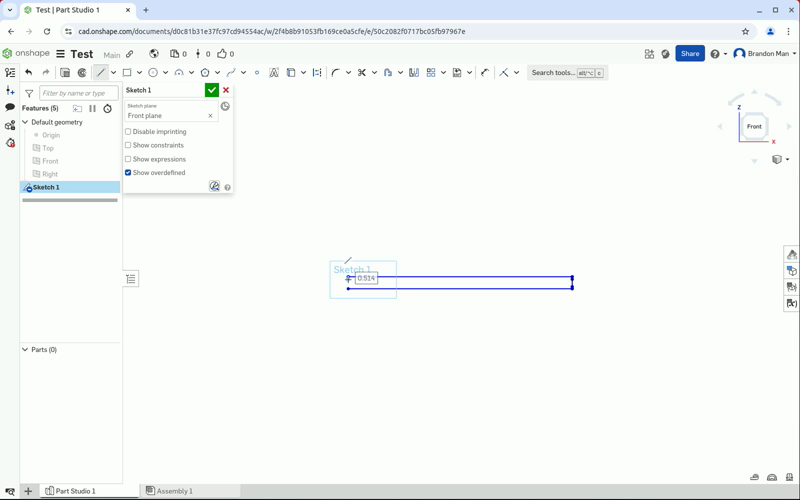
key_up(shift)
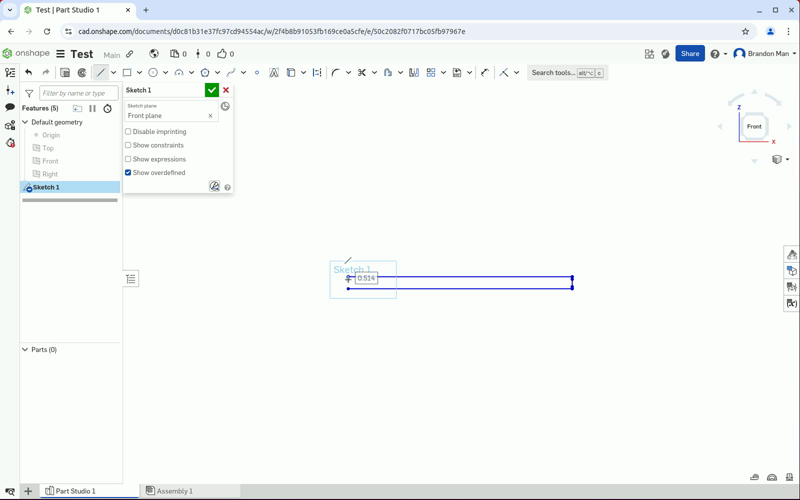
key_down(shift)
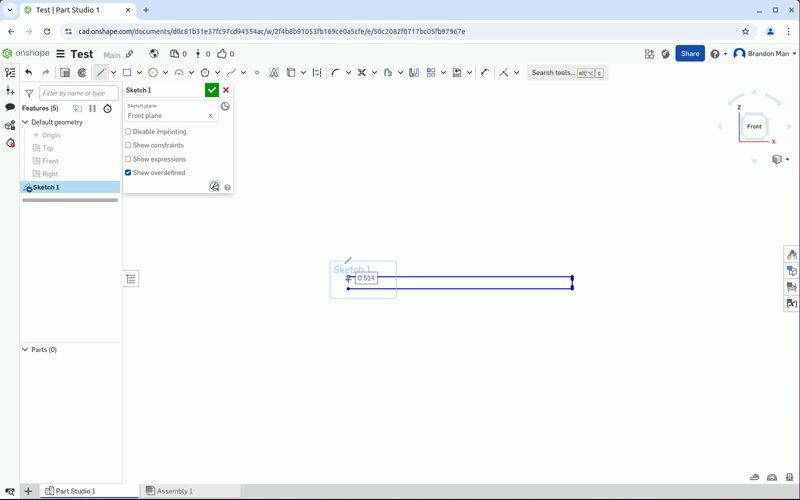
mouse_move(378, 279)
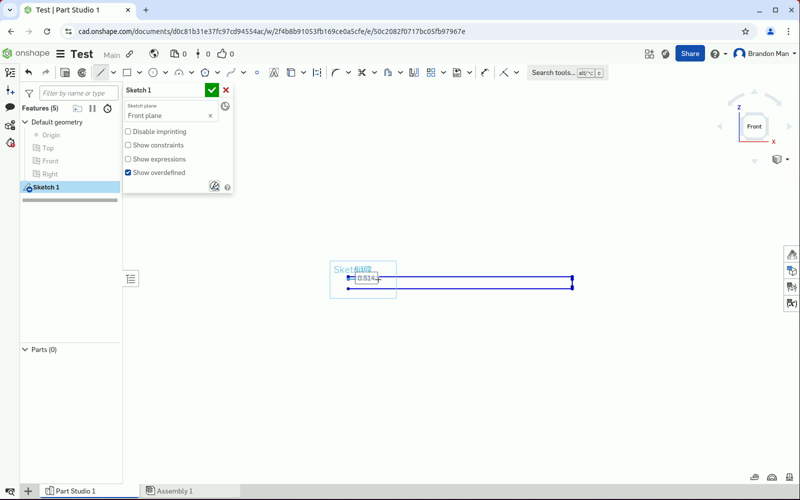
mouse_move(348, 286)
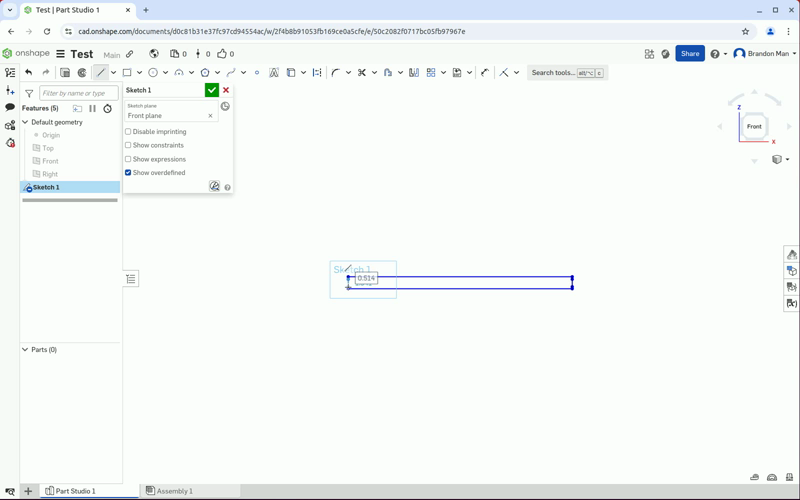
scroll(6)
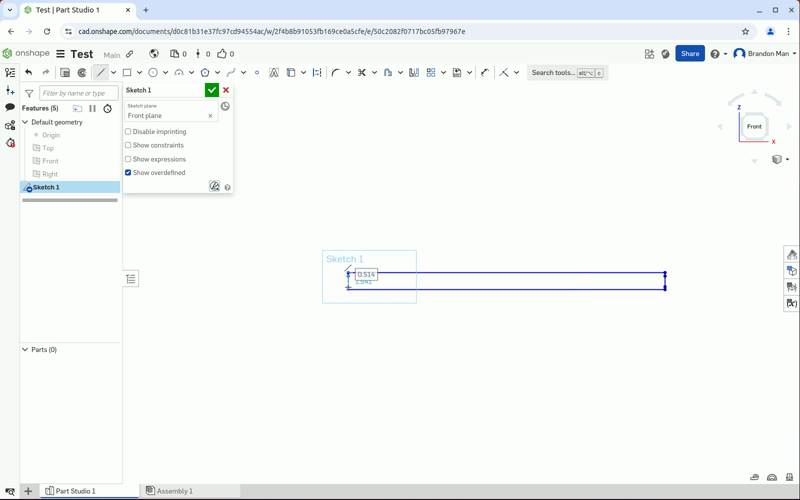
scroll(6)
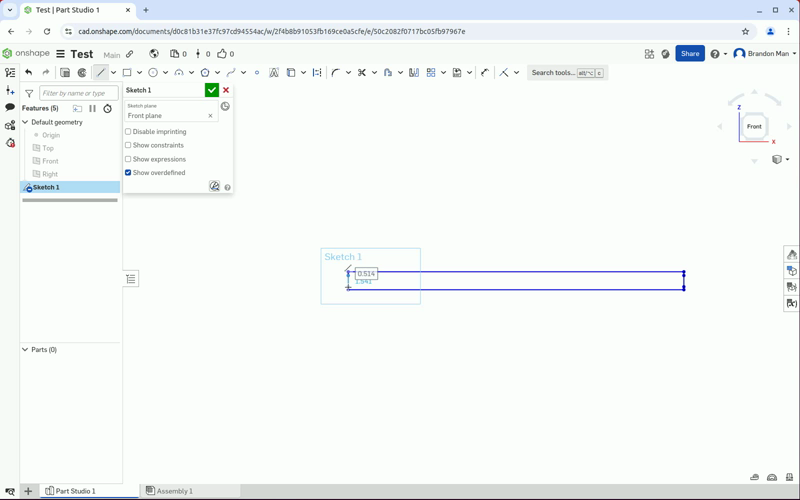
scroll(6)
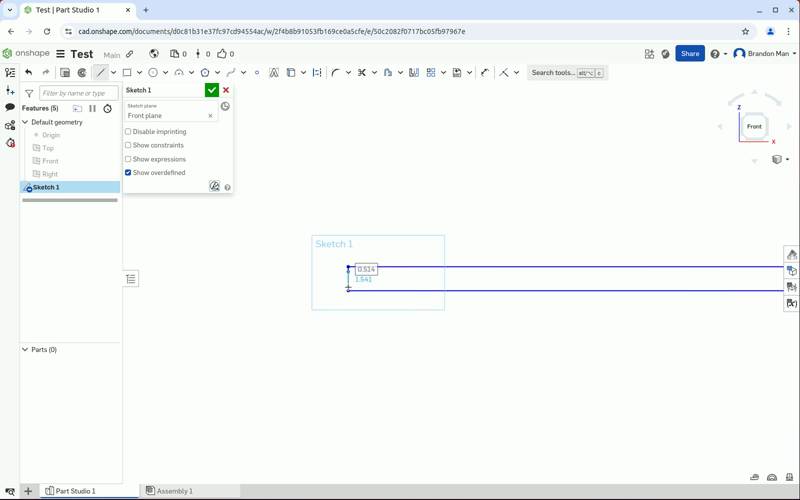
scroll(6)
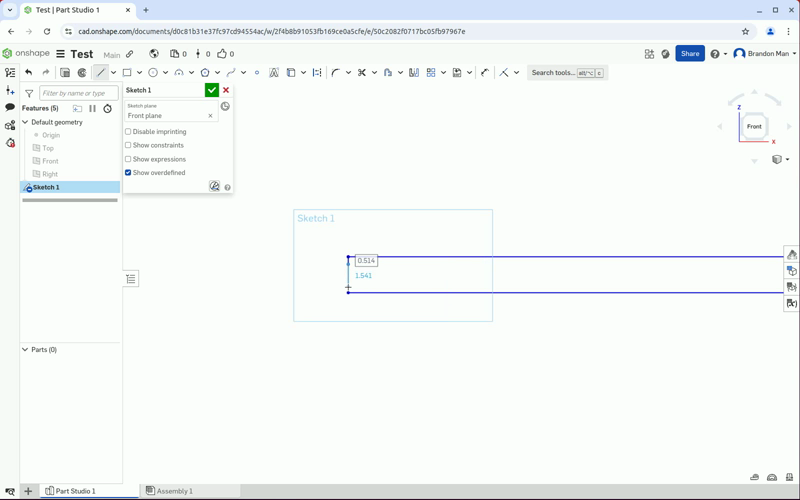
scroll(6)
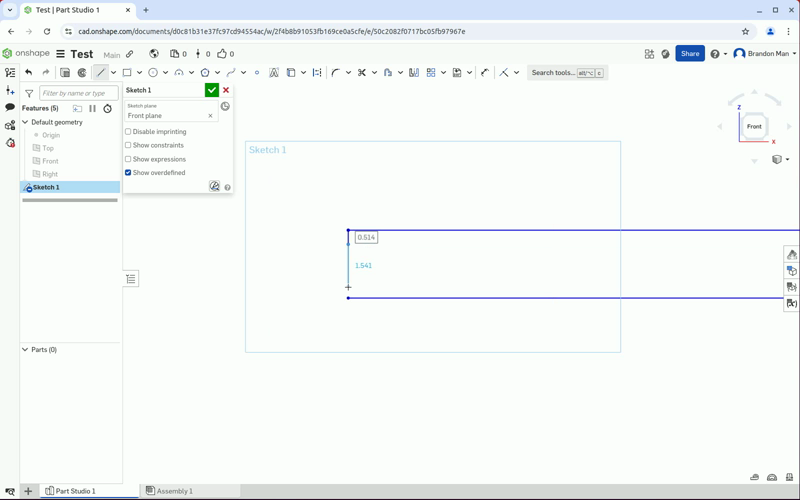
scroll(6)
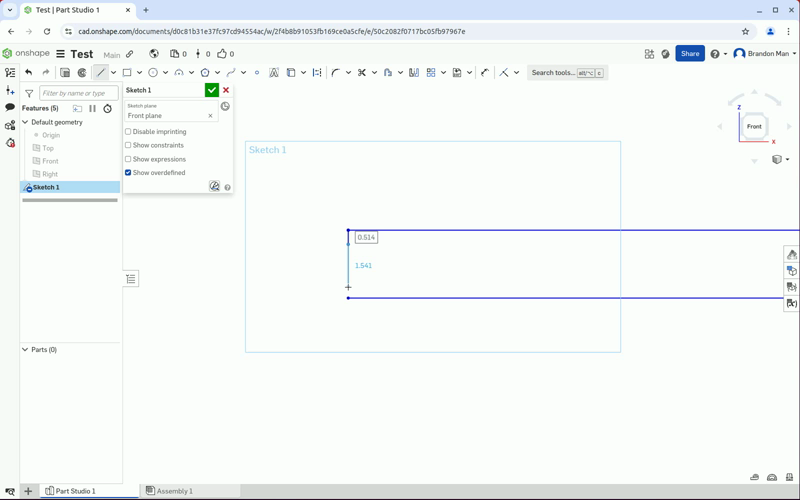
scroll(6)
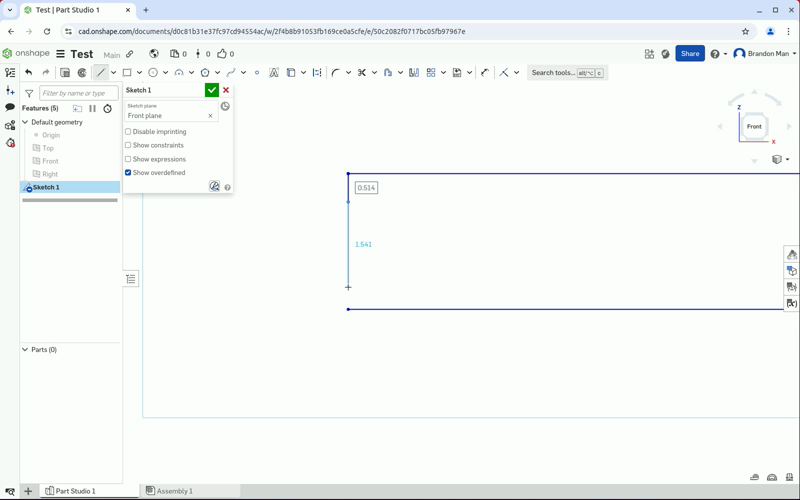
click(348, 286)
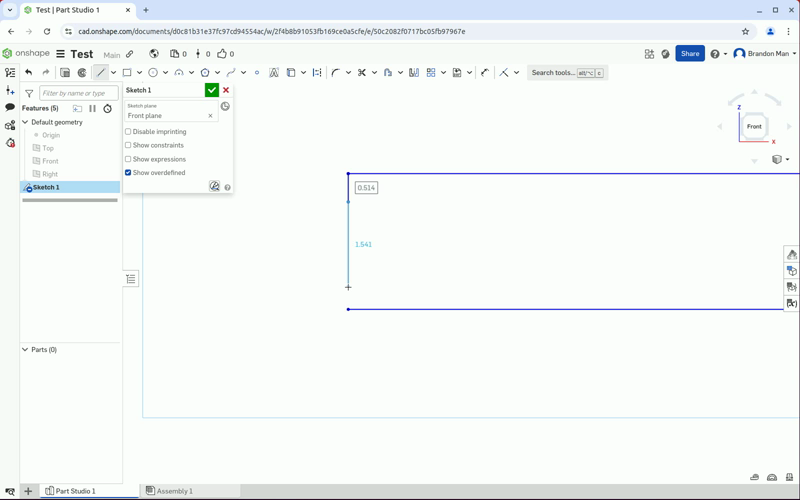
scroll(-6)
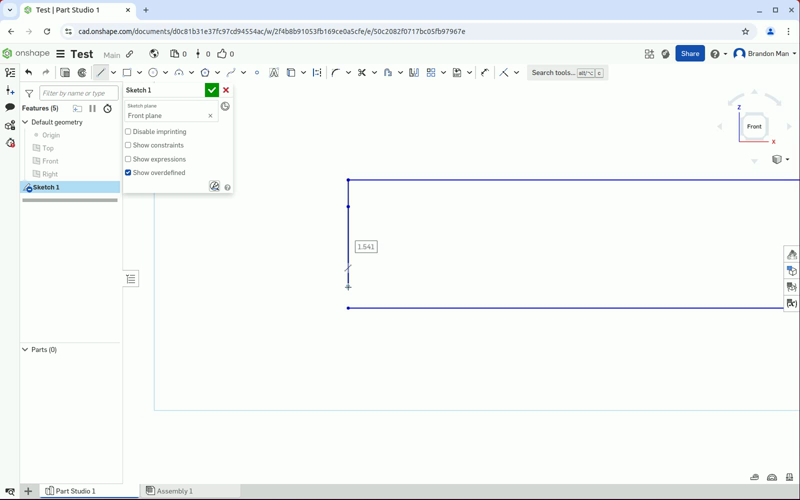
scroll(-6)
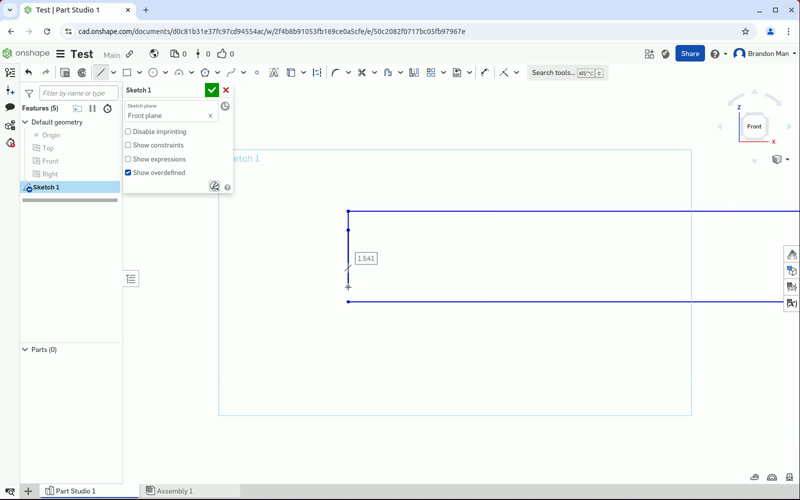
scroll(-6)
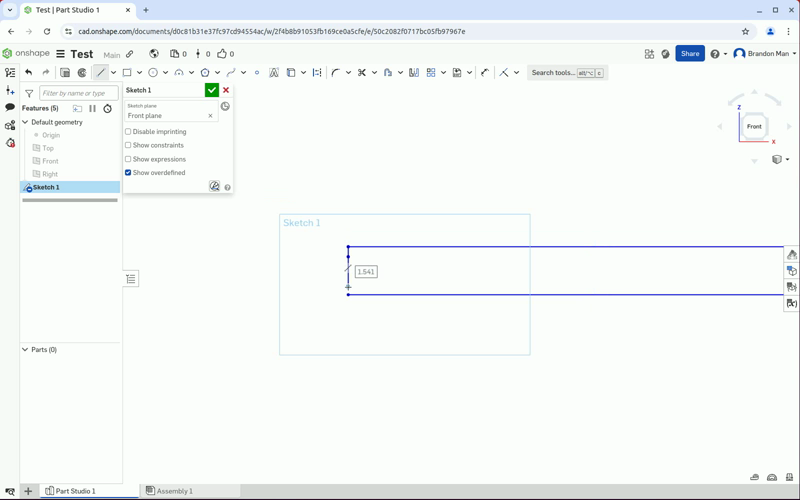
scroll(-6)
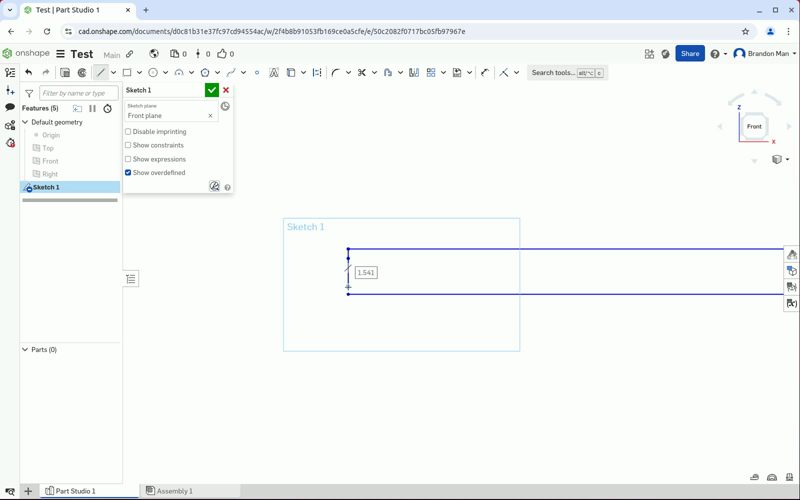
scroll(-6)
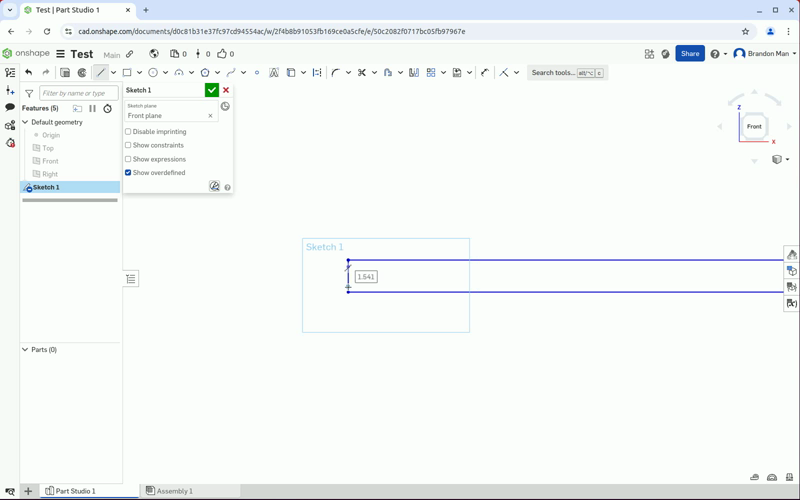
scroll(-6)
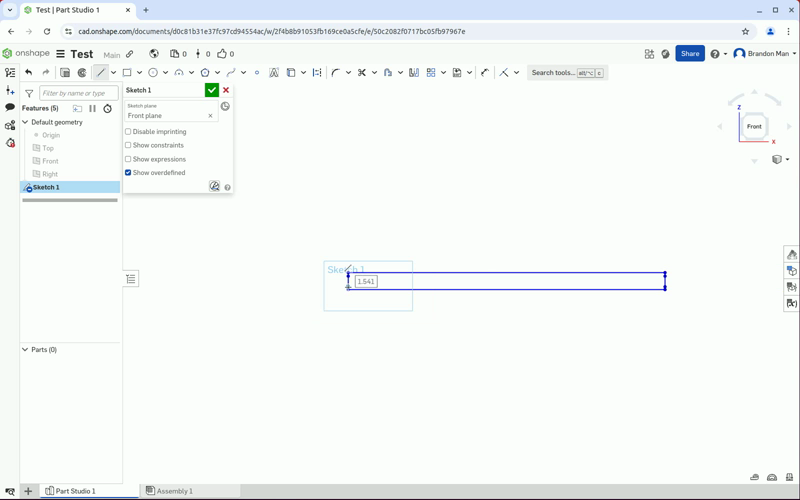
scroll(-6)
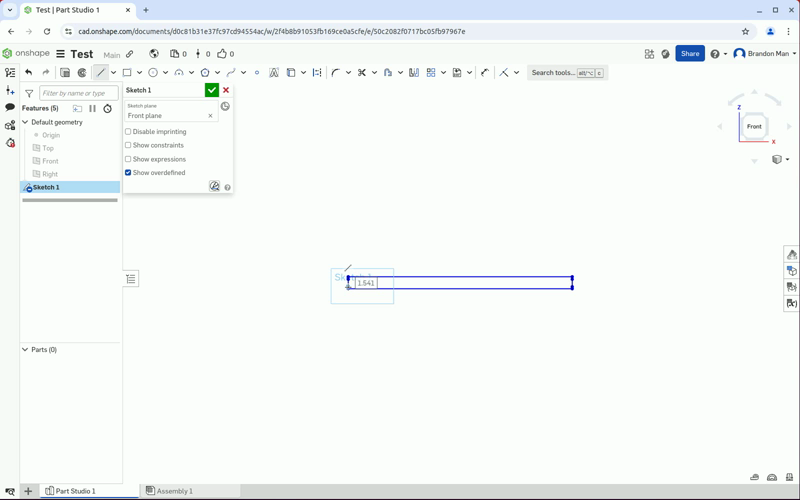
key_up(shift)
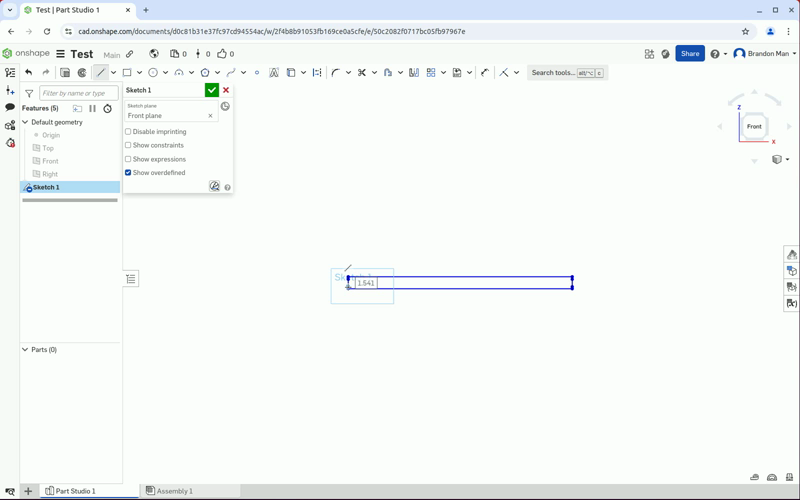
mouse_move(378, 286)
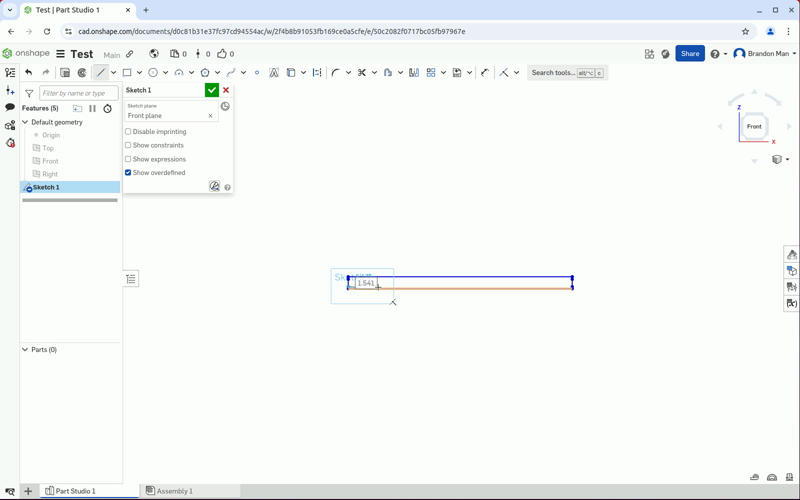
key_down(shift)
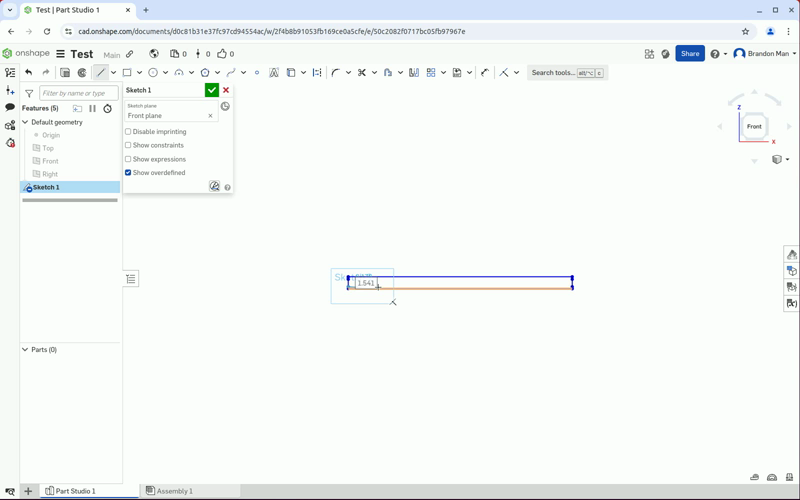
mouse_move(348, 288)
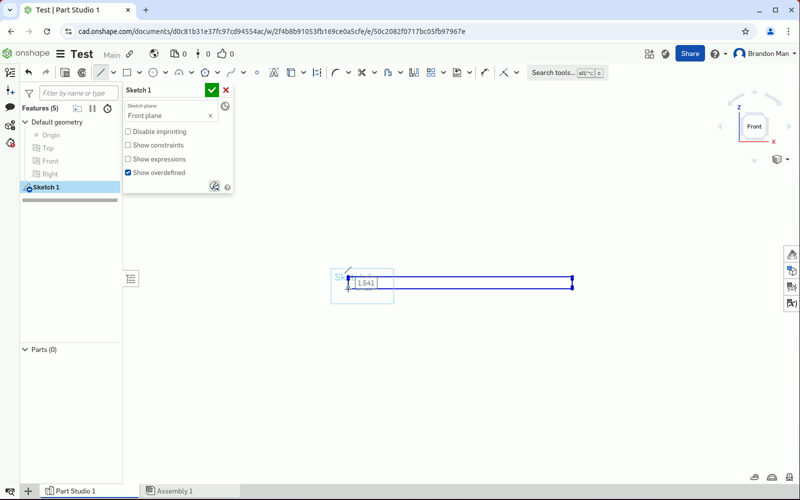
scroll(6)
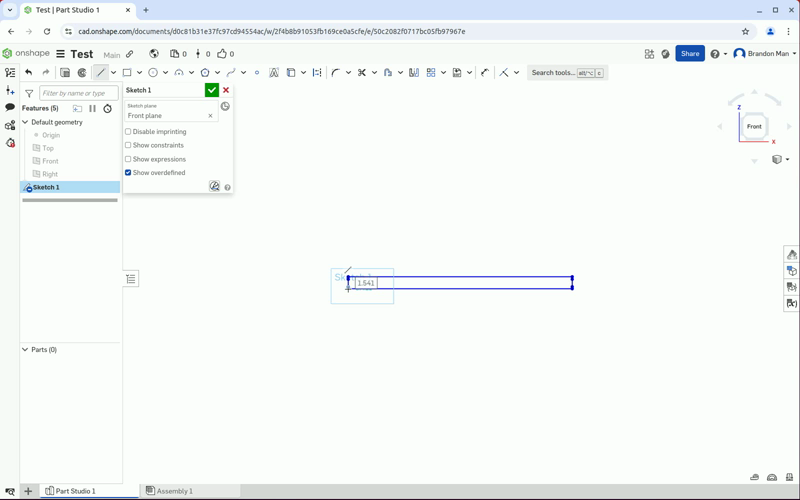
scroll(6)
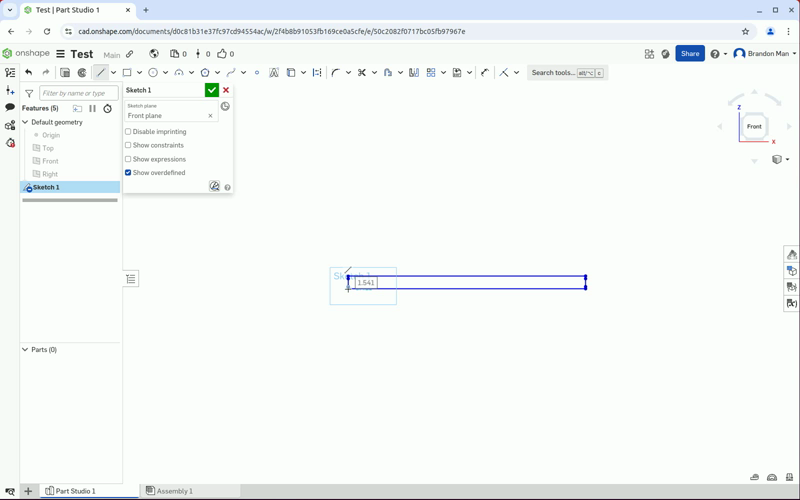
scroll(6)
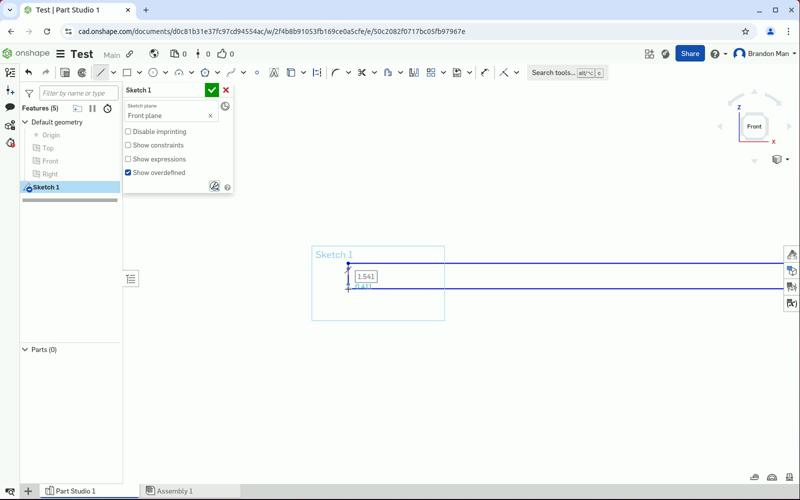
scroll(6)
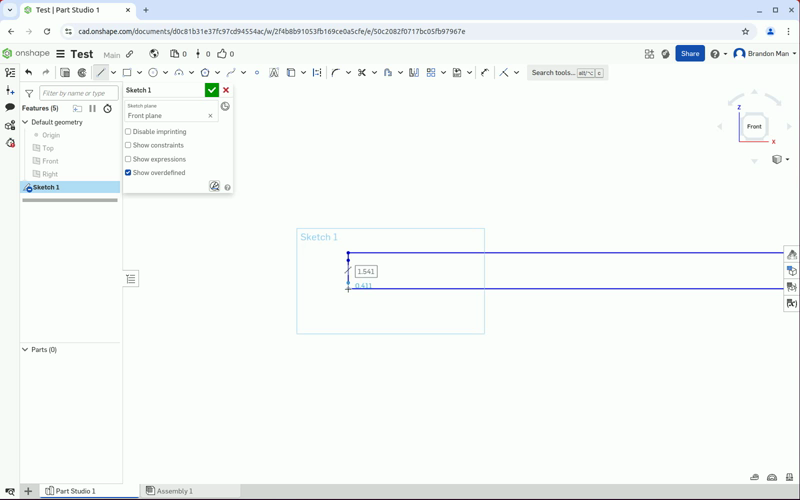
scroll(6)
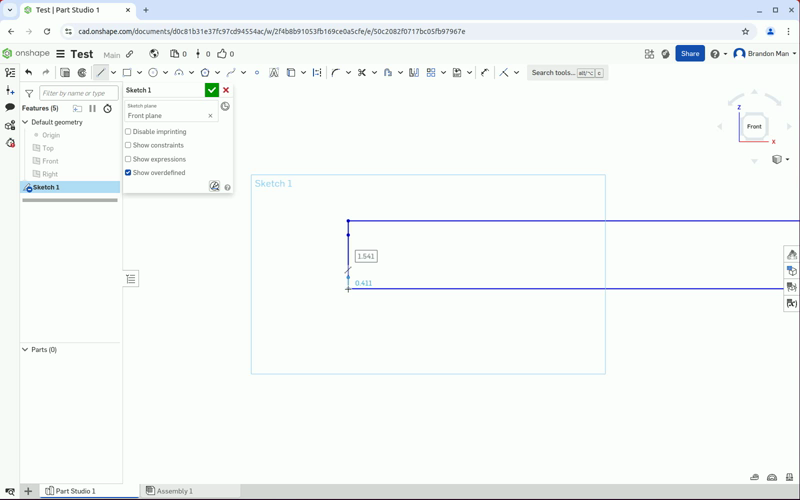
scroll(6)
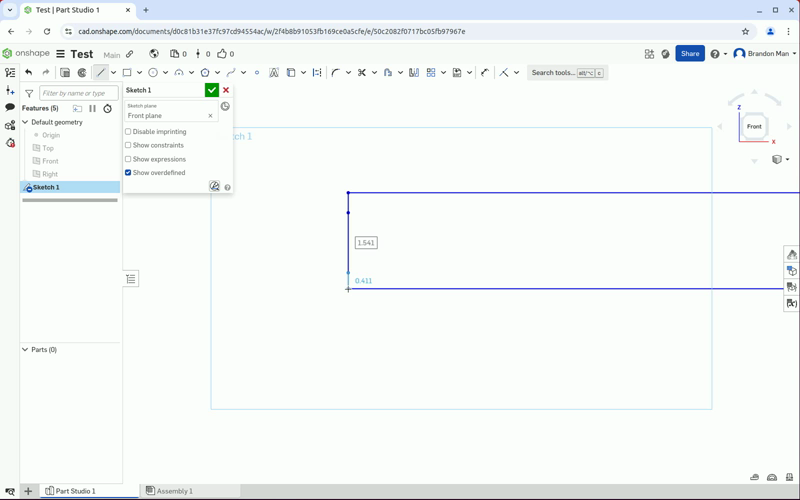
scroll(6)
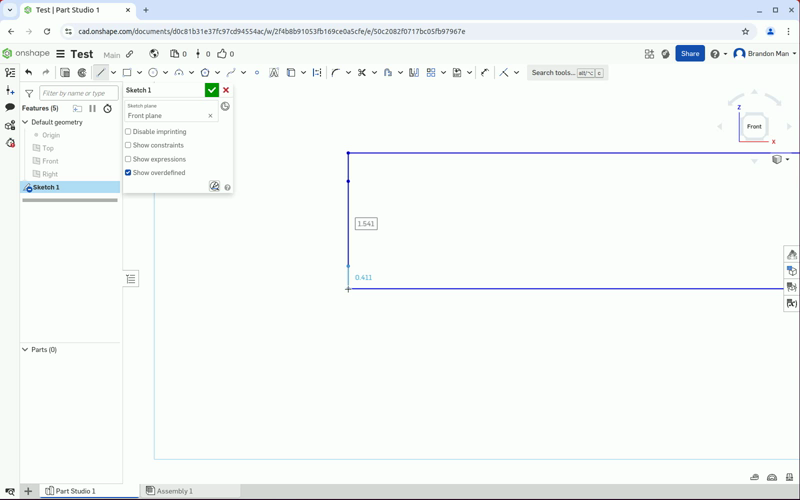
key_up(shift)
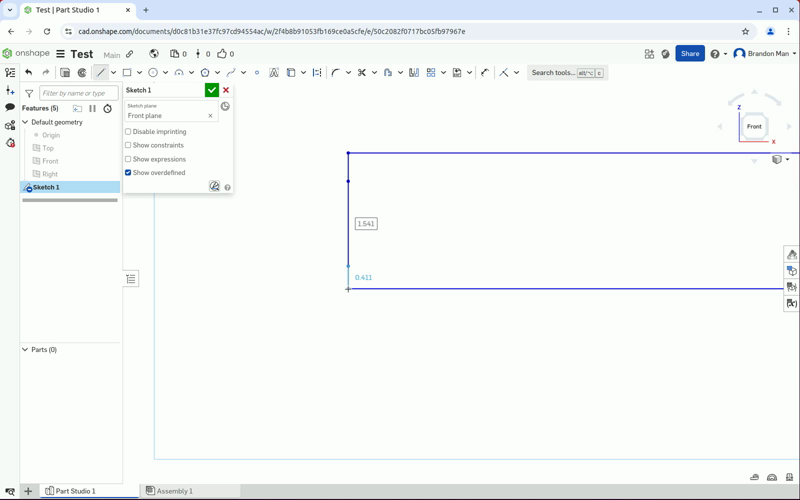
click(348, 288)
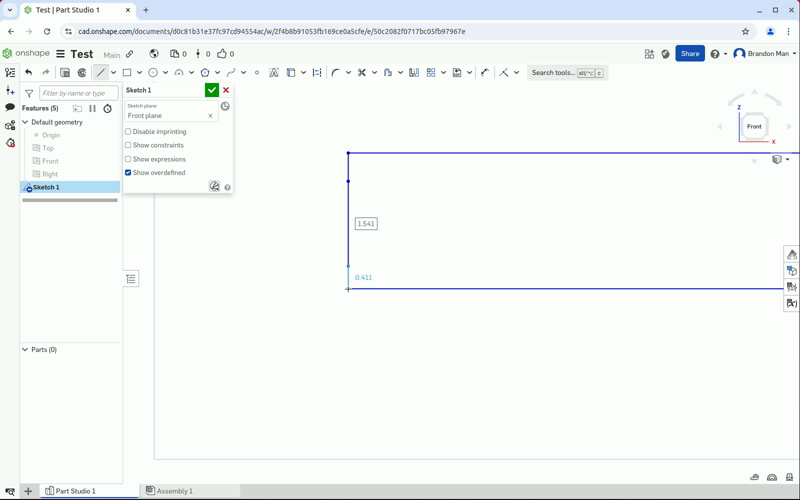
scroll(-6)
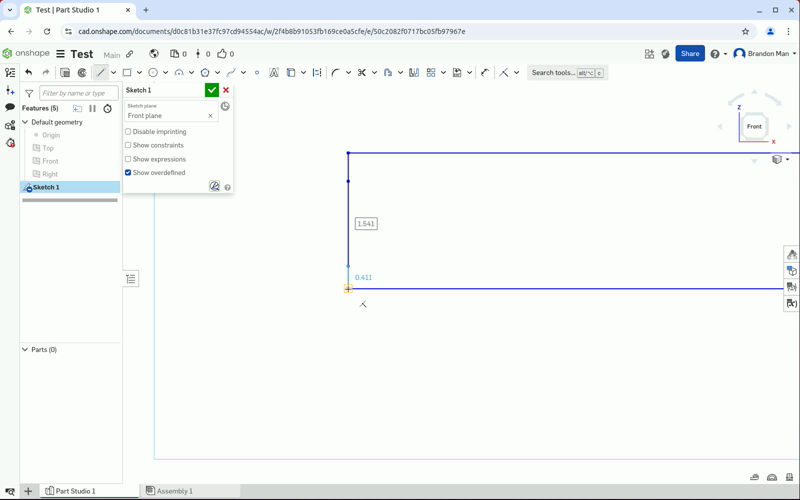
scroll(-6)
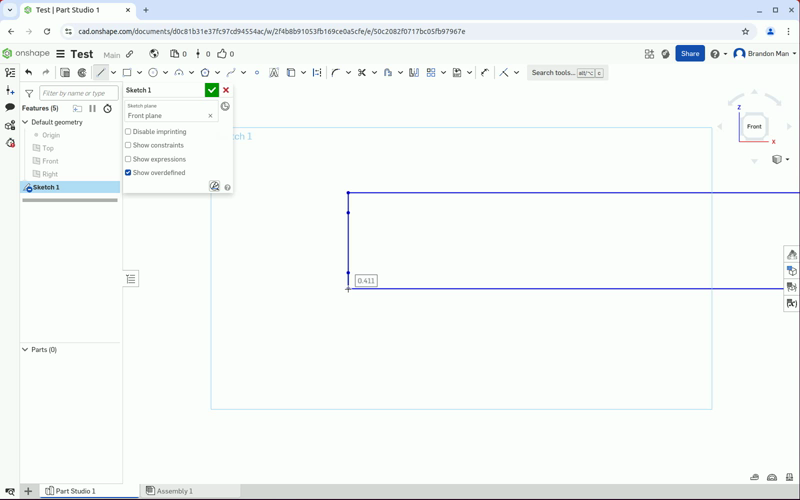
scroll(-6)
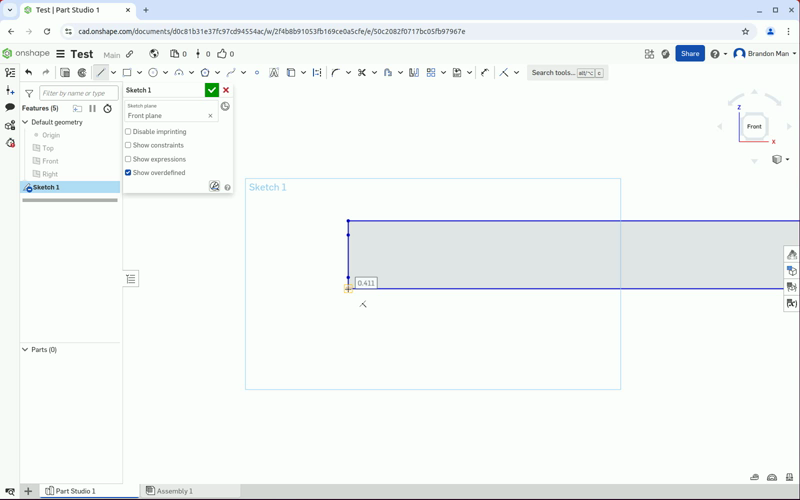
scroll(-6)
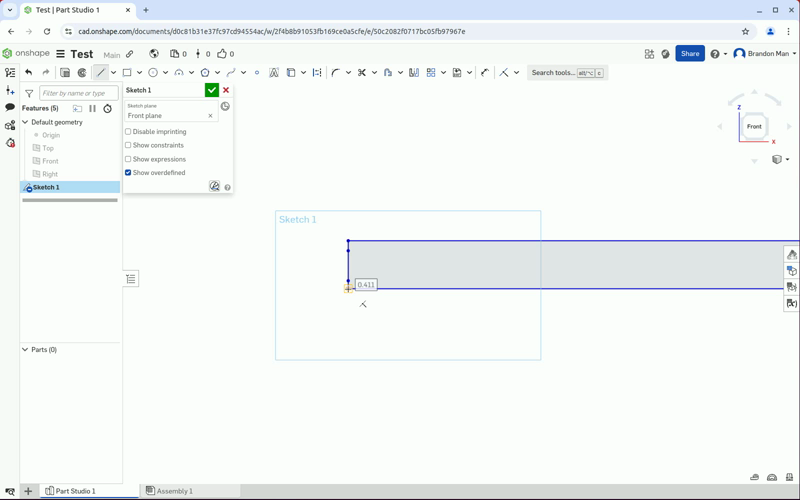
scroll(-6)
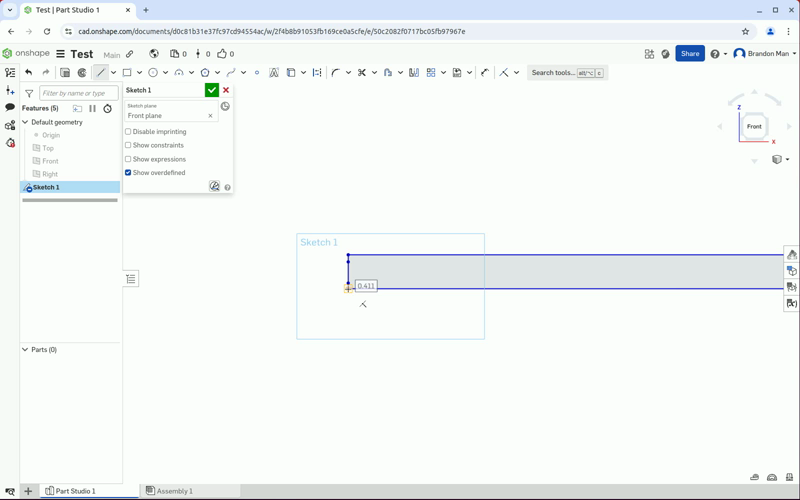
scroll(-6)
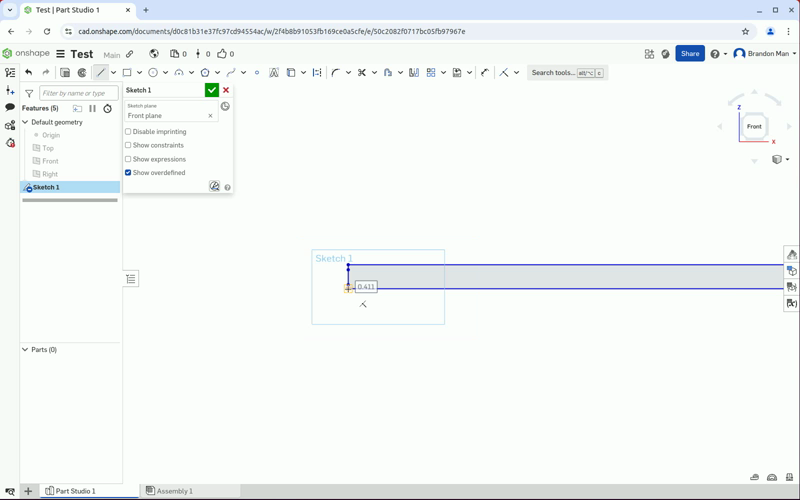
scroll(-6)
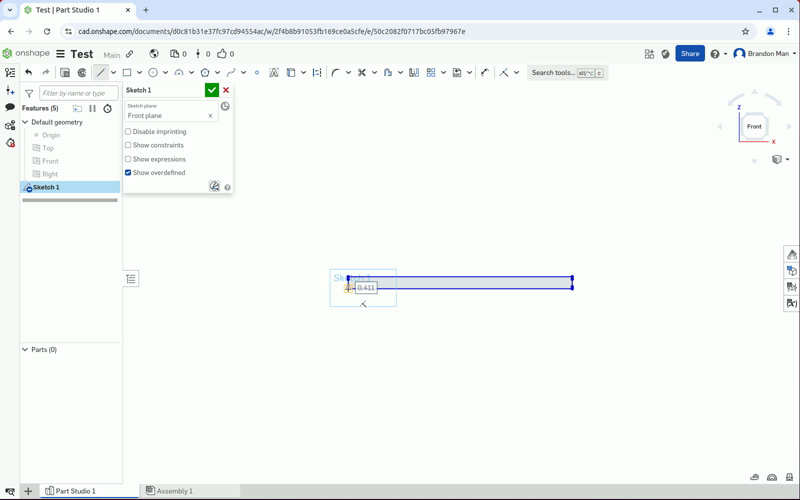
key(esc)
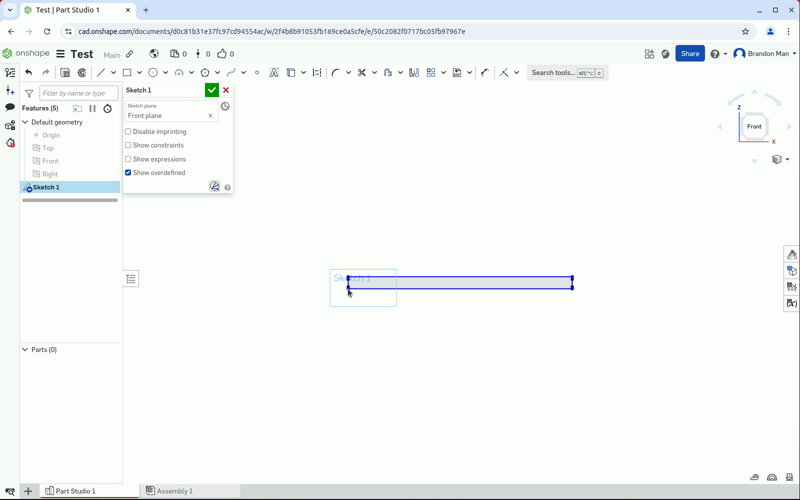
mouse_move(402, 282)
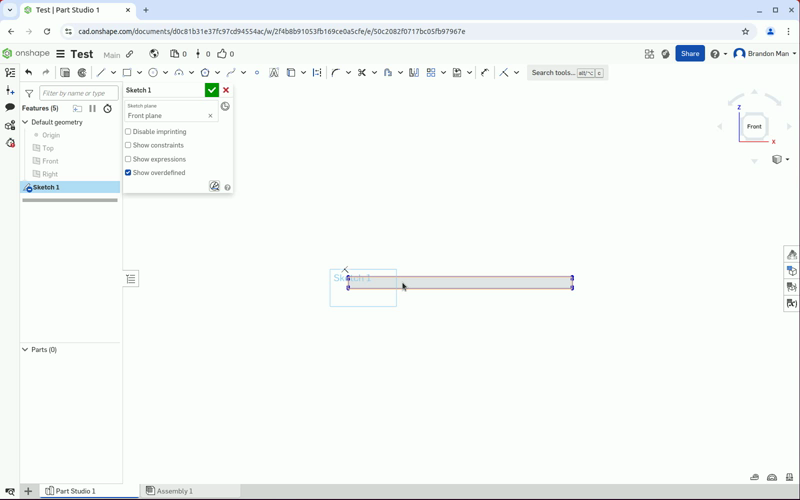
click(402, 282)
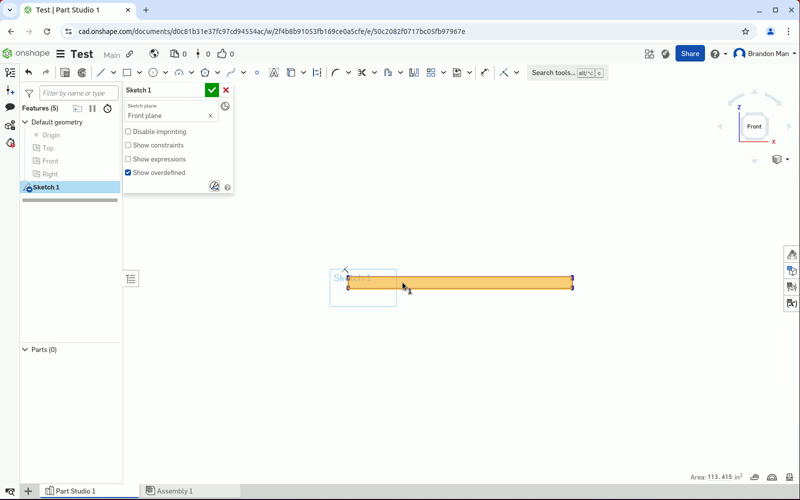
mouse_move(73, 352)
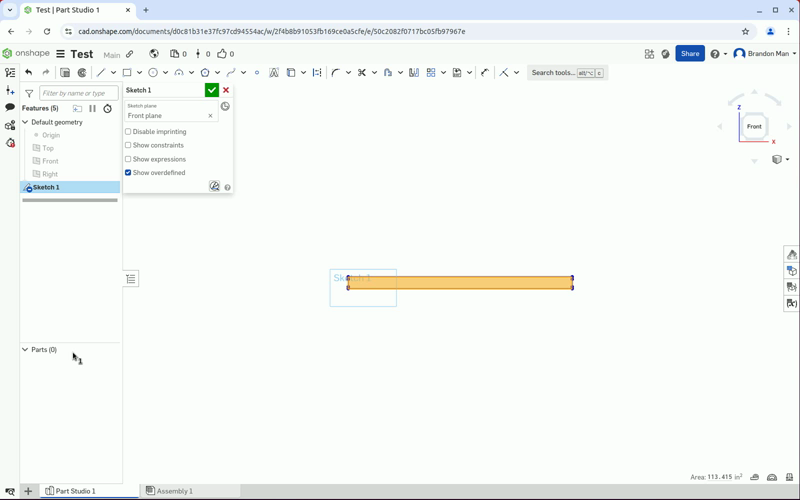
key(shift+y)
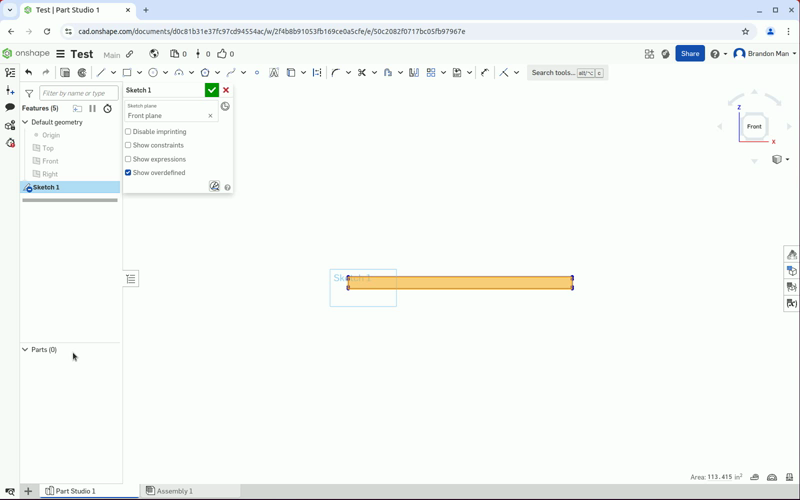
key(shift+e)
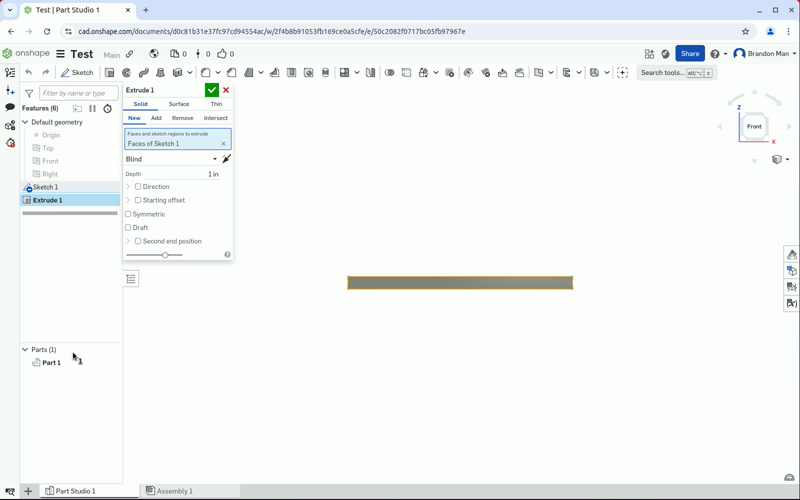
mouse_move(143, 106)
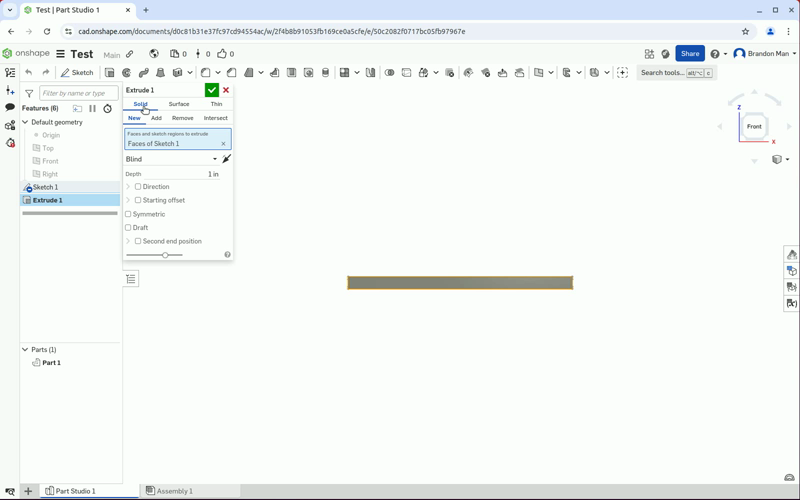
click(143, 106)
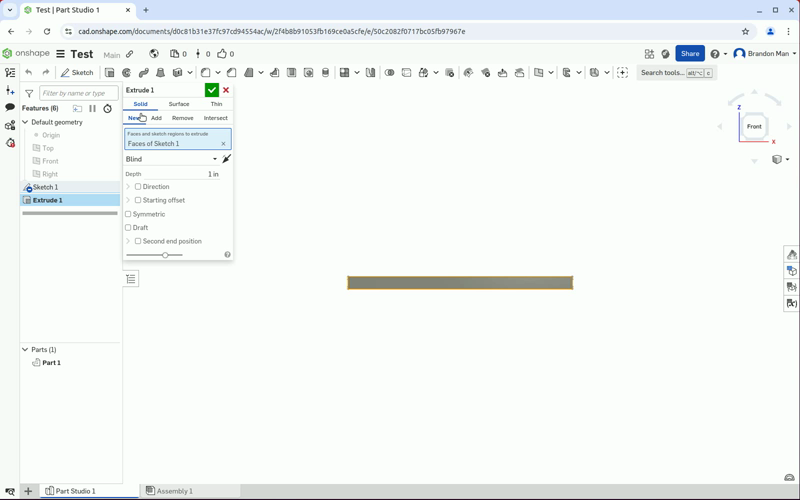
mouse_move(137, 120)
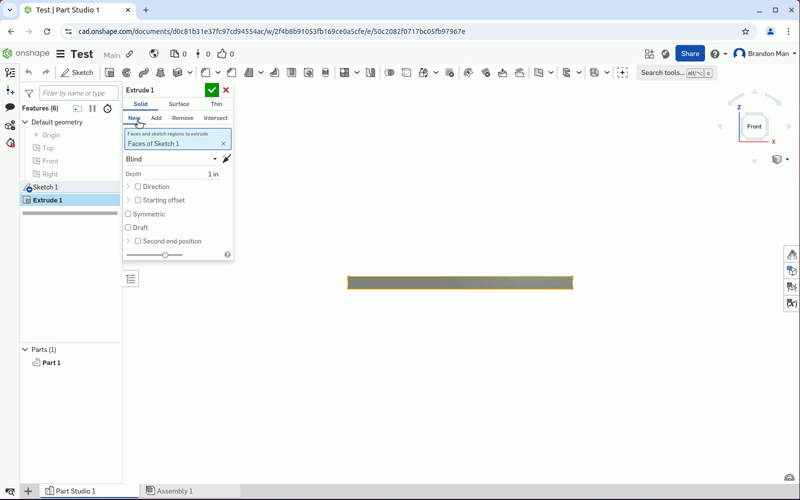
click(137, 120)
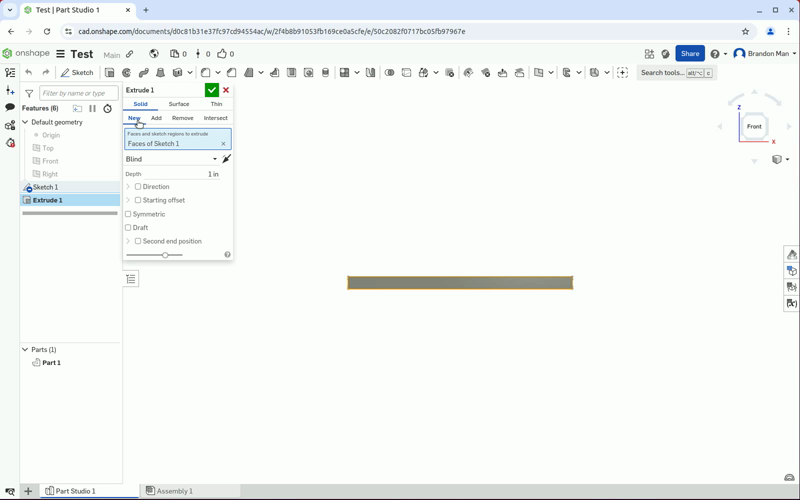
key(tab, 4)
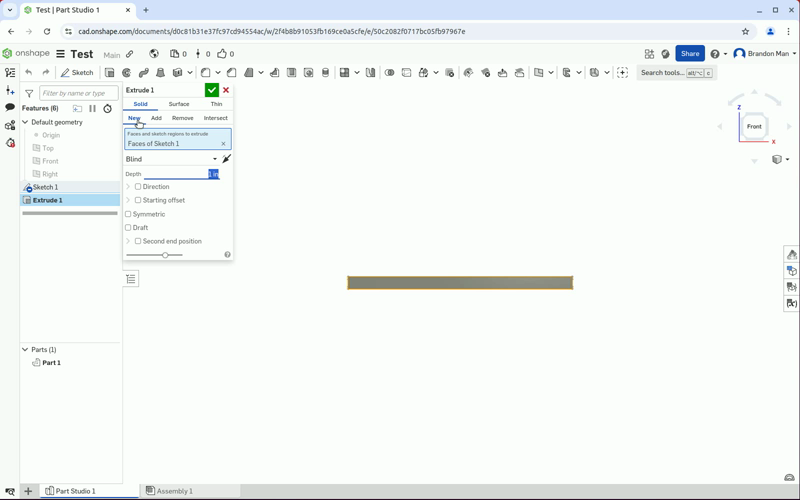
text(3.37)
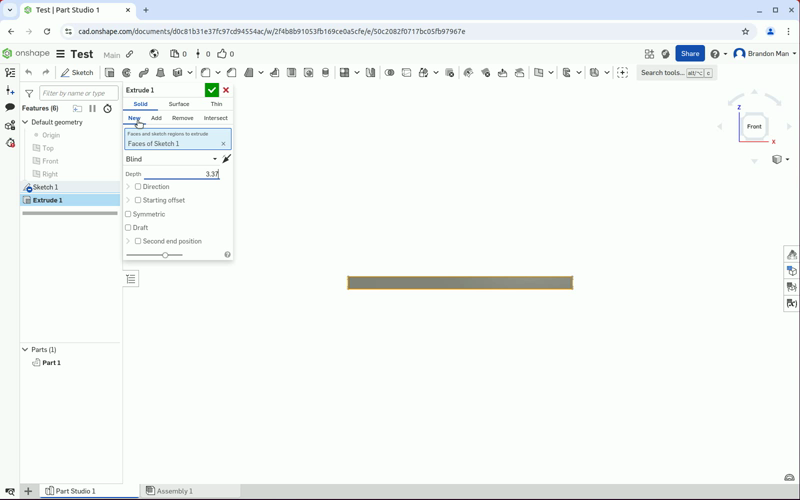
key(enter)
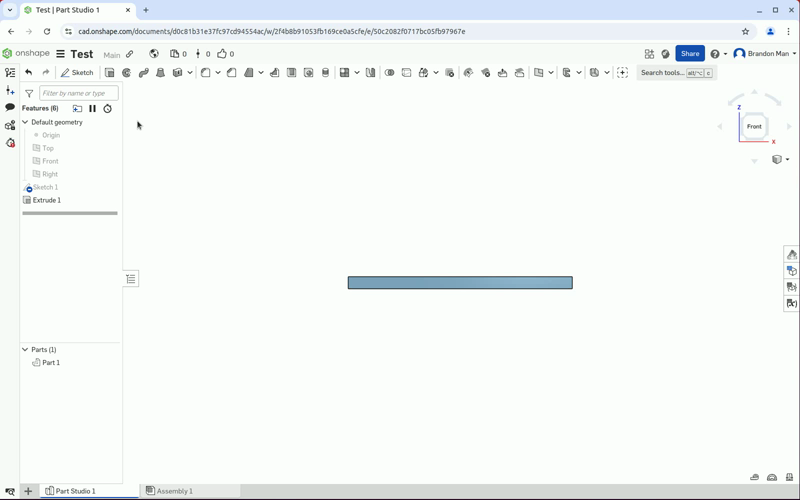
key(shift+h)
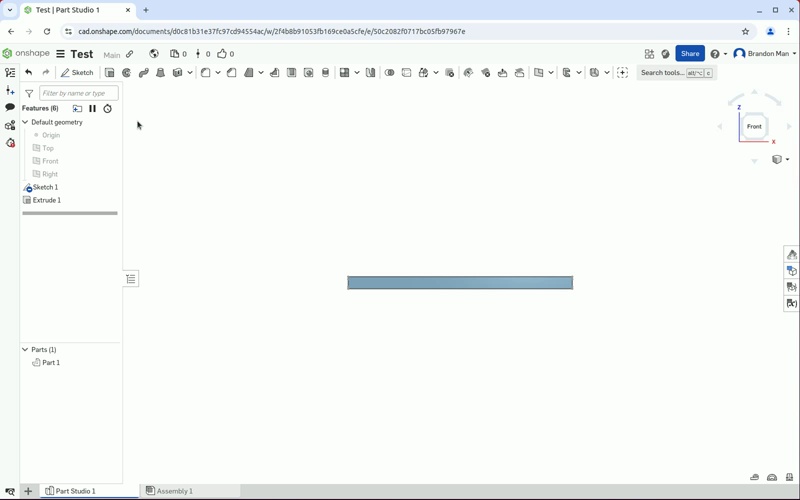
key(shift+h)
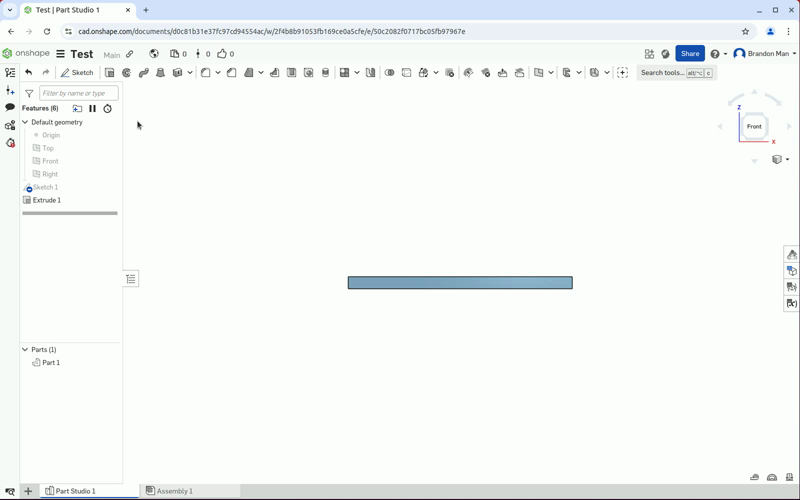
mouse_move(73, 189)
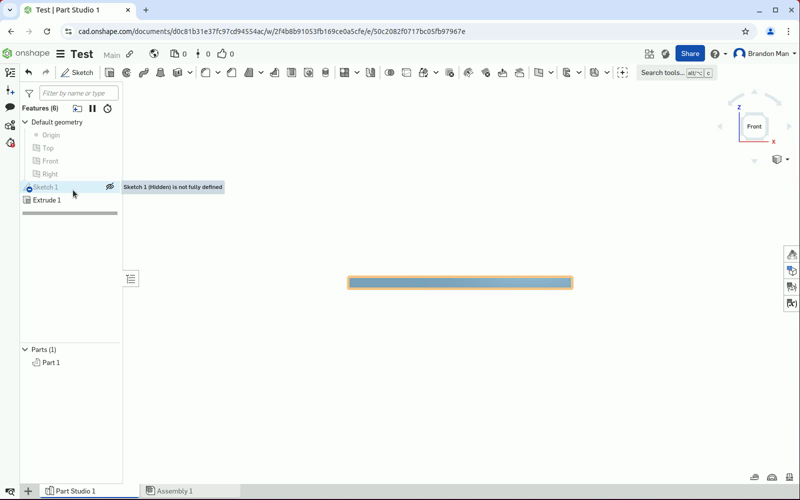
click(73, 189)
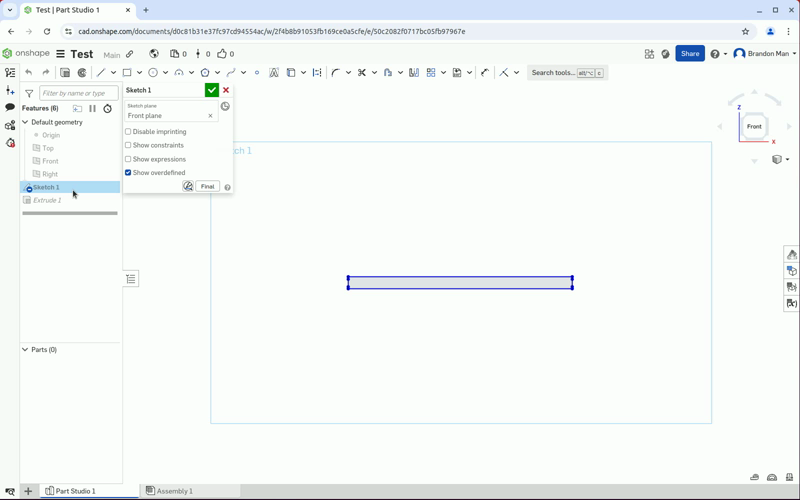
mouse_move(229, 92)
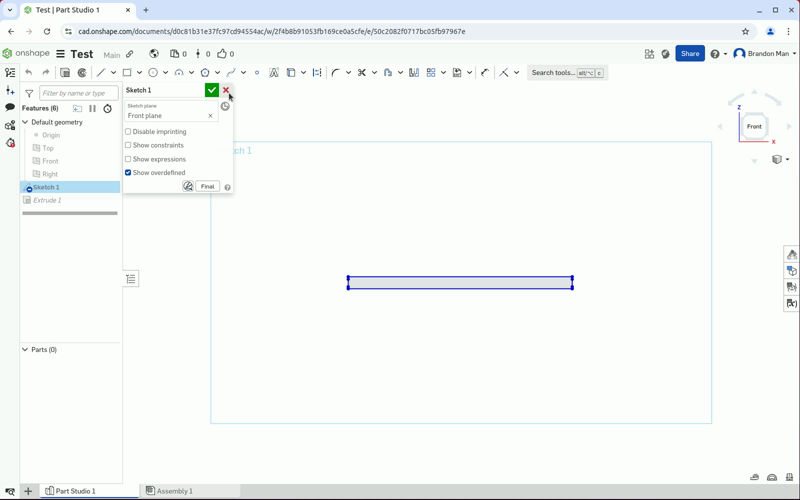
click(229, 92)
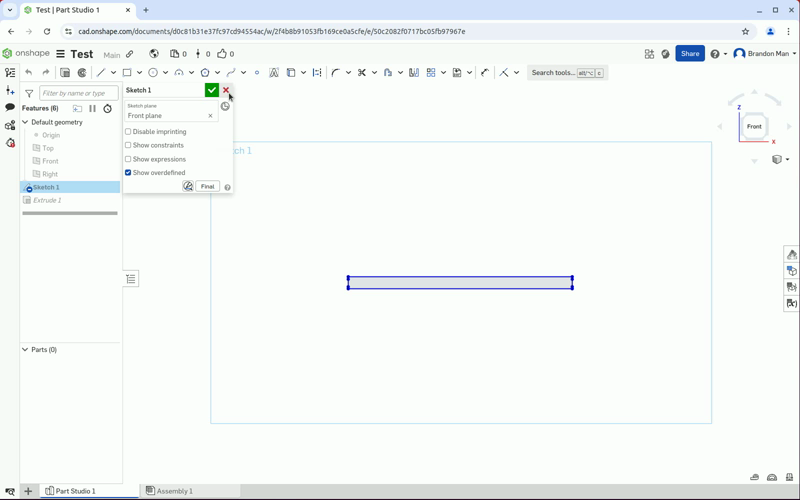
key(shift+s)
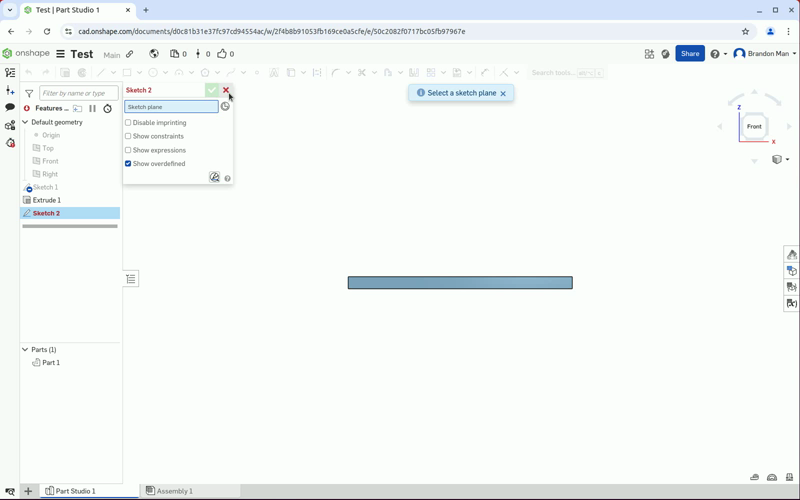
mouse_move(73, 163)
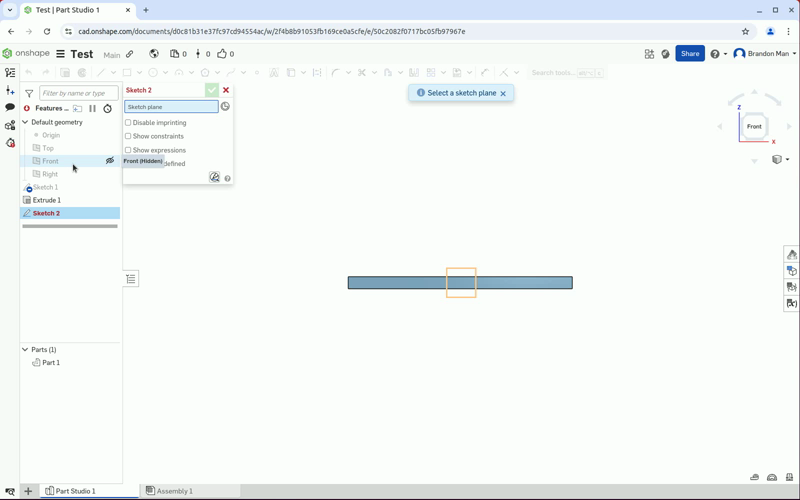
click(73, 163)
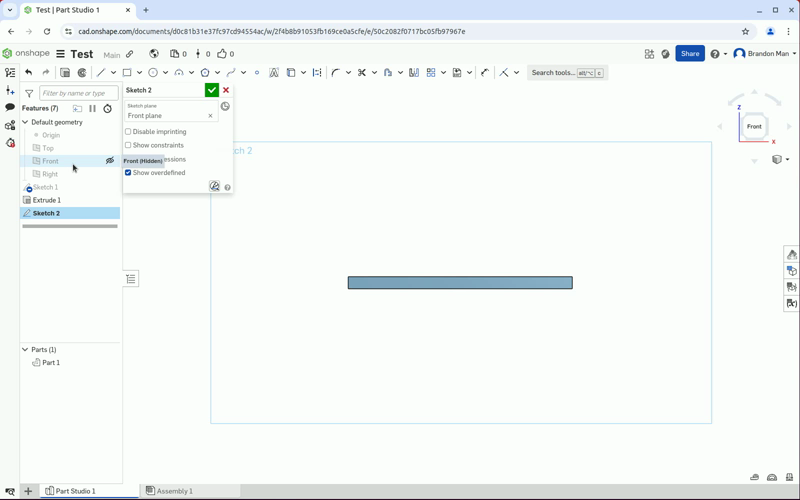
mouse_move(73, 352)
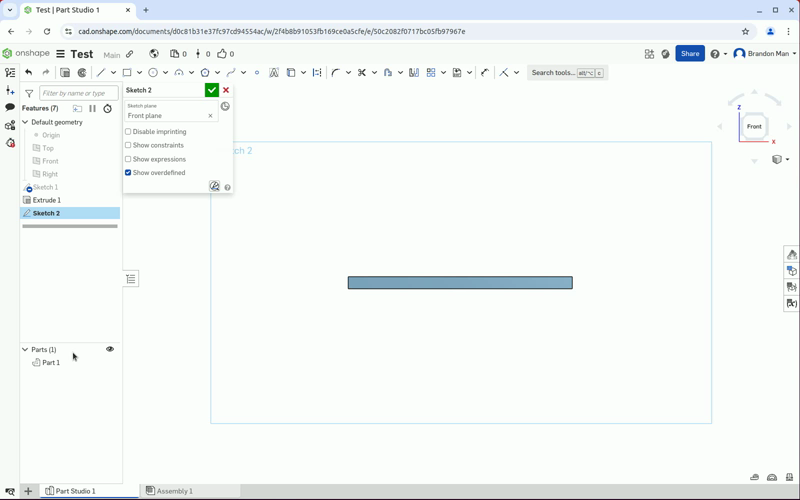
key(y)
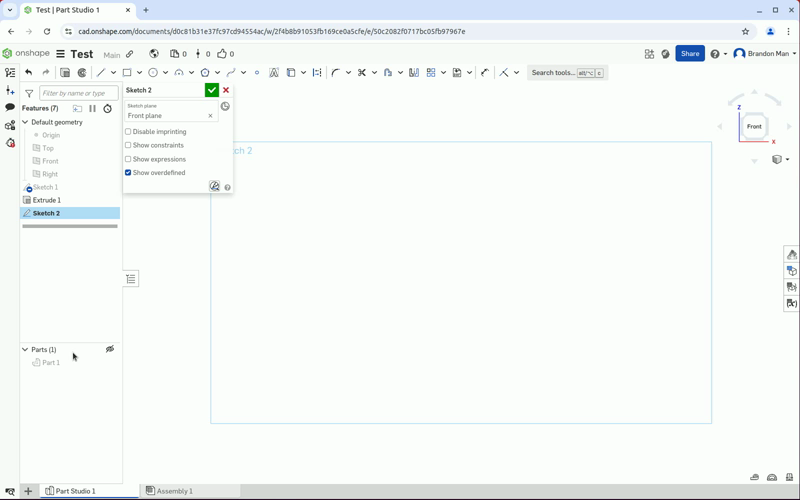
key(l)
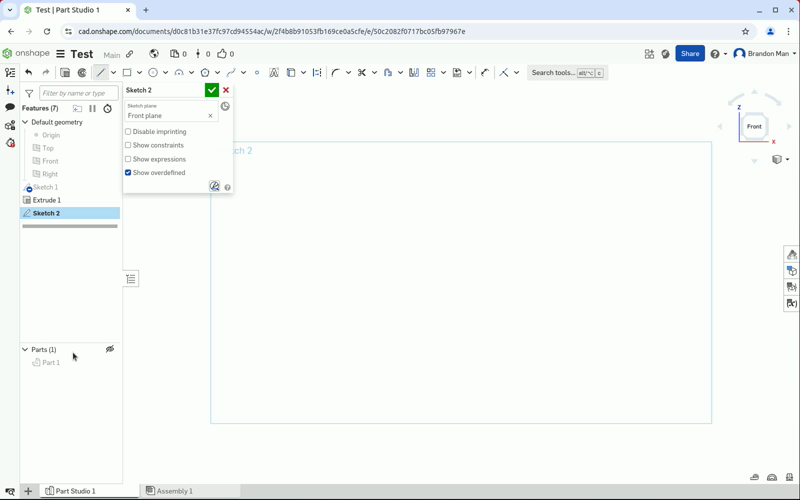
key_down(shift)
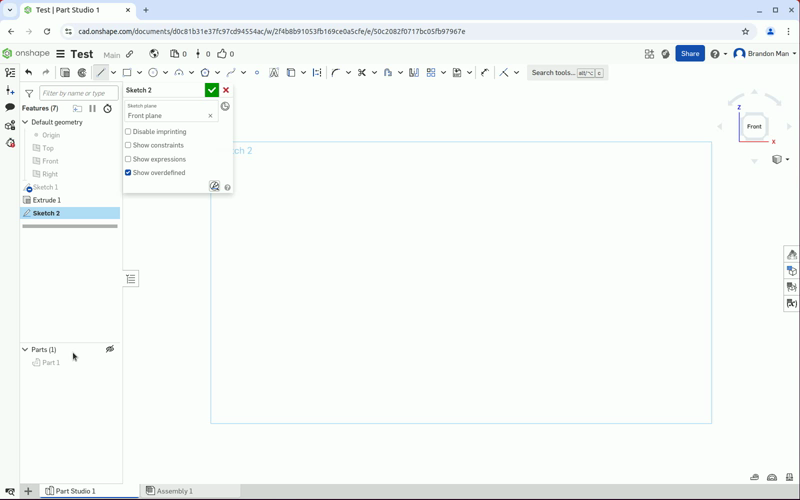
mouse_move(348, 285)
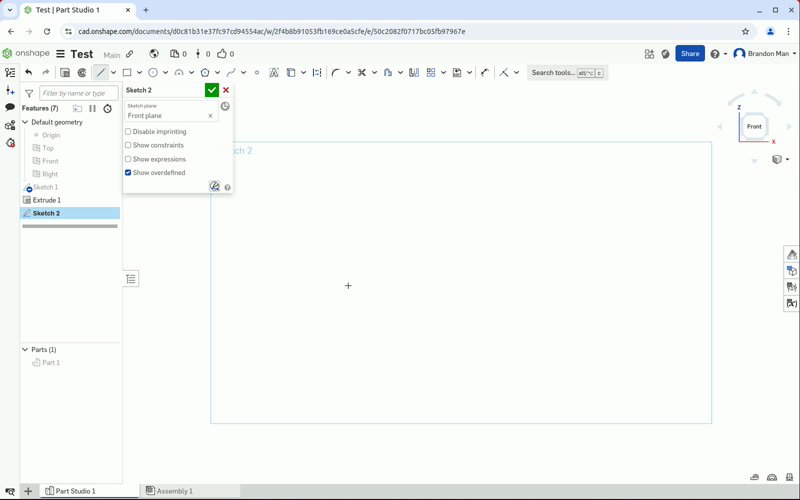
click(348, 285)
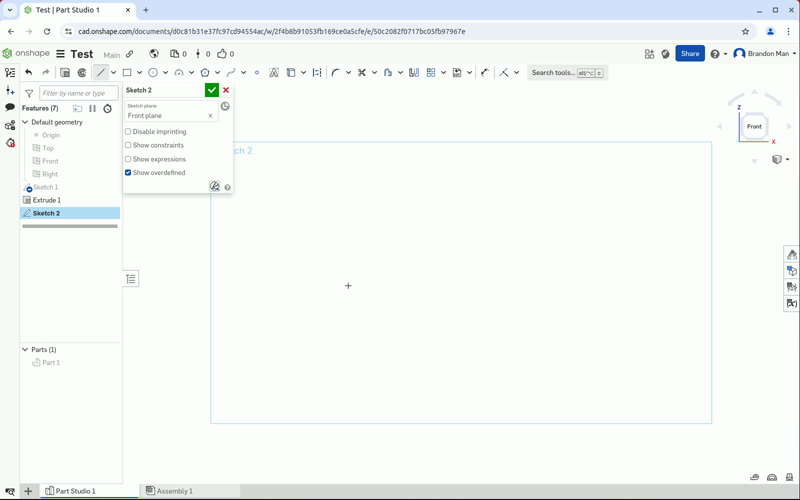
key_up(shift)
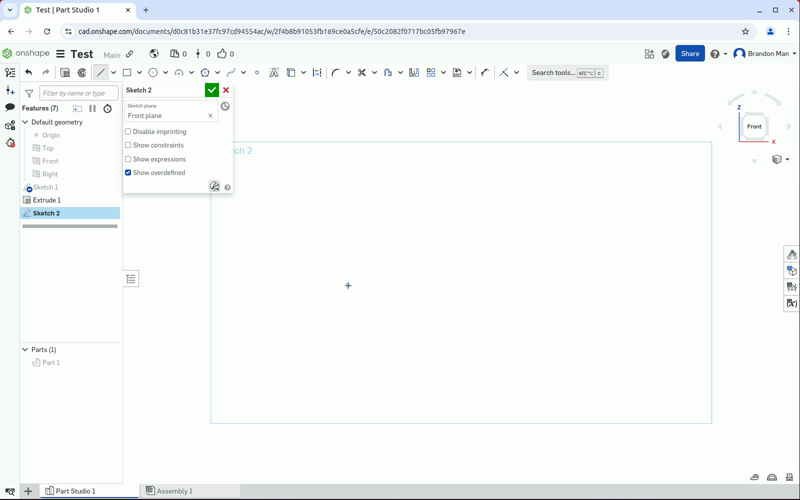
key_down(shift)
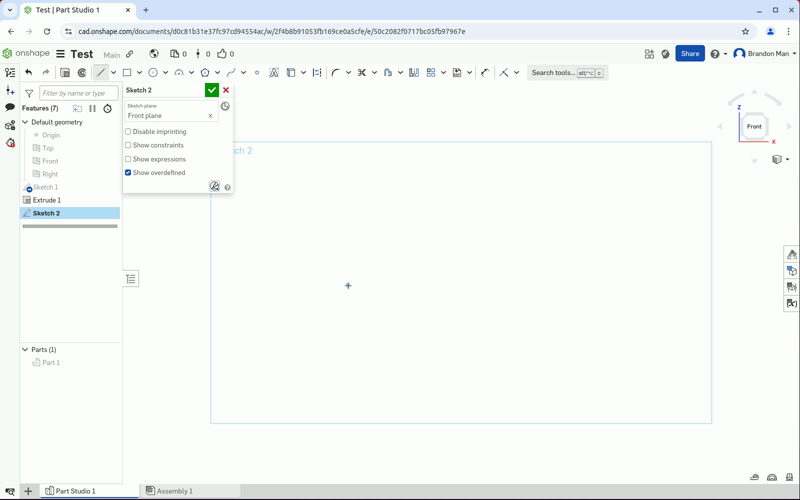
mouse_move(572, 285)
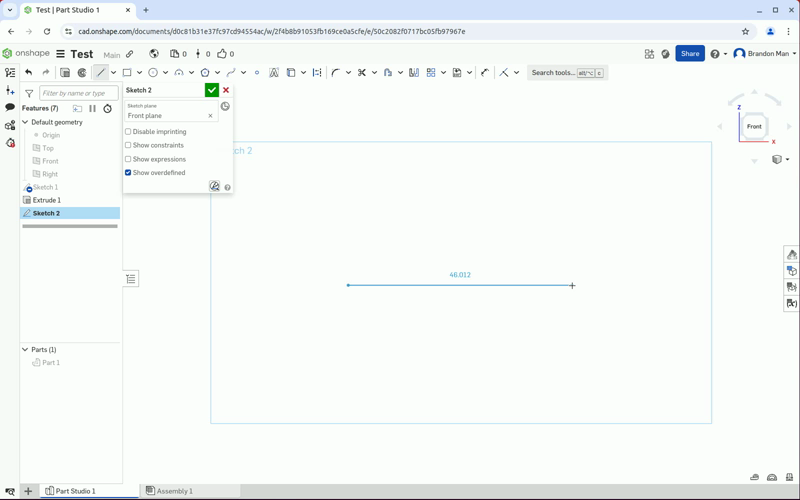
click(572, 285)
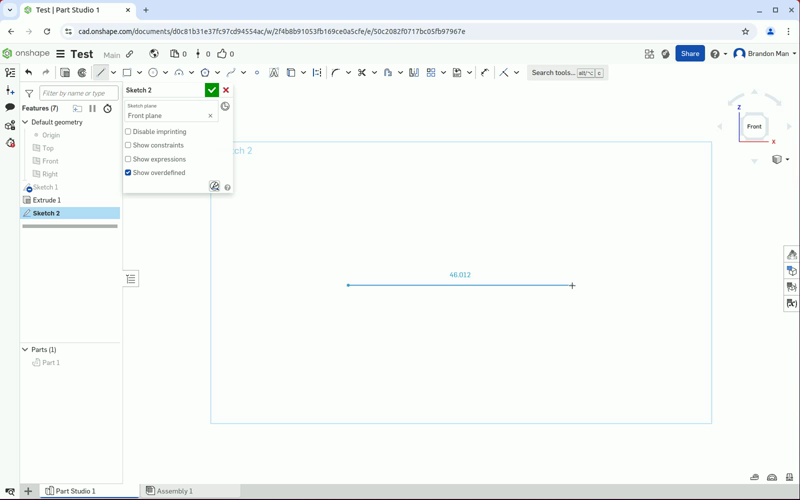
key_up(shift)
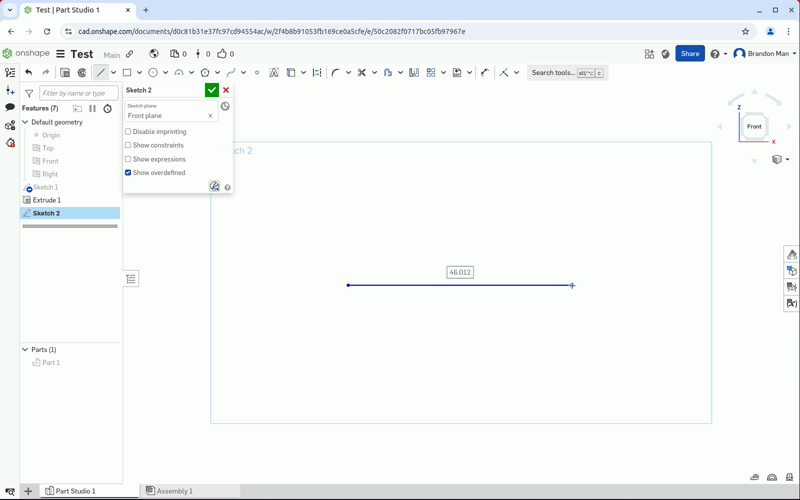
key_down(shift)
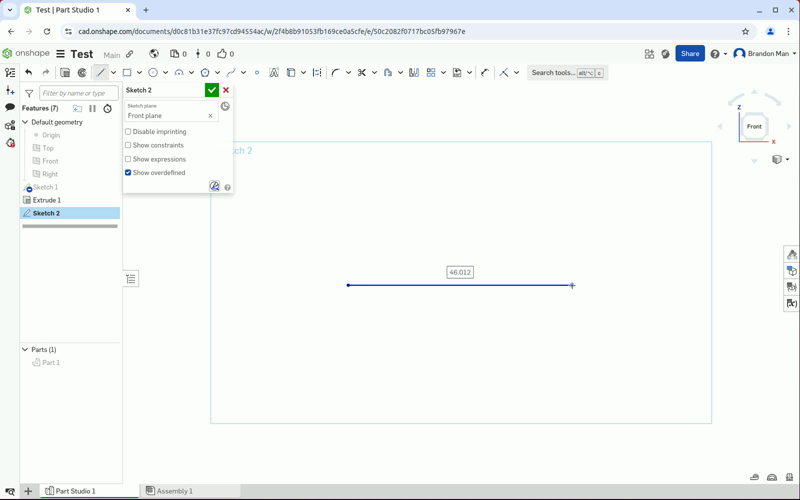
mouse_move(589, 285)
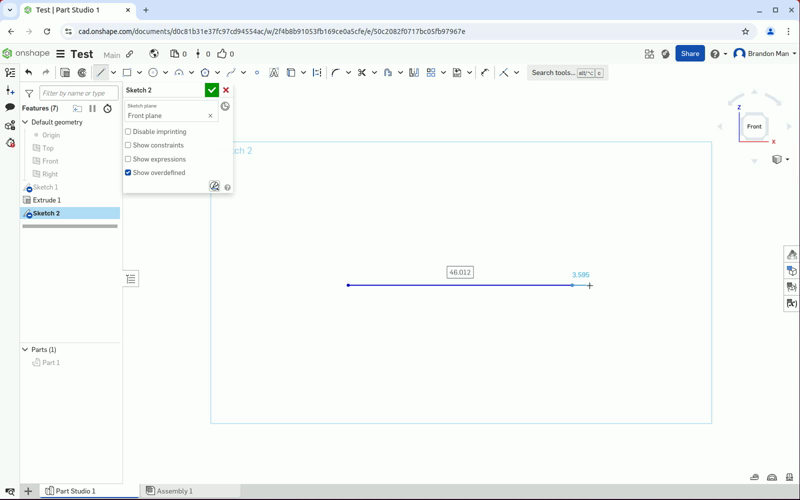
mouse_move(572, 280)
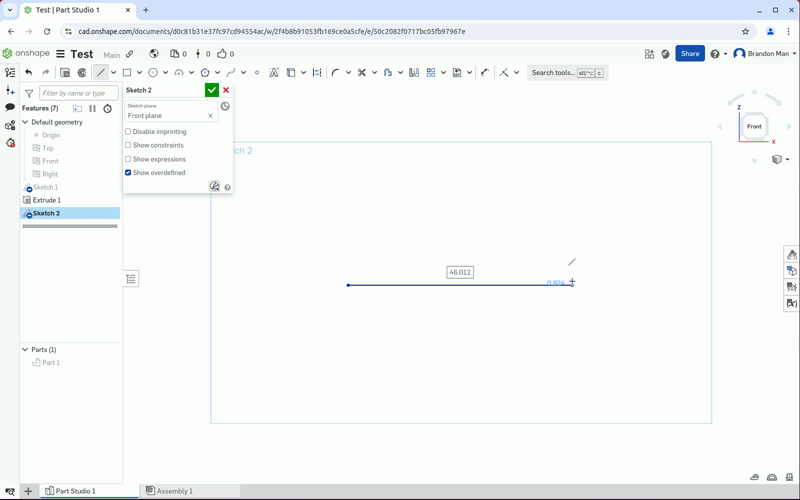
scroll(6)
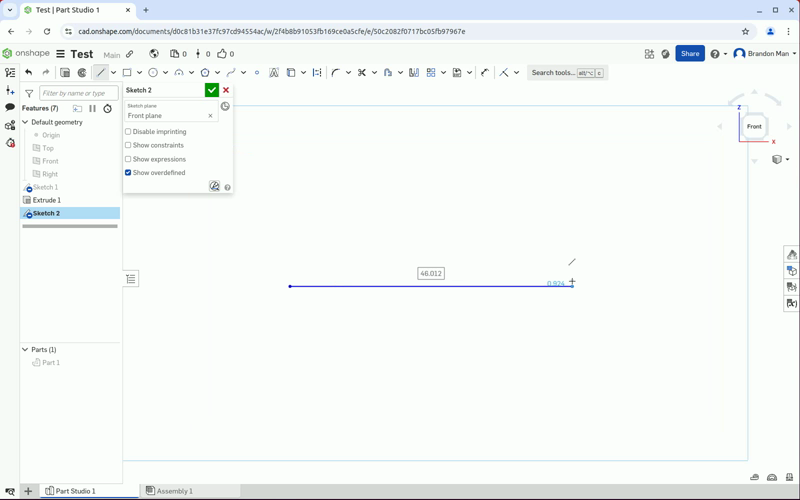
scroll(6)
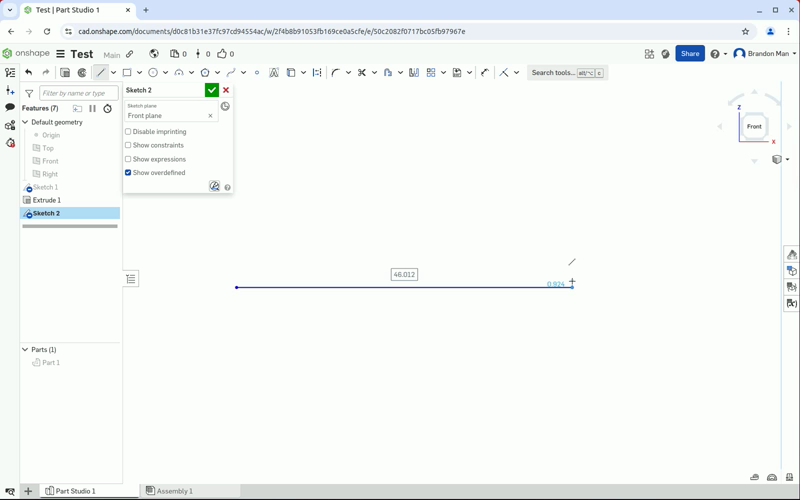
scroll(6)
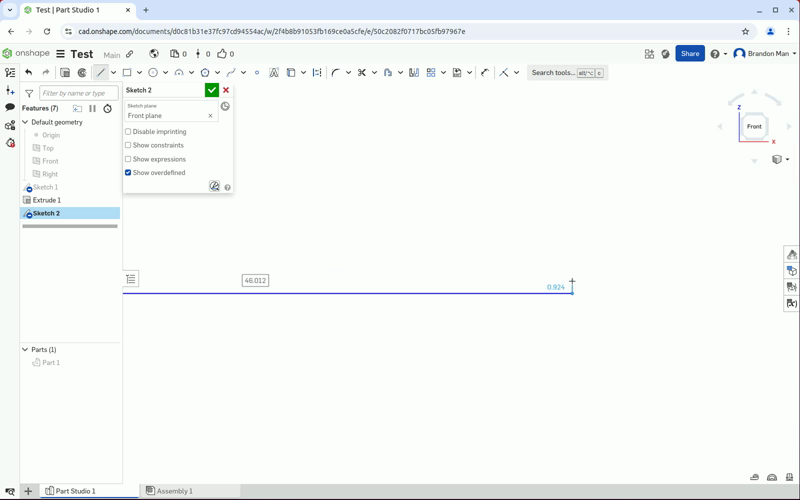
scroll(6)
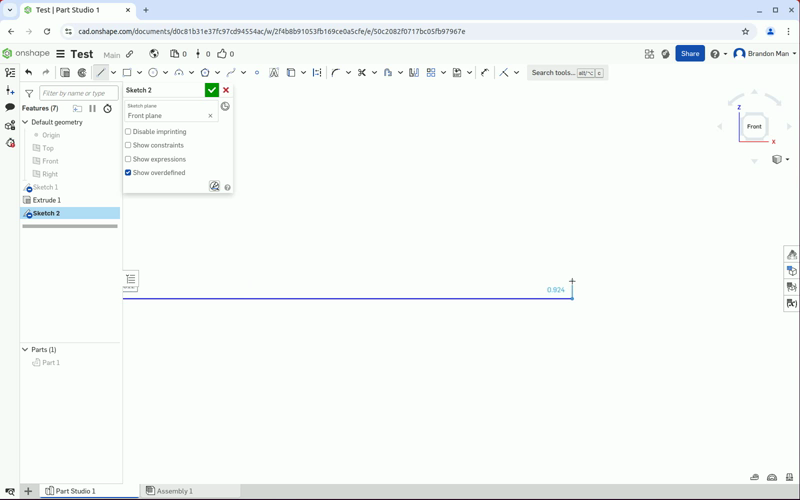
scroll(6)
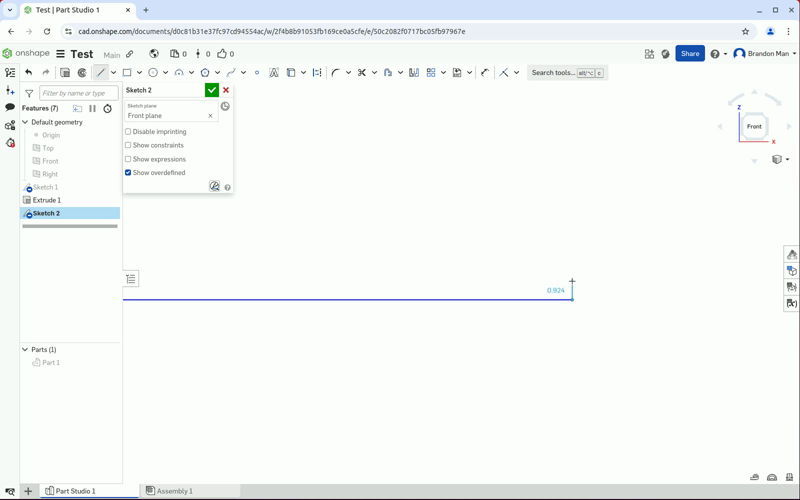
scroll(6)
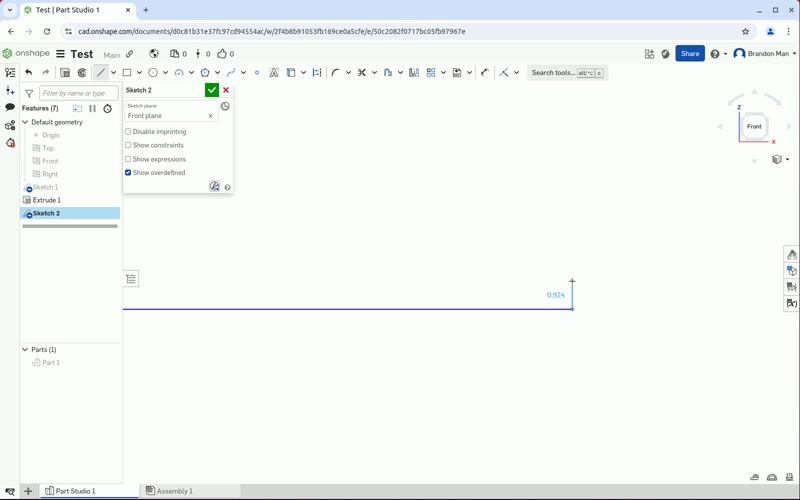
scroll(6)
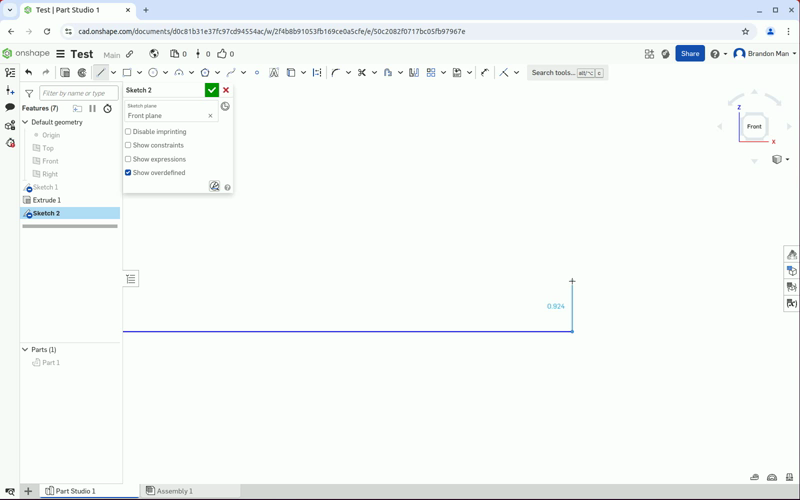
click(572, 280)
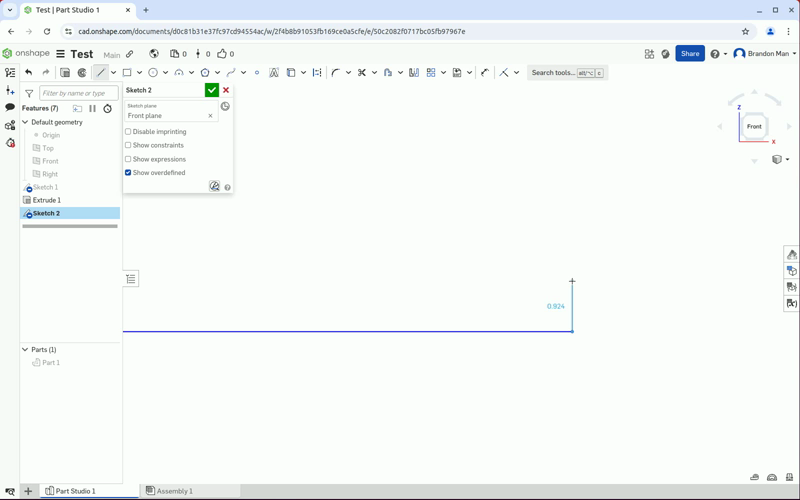
scroll(-6)
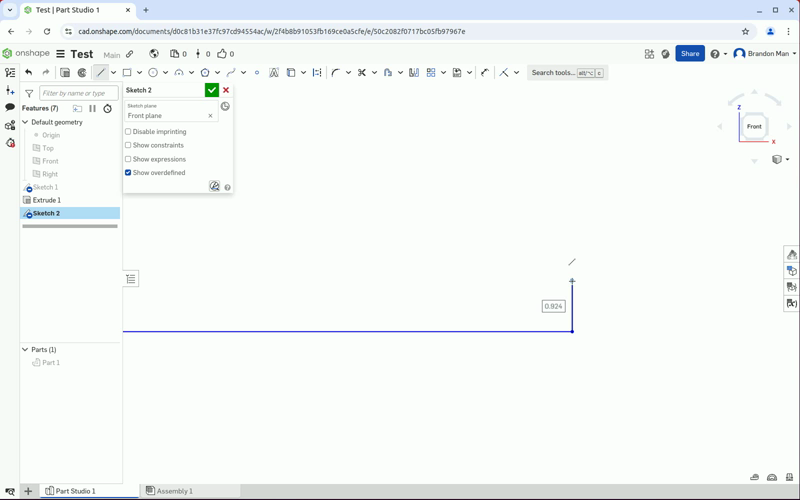
scroll(-6)
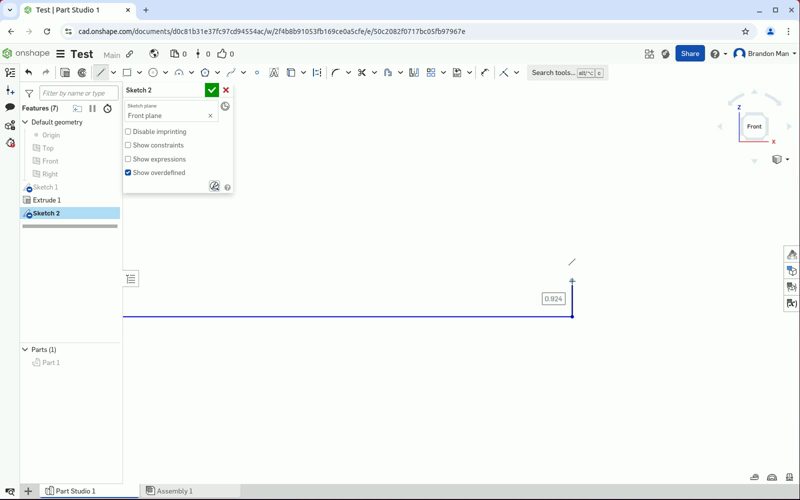
scroll(-6)
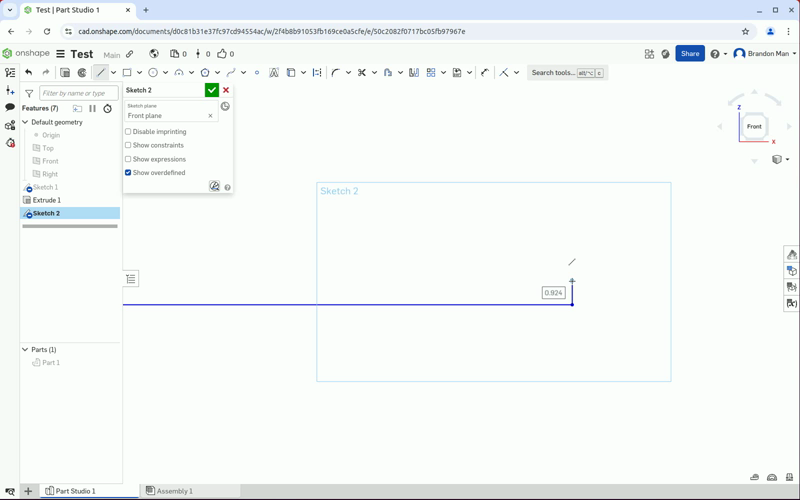
scroll(-6)
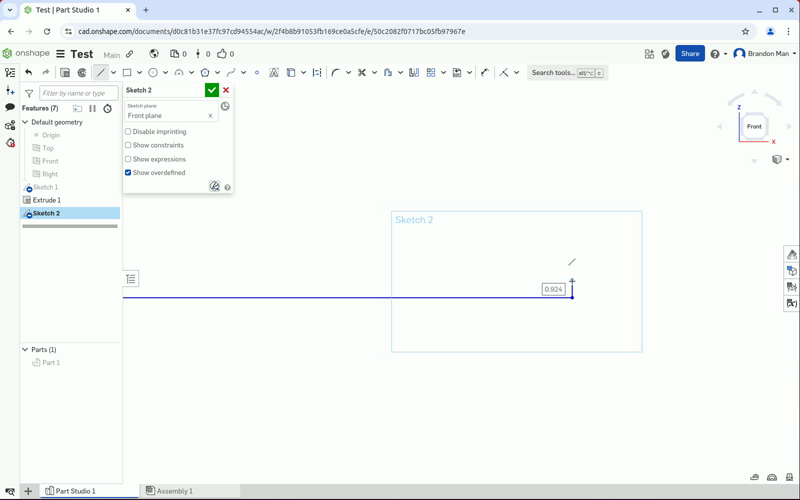
scroll(-6)
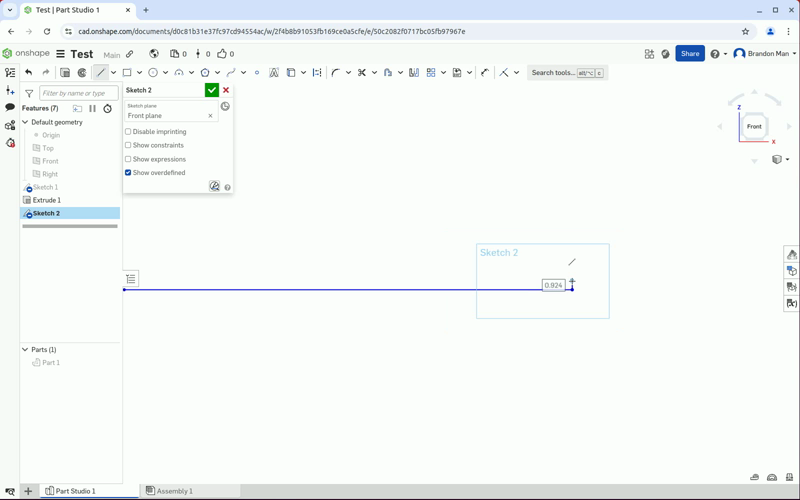
scroll(-6)
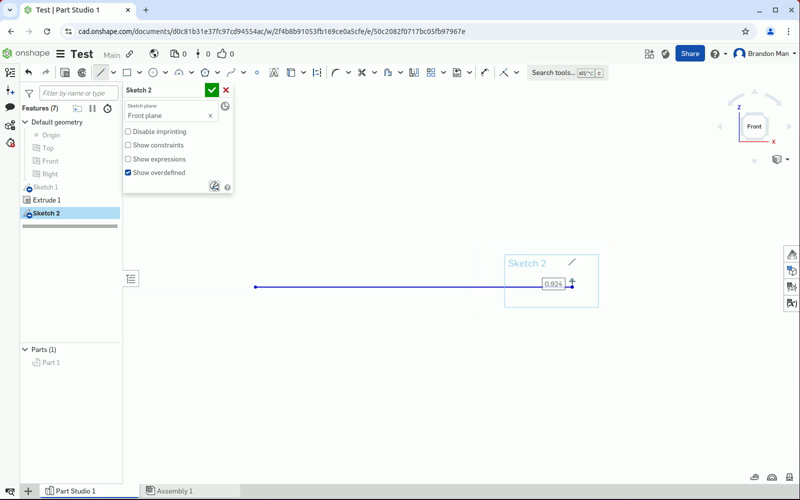
scroll(-6)
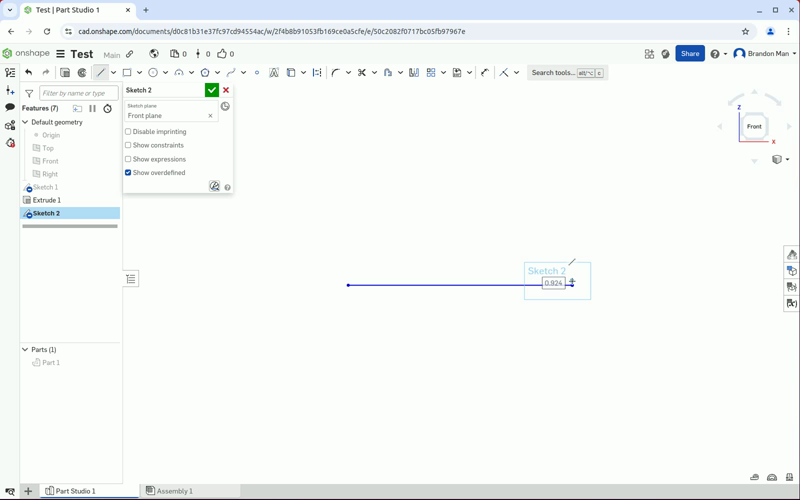
key_up(shift)
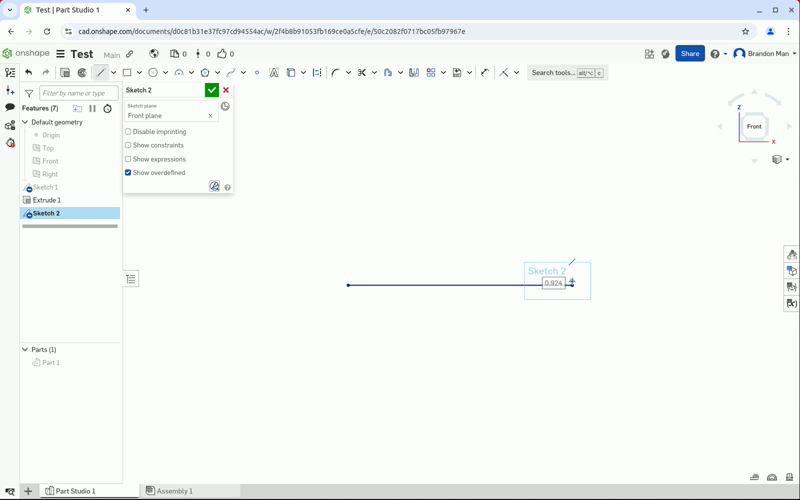
key_down(shift)
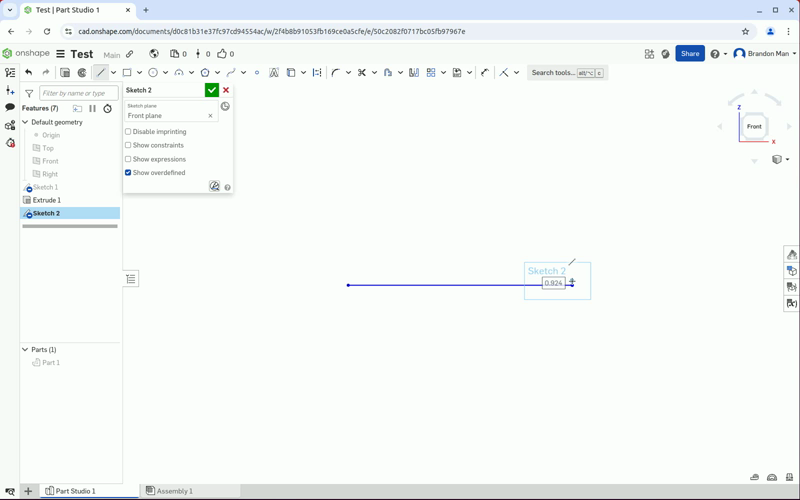
mouse_move(348, 280)
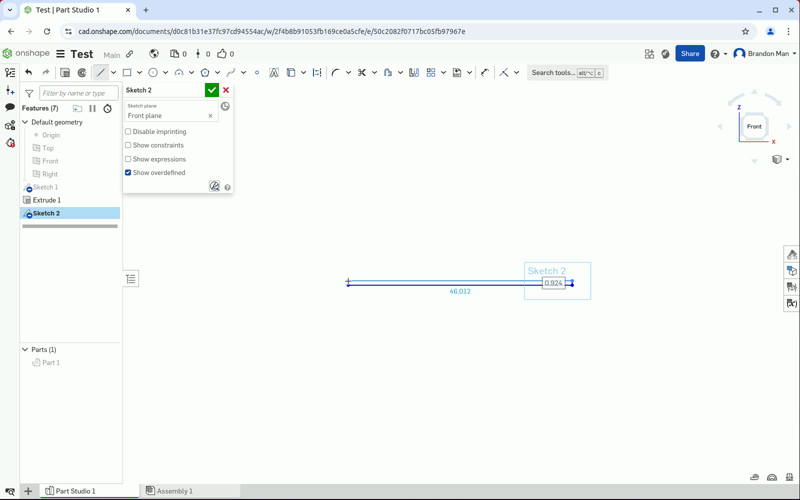
click(348, 280)
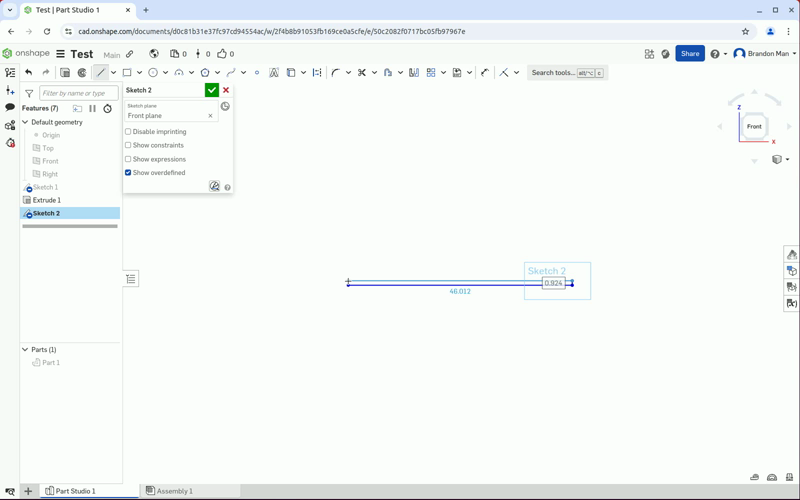
key_up(shift)
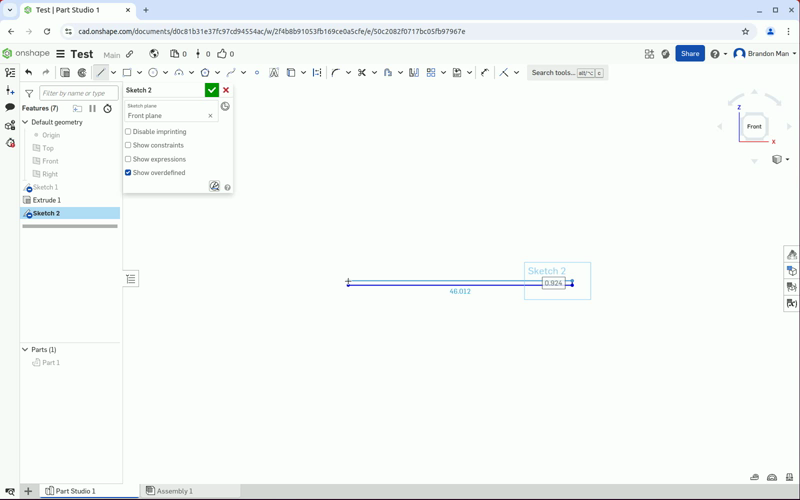
mouse_move(378, 280)
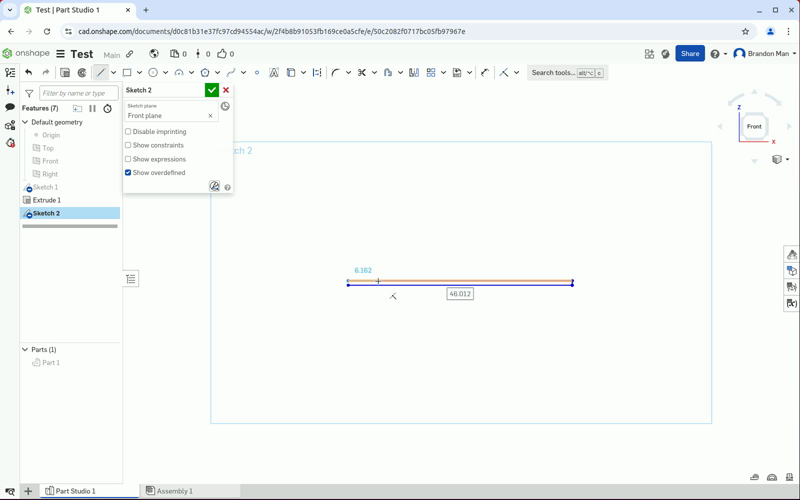
key_down(shift)
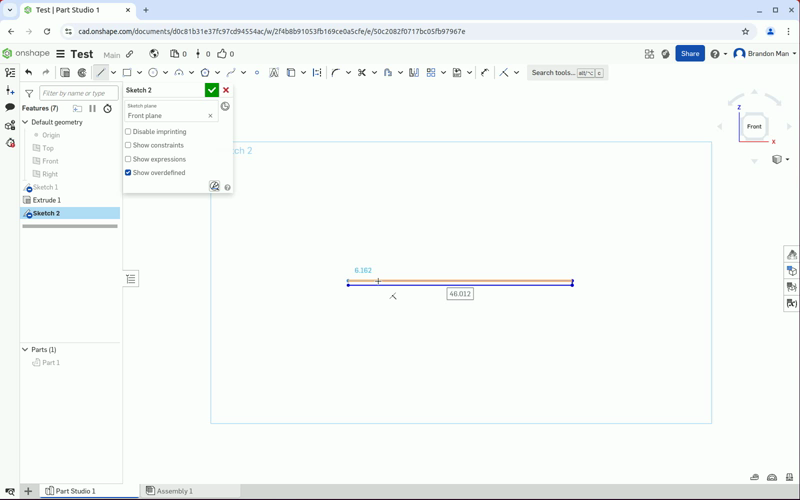
mouse_move(348, 285)
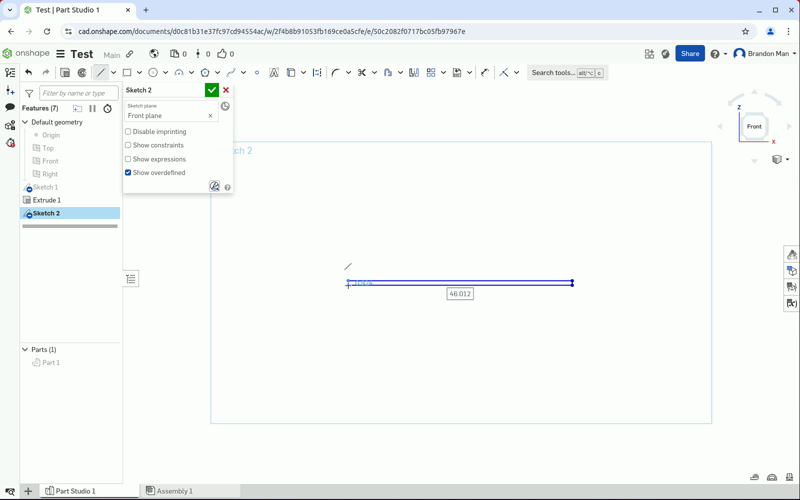
scroll(6)
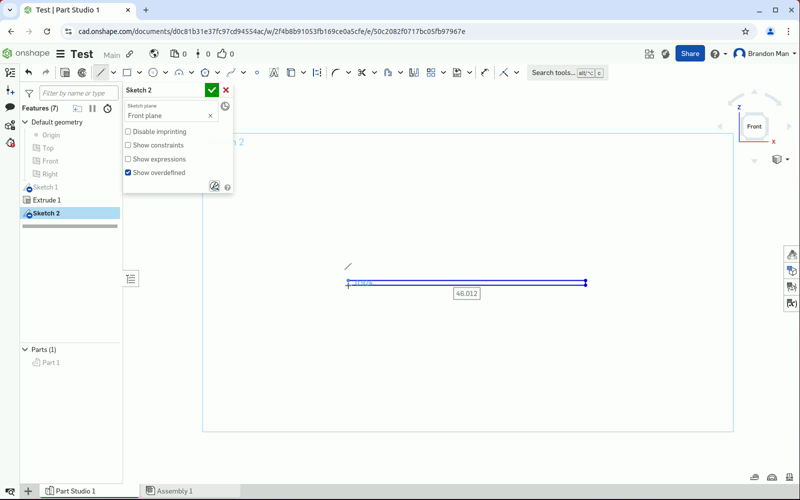
scroll(6)
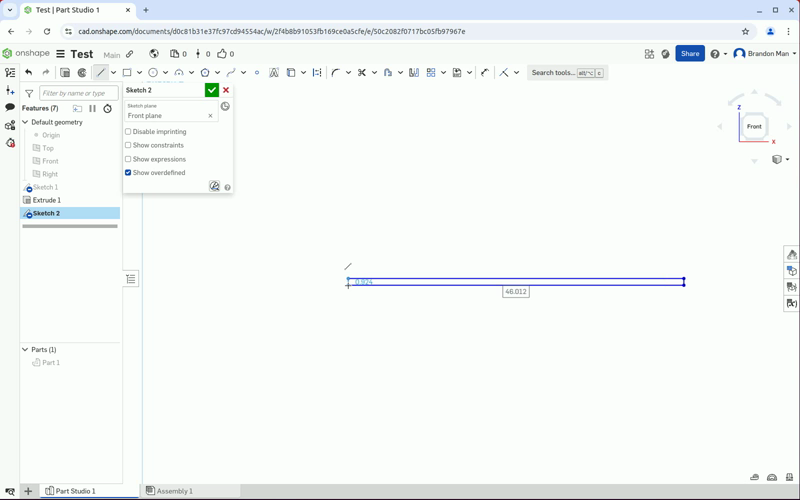
scroll(6)
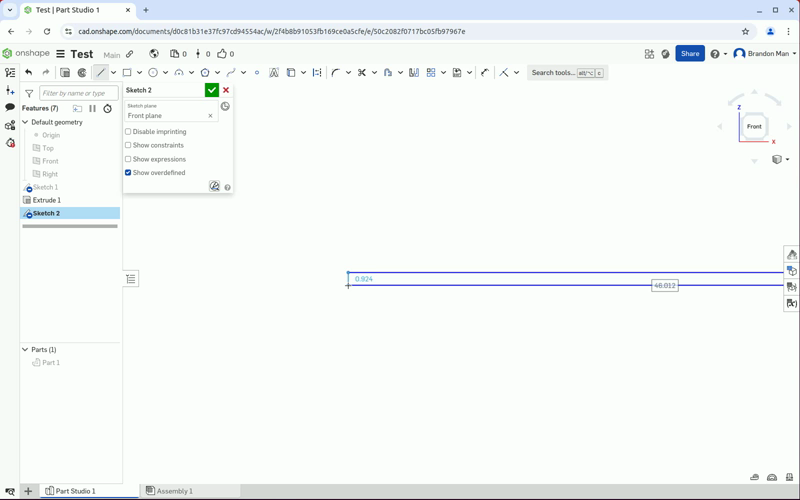
scroll(6)
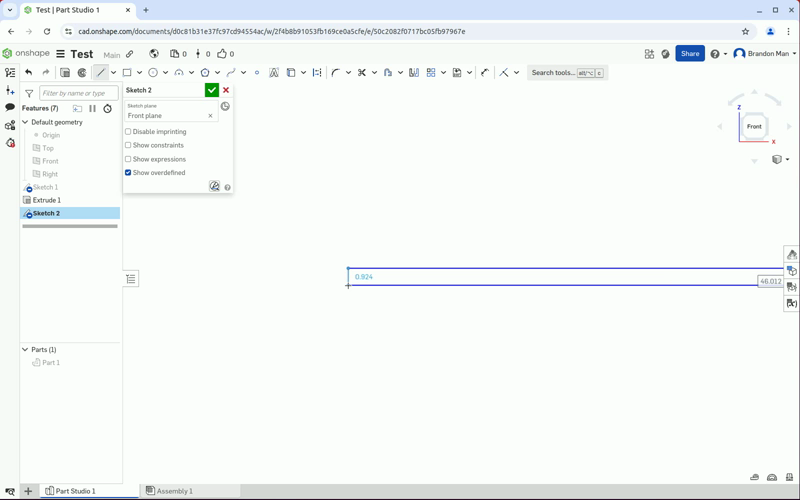
scroll(6)
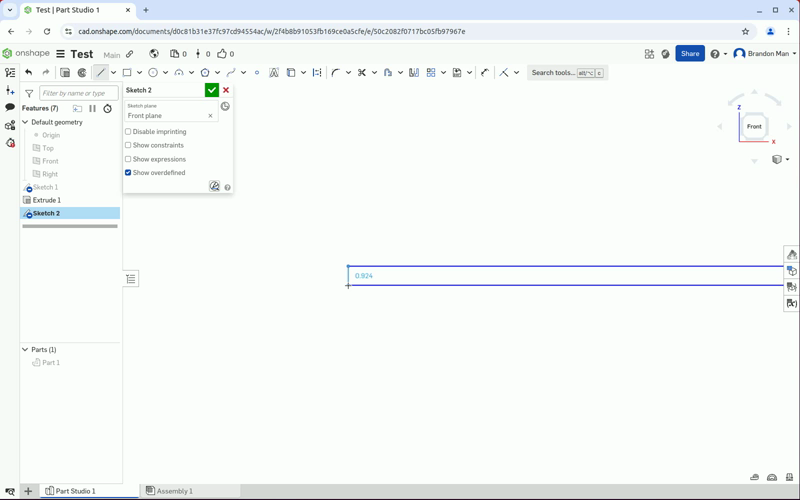
scroll(6)
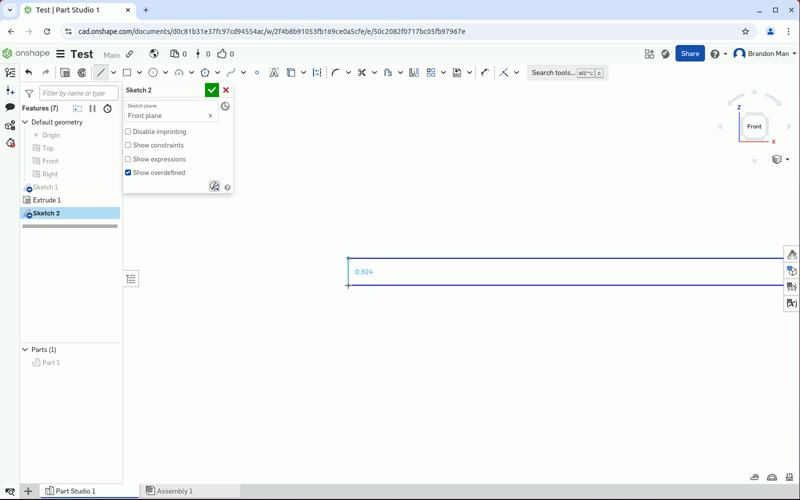
scroll(6)
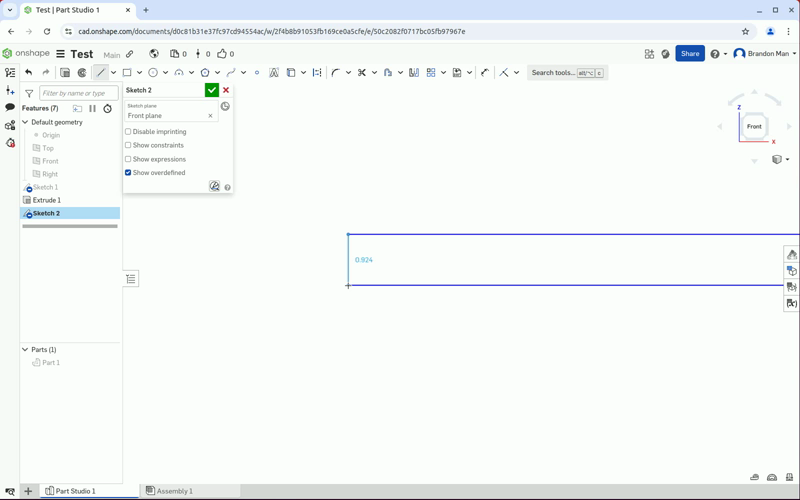
key_up(shift)
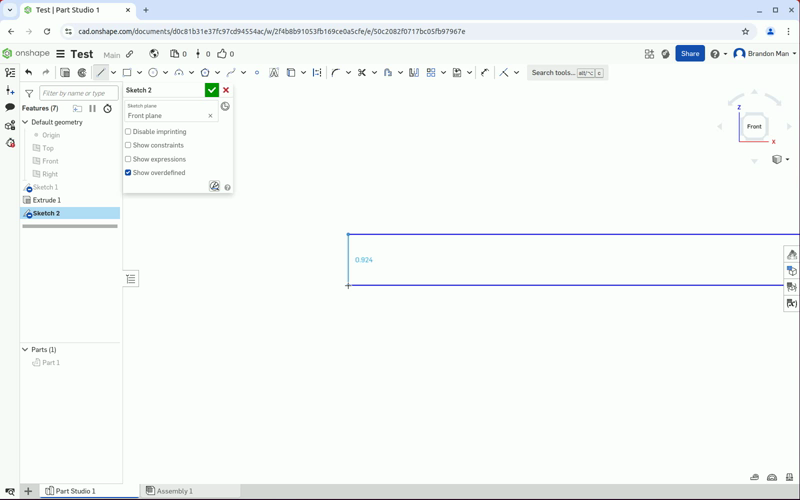
click(348, 285)
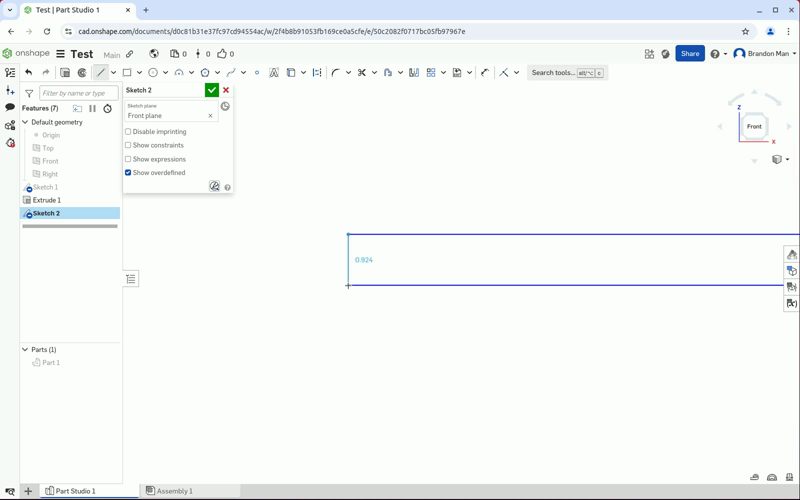
scroll(-6)
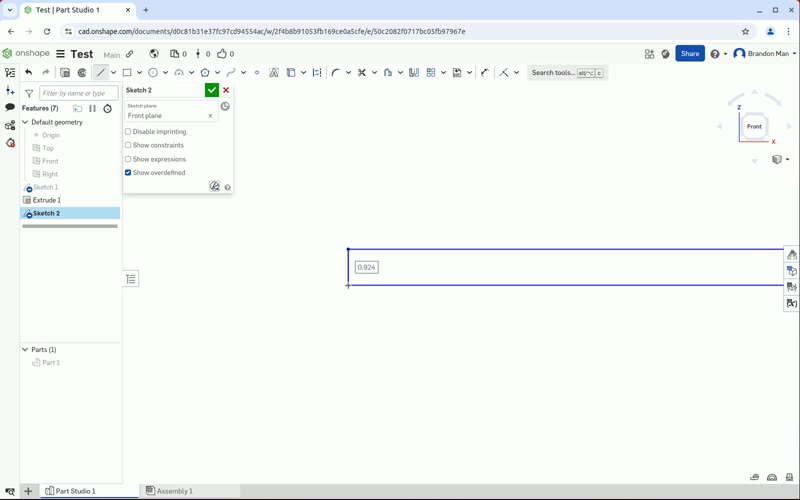
scroll(-6)
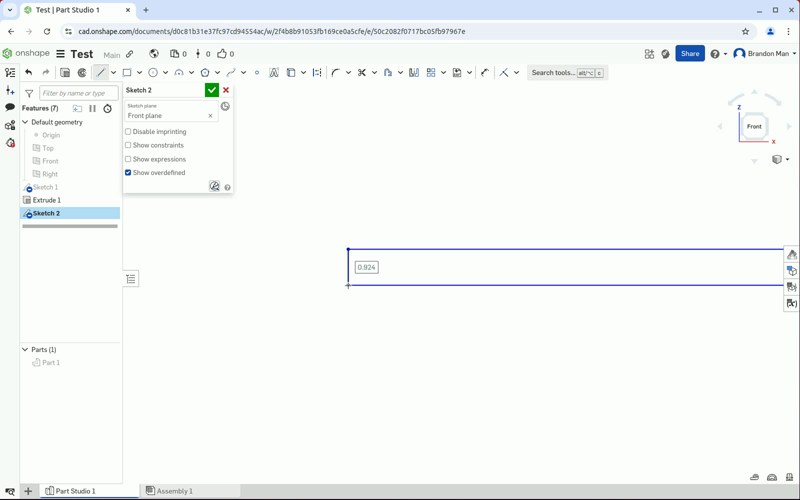
scroll(-6)
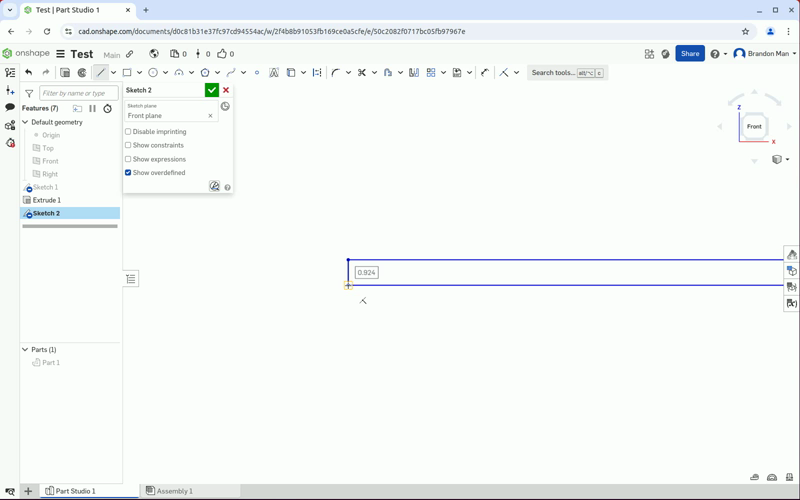
scroll(-6)
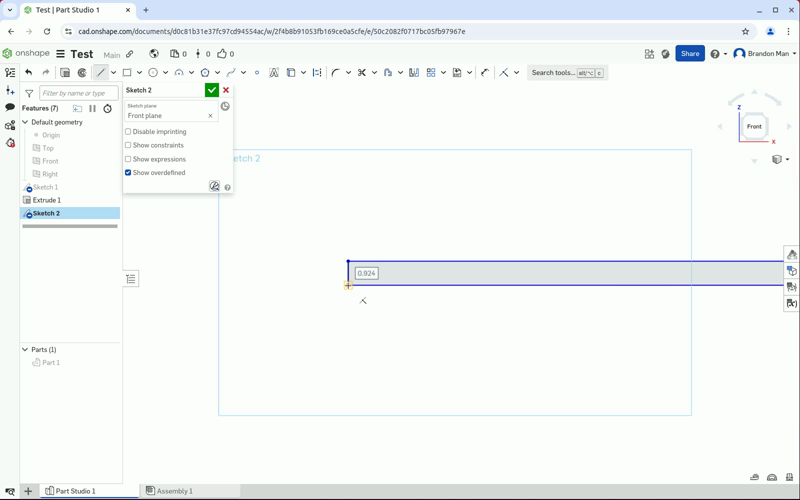
scroll(-6)
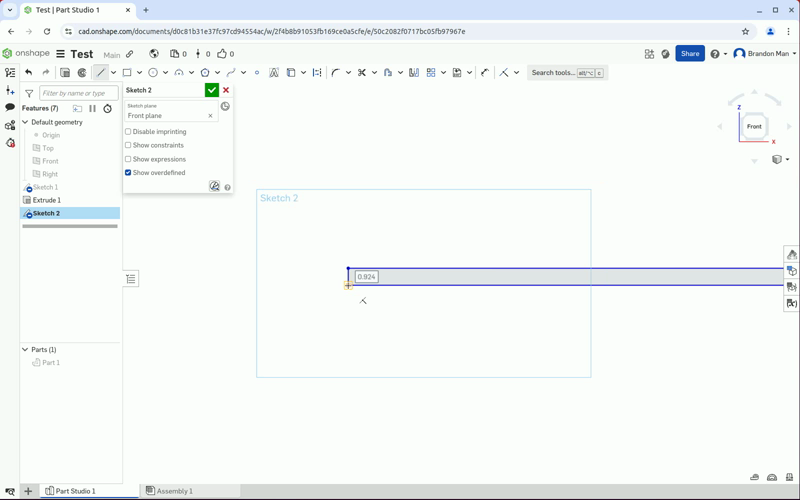
scroll(-6)
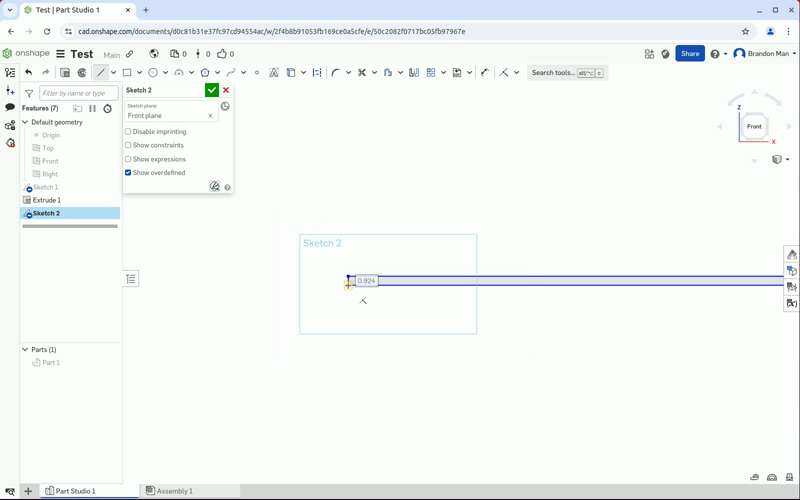
scroll(-6)
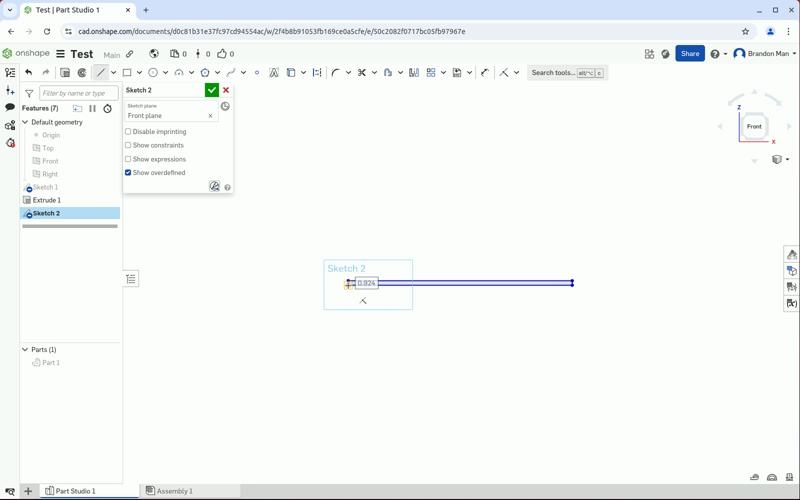
key(esc)
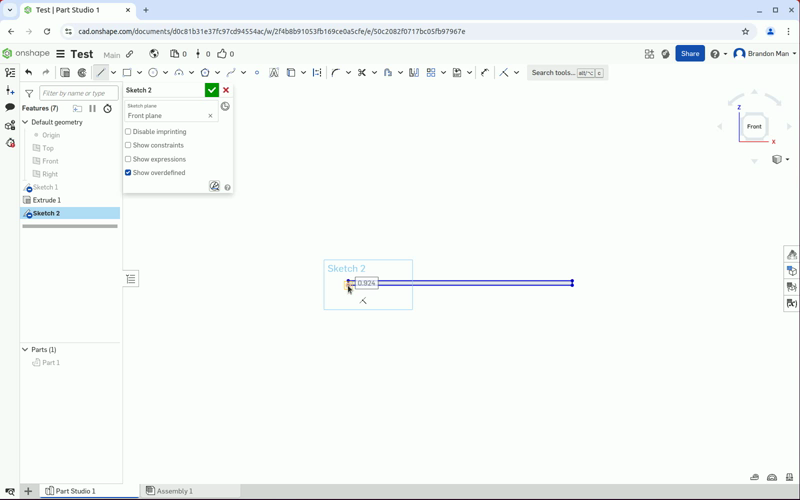
mouse_move(355, 281)
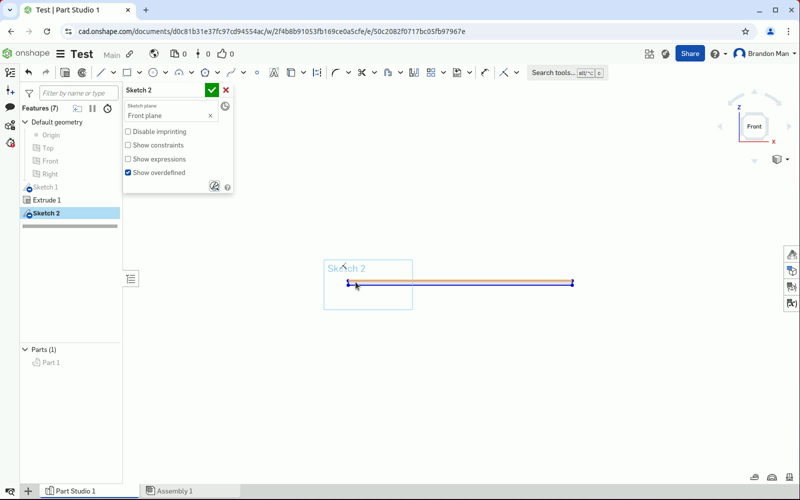
scroll(6)
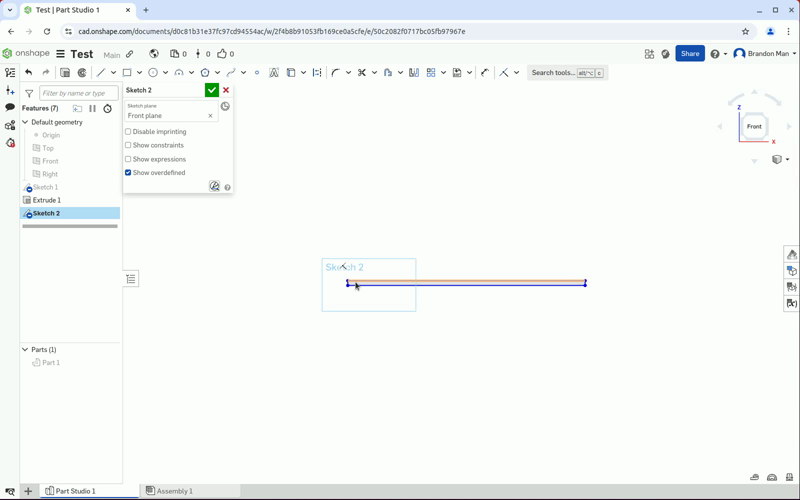
scroll(6)
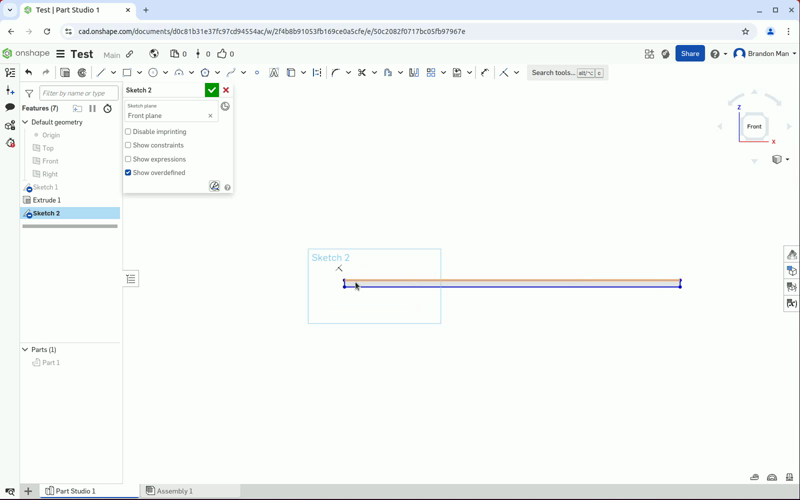
scroll(6)
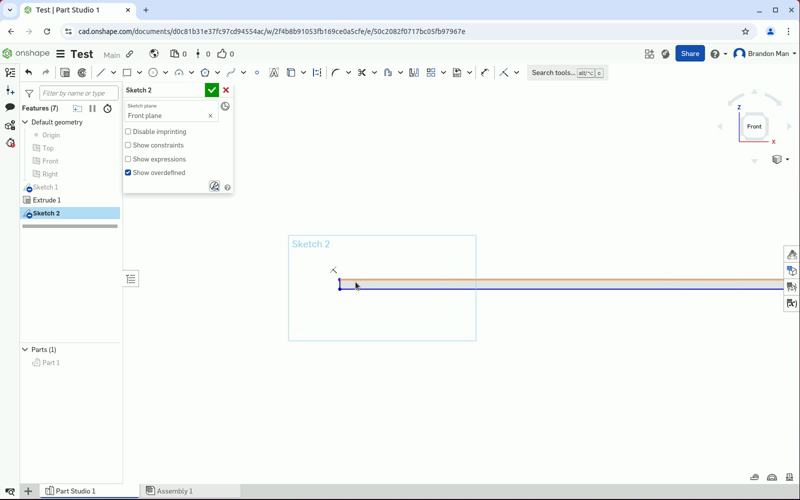
scroll(6)
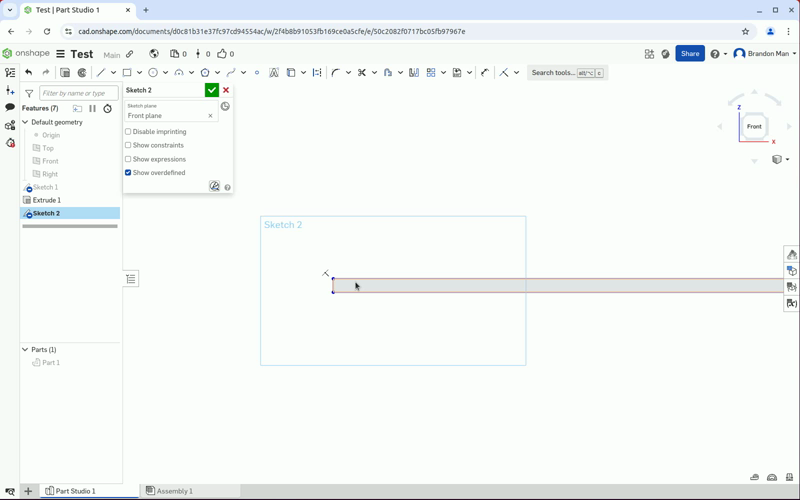
scroll(6)
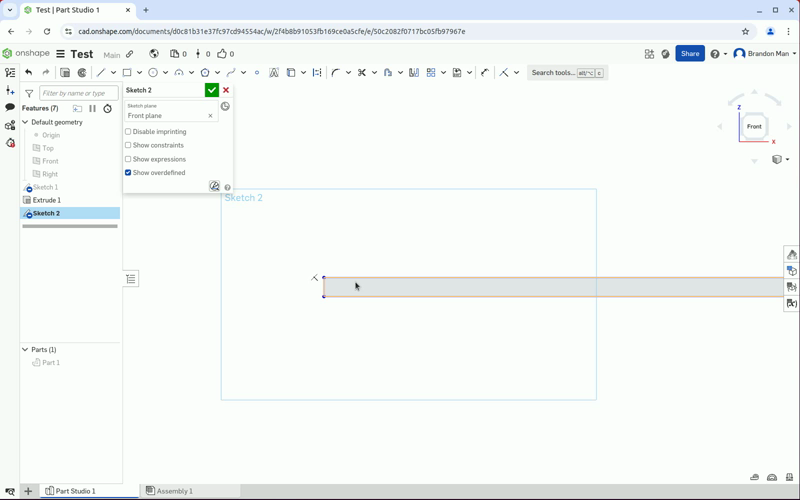
scroll(6)
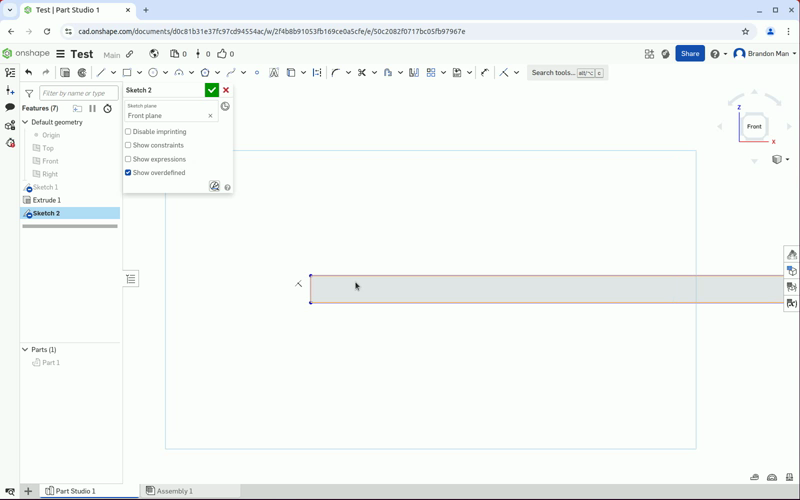
scroll(6)
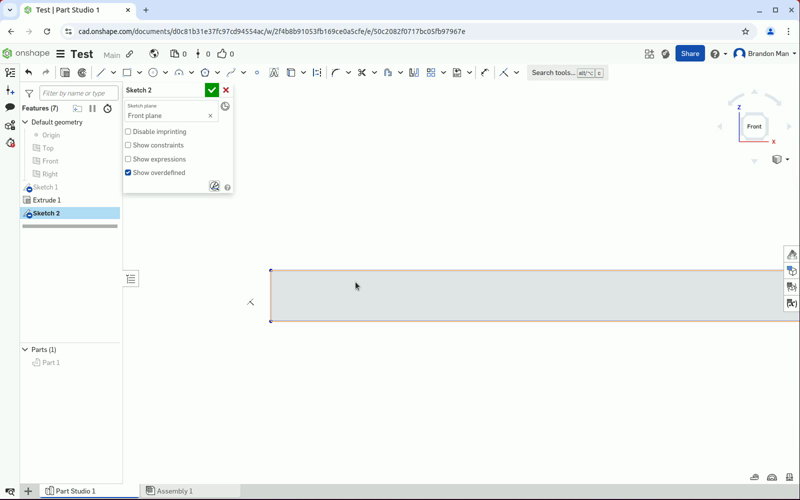
click(355, 281)
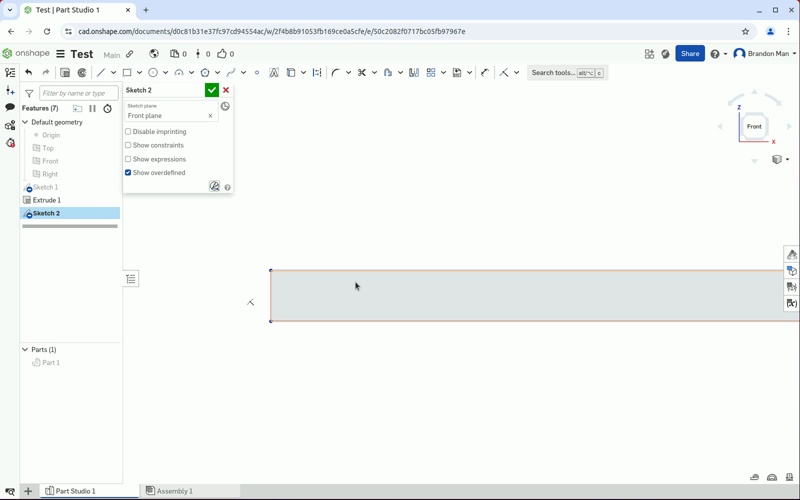
scroll(-6)
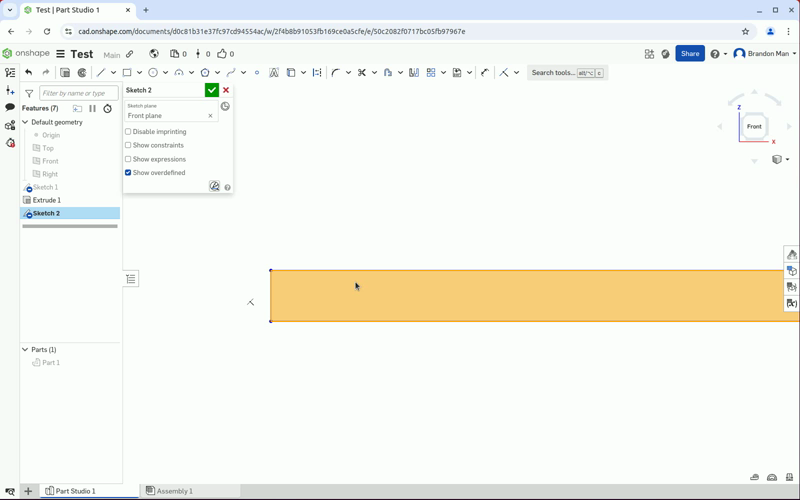
scroll(-6)
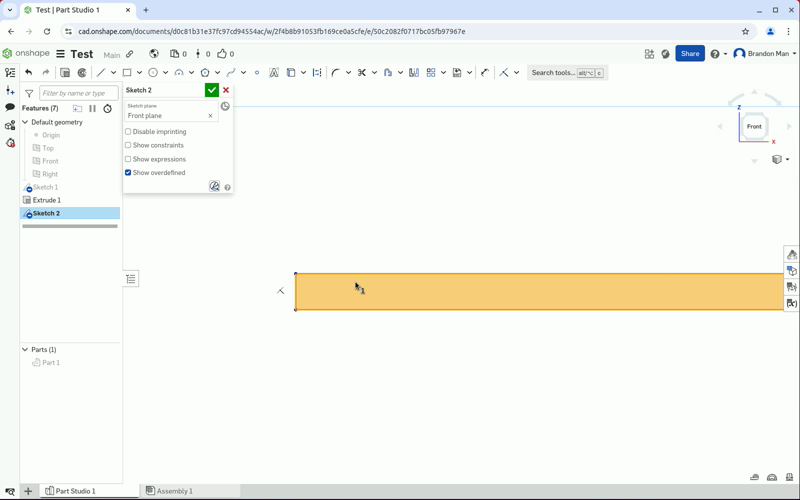
scroll(-6)
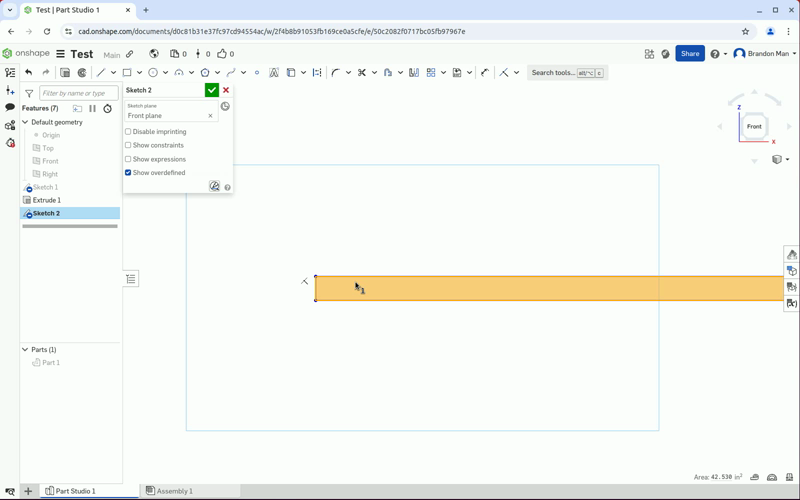
scroll(-6)
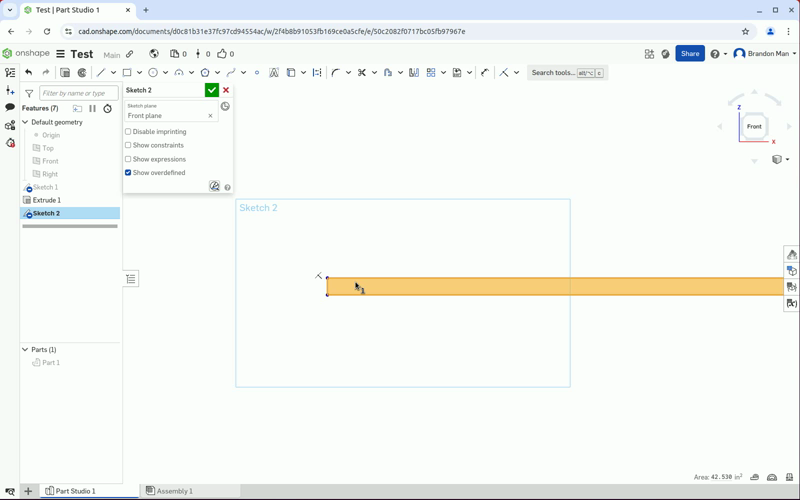
scroll(-6)
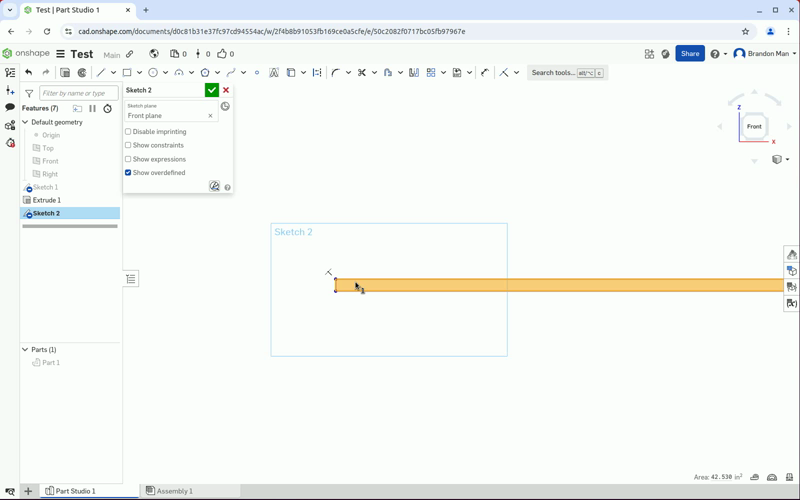
scroll(-6)
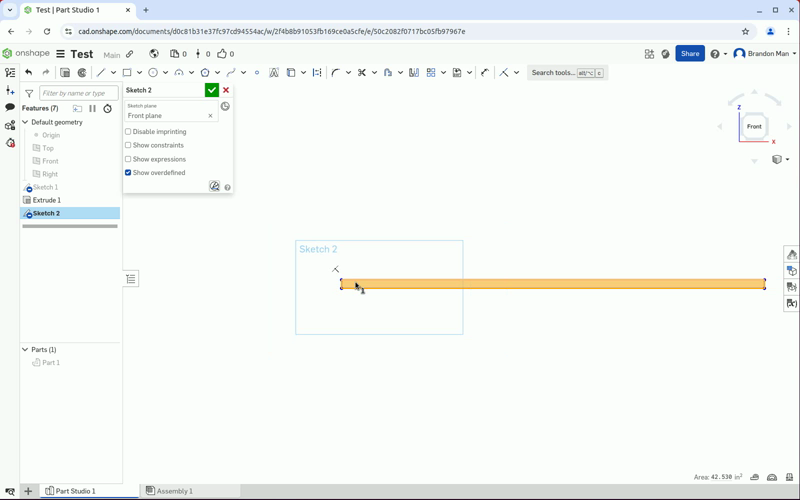
scroll(-6)
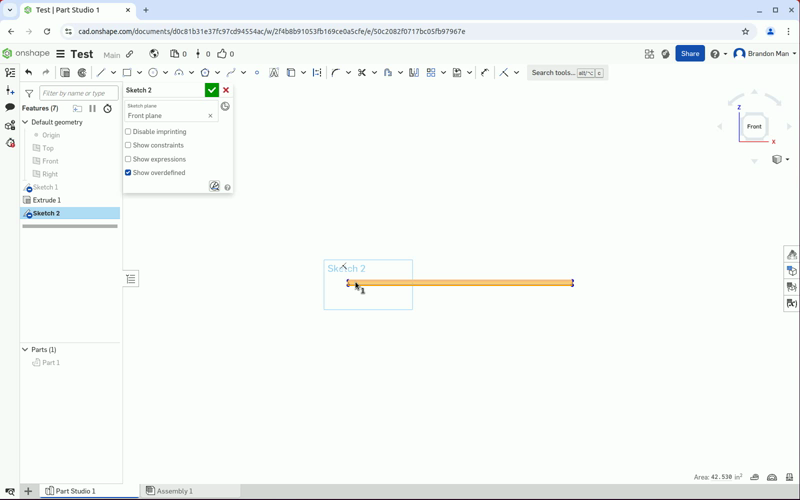
mouse_move(73, 352)
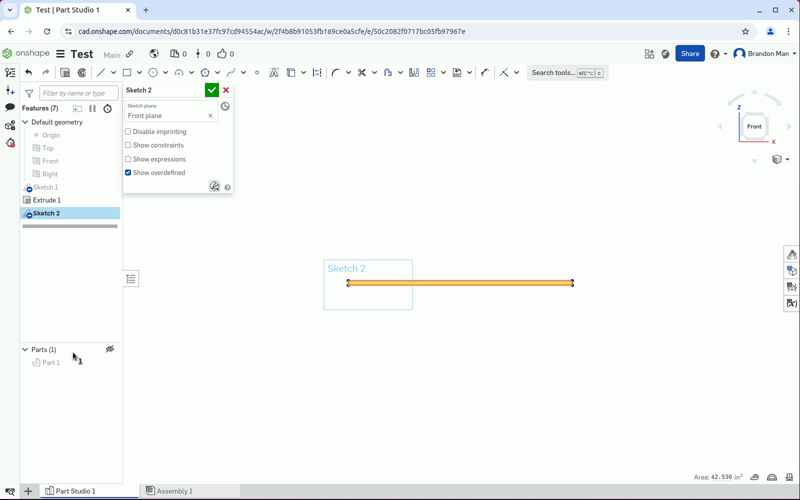
key(shift+y)
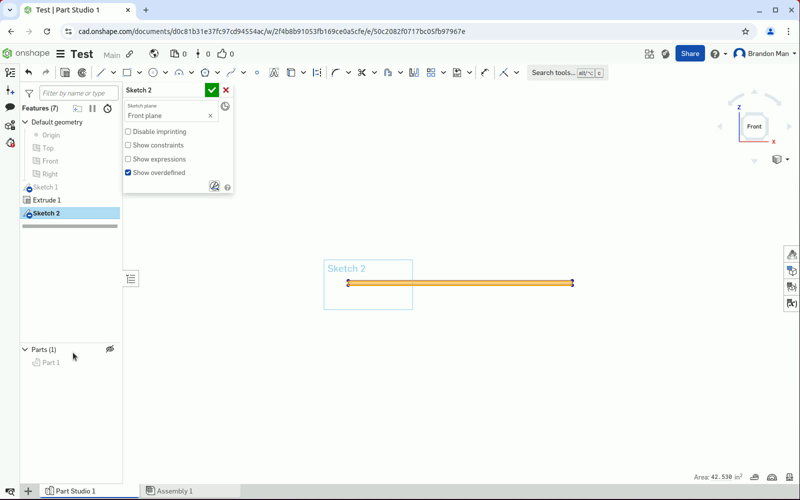
key(shift+e)
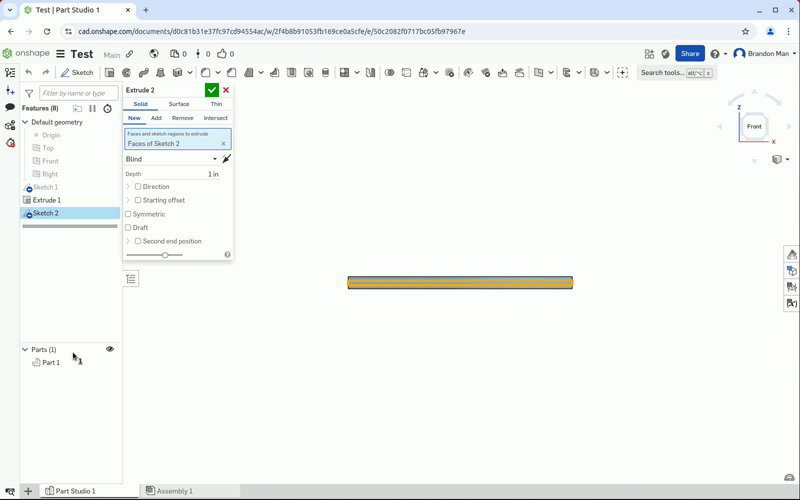
mouse_move(143, 106)
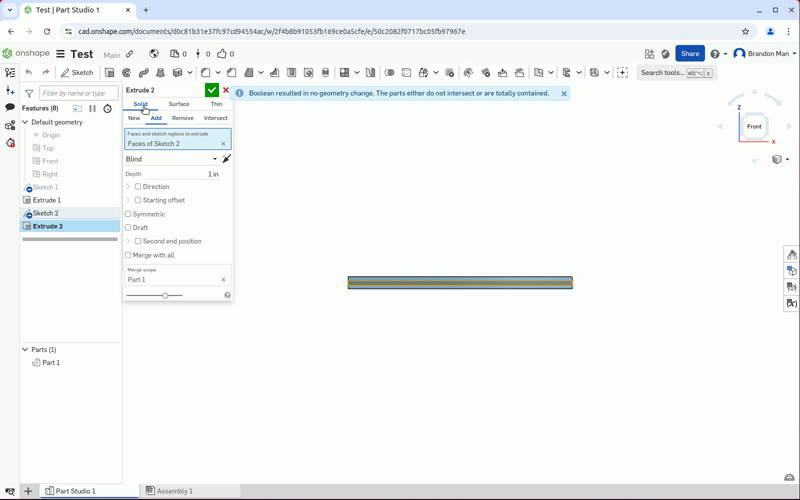
click(143, 106)
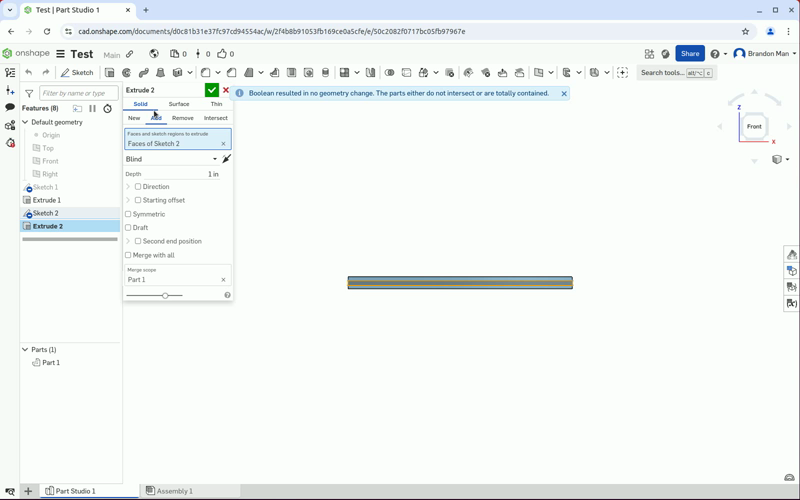
mouse_move(186, 120)
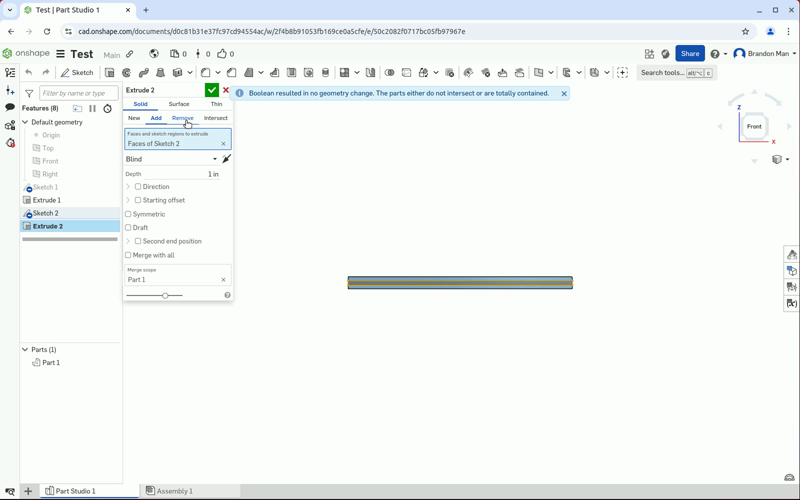
click(186, 120)
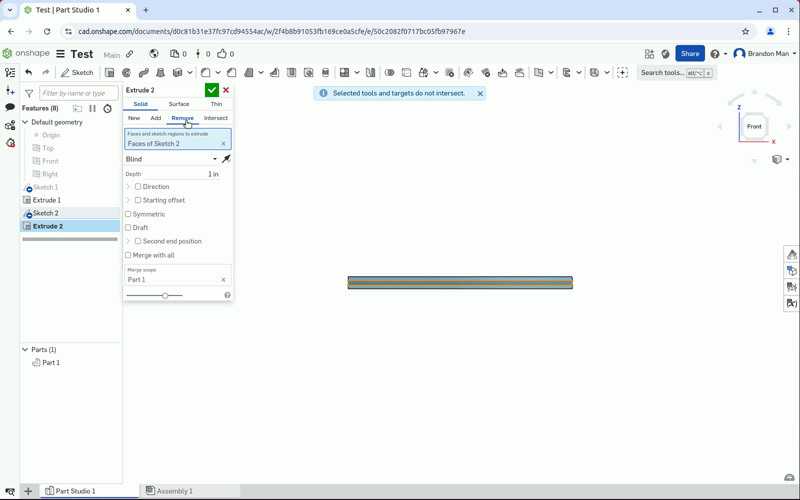
key(tab, 4)
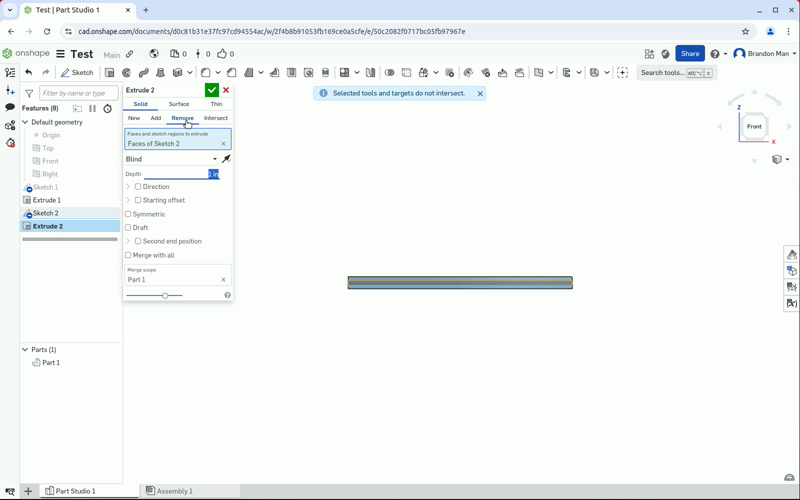
text(-0.963)
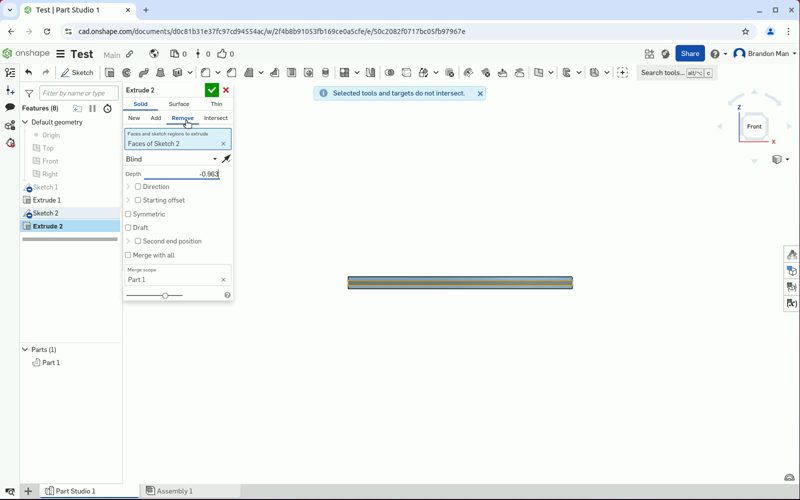
key(tab, 6)
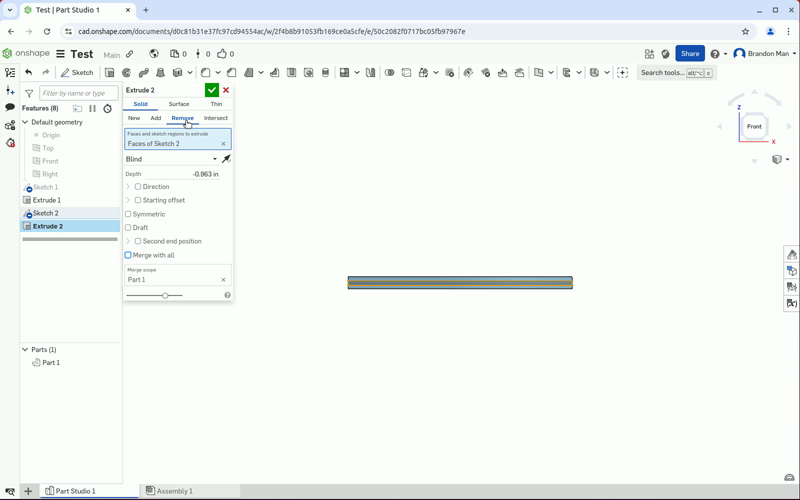
key(space)
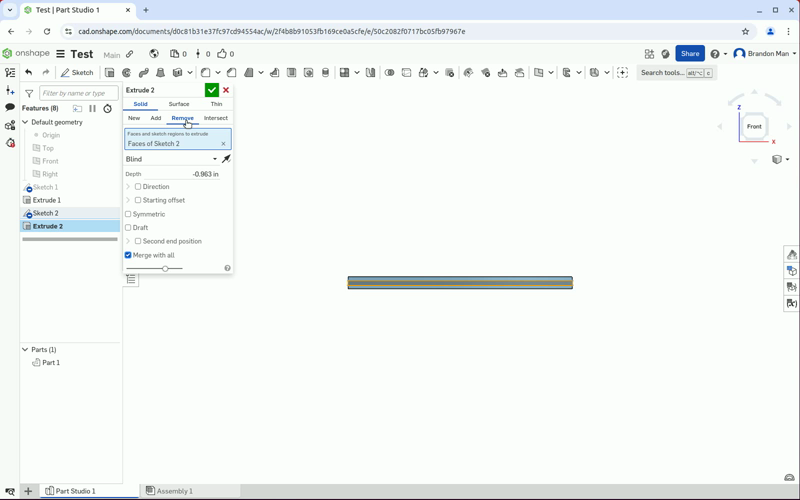
key(enter)
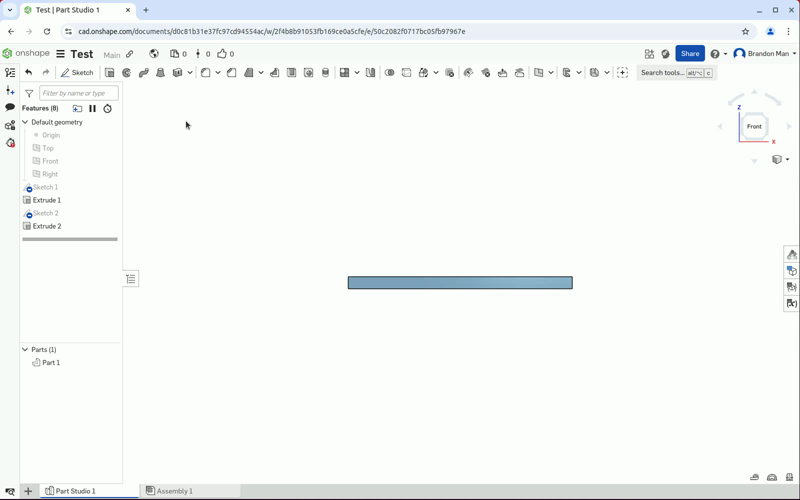
key(shift+h)
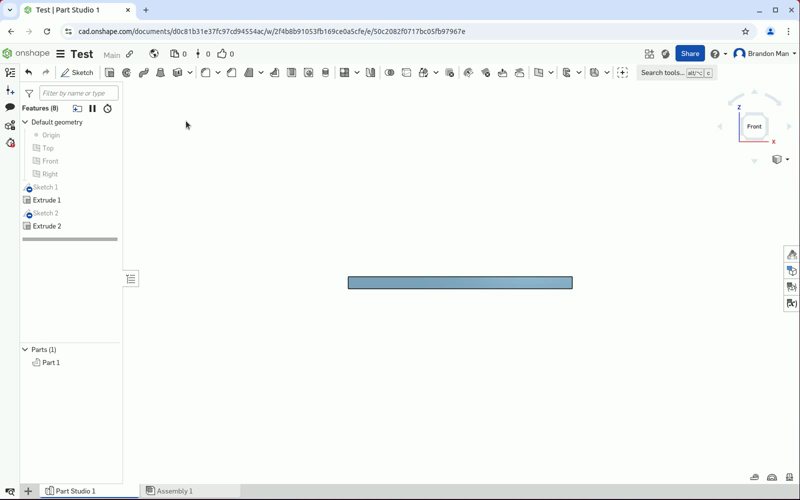
key(shift+h)
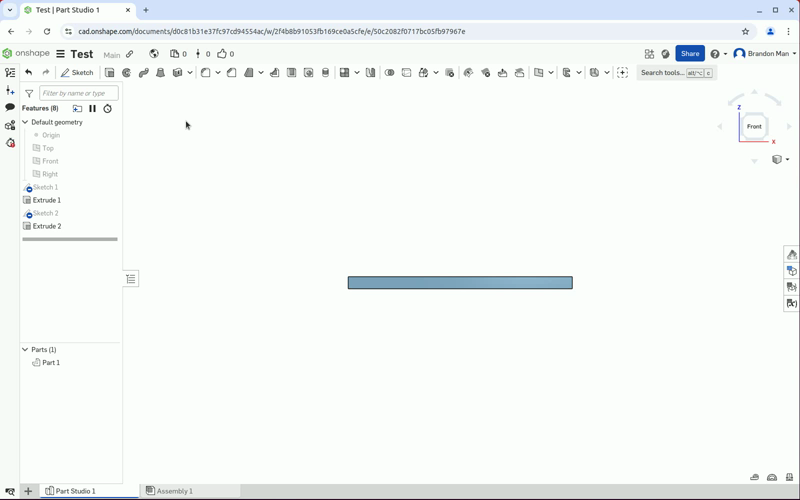
mouse_move(73, 189)
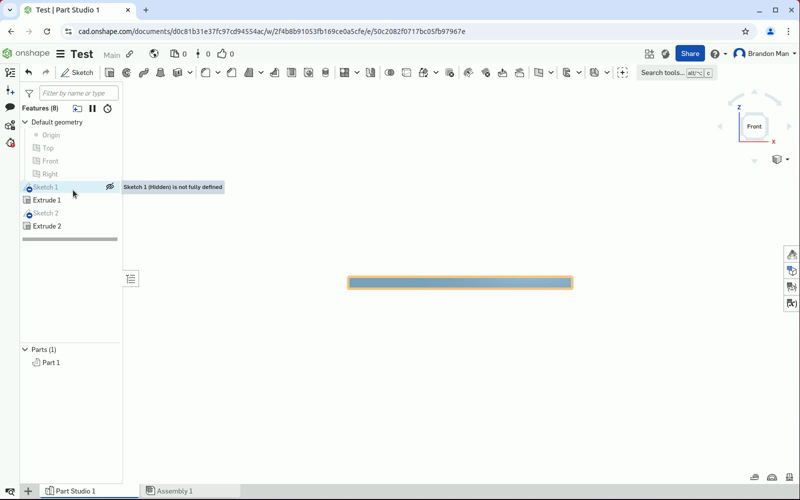
click(73, 189)
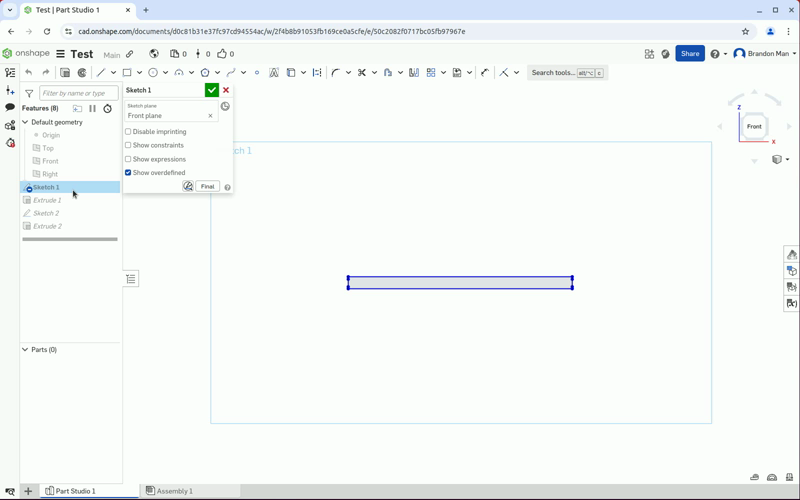
mouse_move(229, 92)
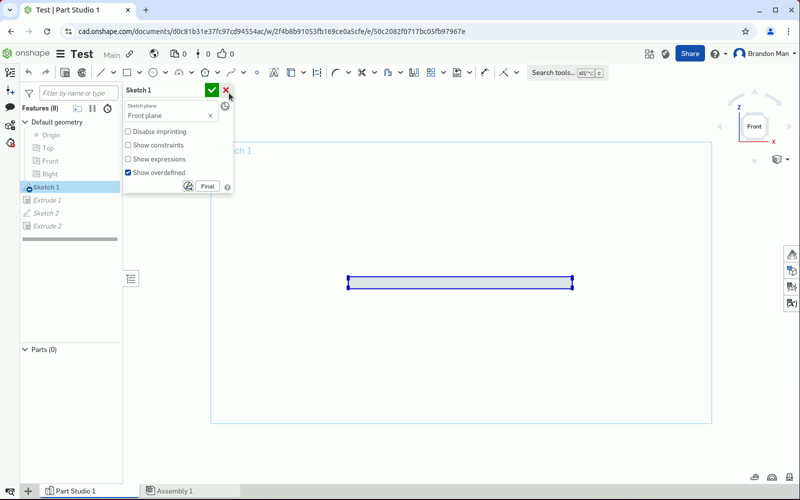
click(229, 92)
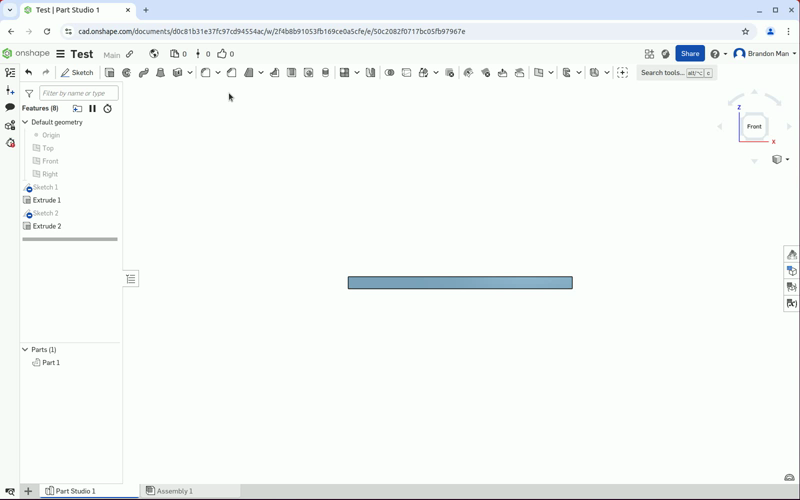
mouse_move(73, 352)
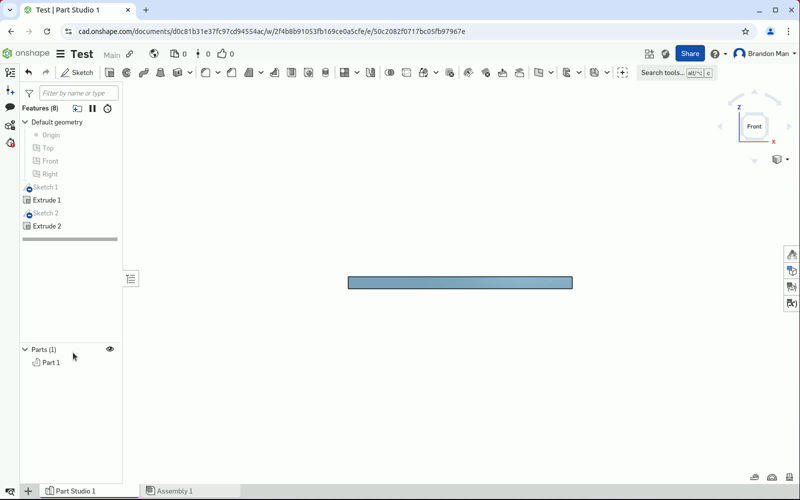
key(y)
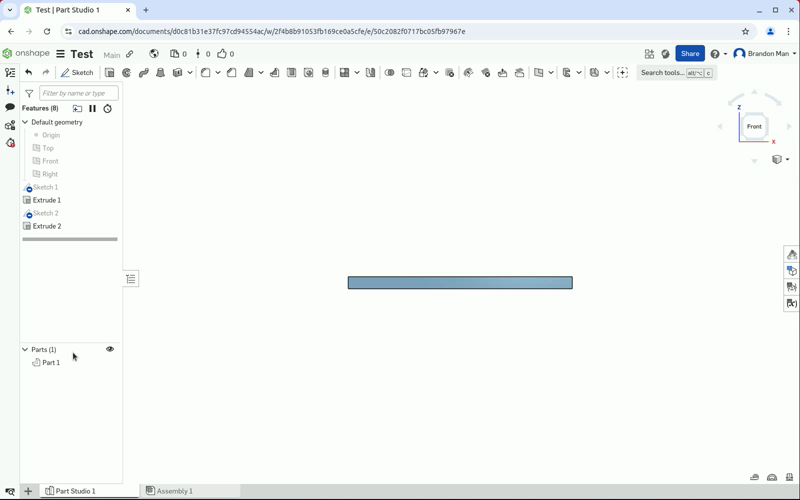
key(shift+p)
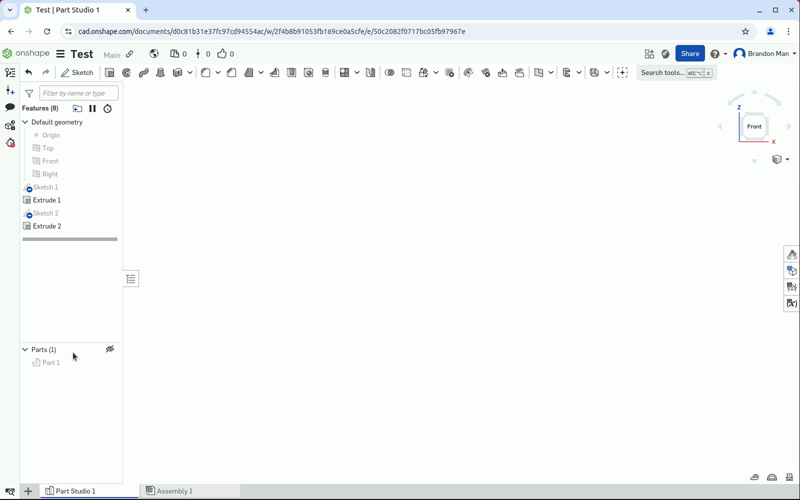
key(space)
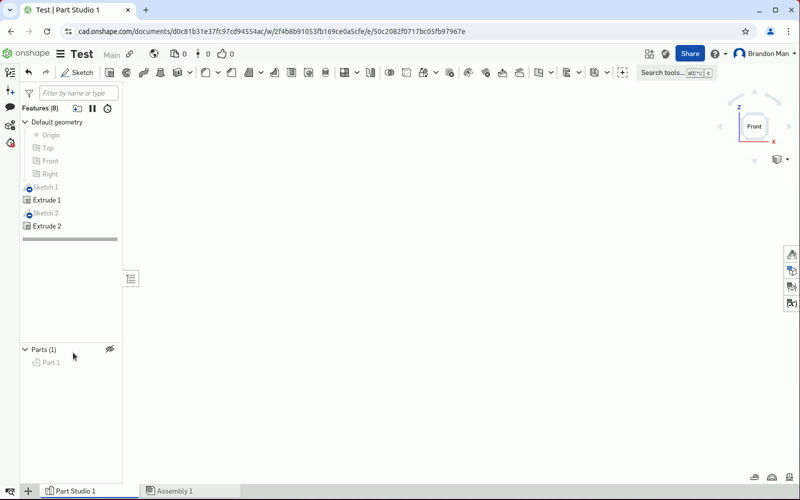
key_down(shift)
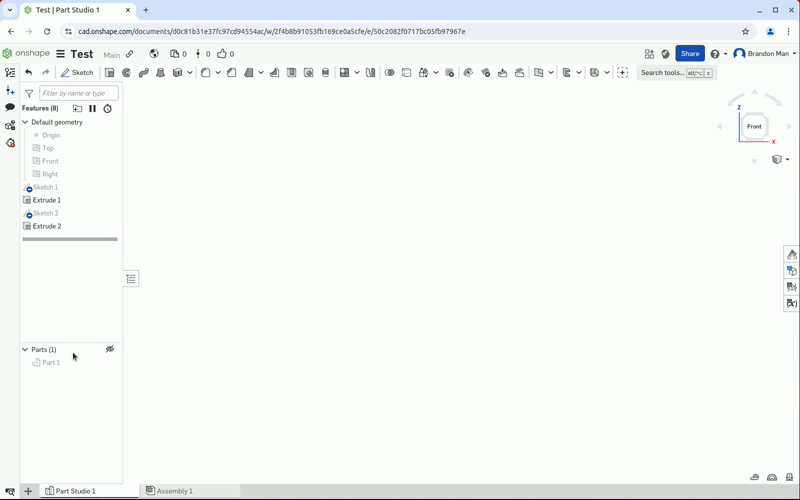
key(left)
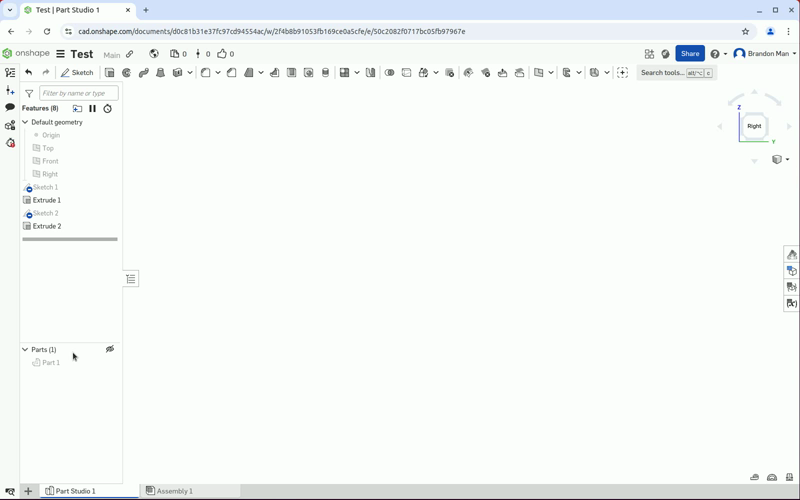
key_up(shift)
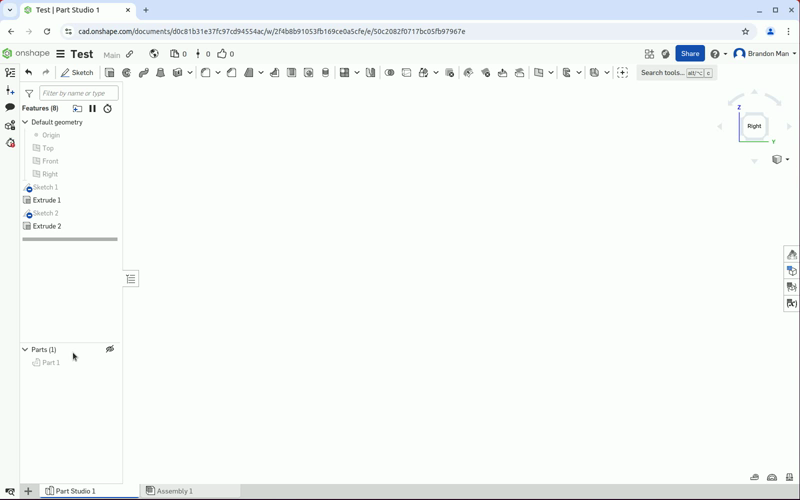
mouse_move(73, 352)
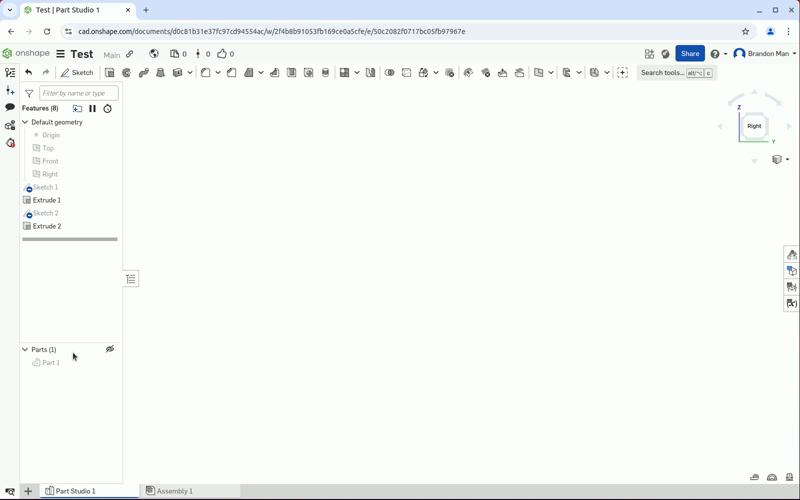
key(shift+y)
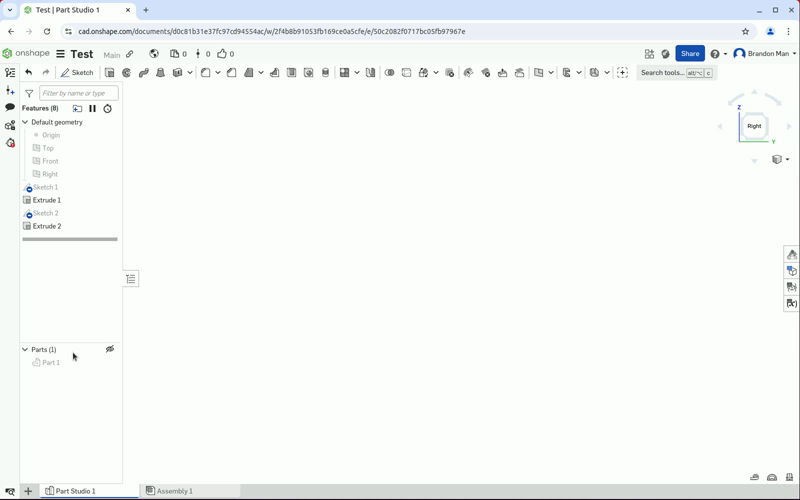
key(shift+s)
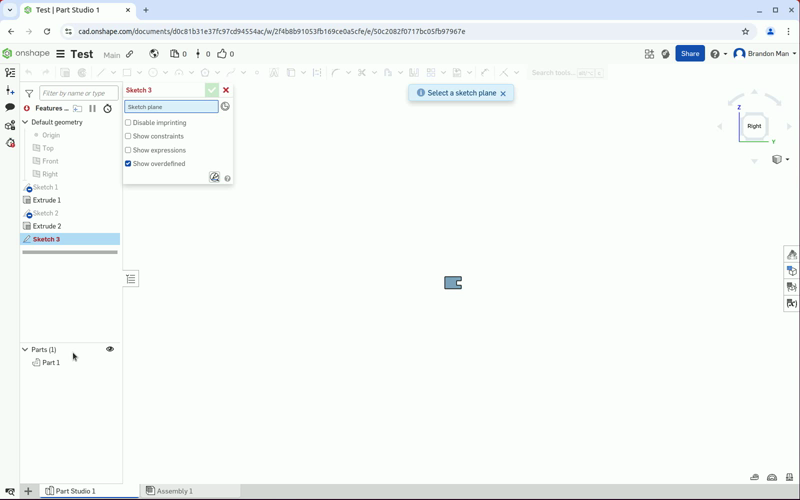
mouse_move(73, 176)
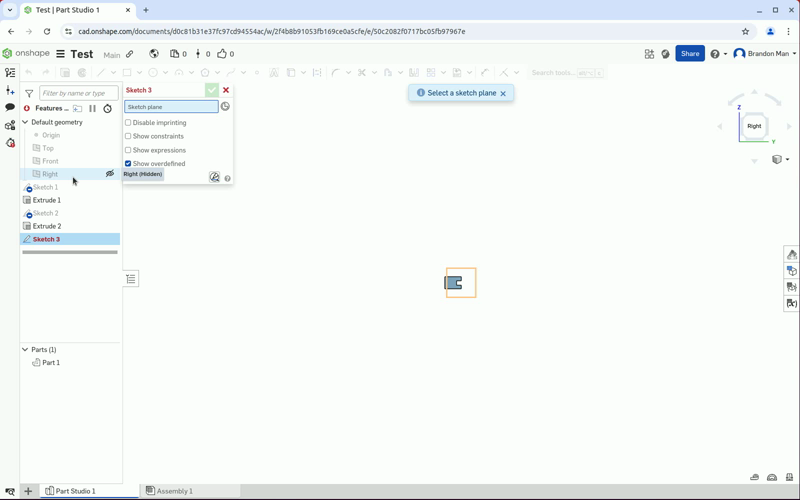
click(73, 176)
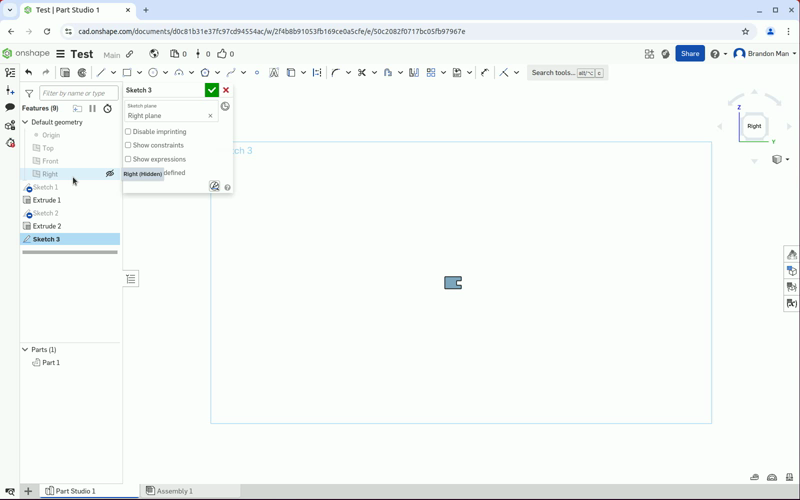
mouse_move(73, 352)
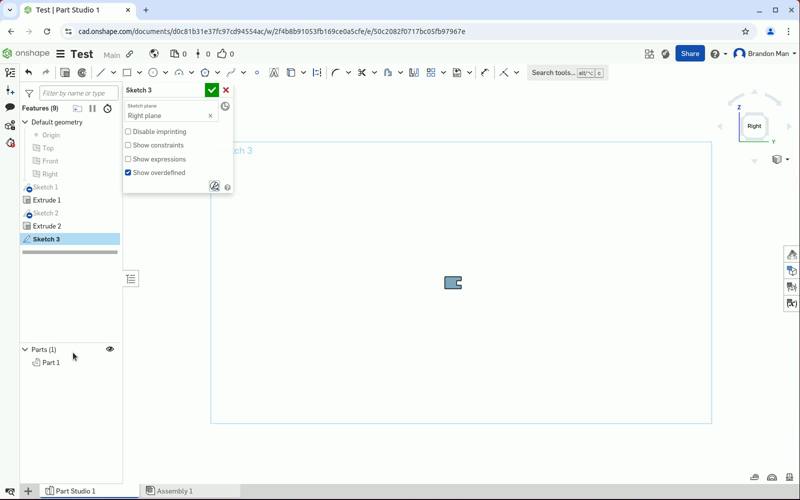
key(y)
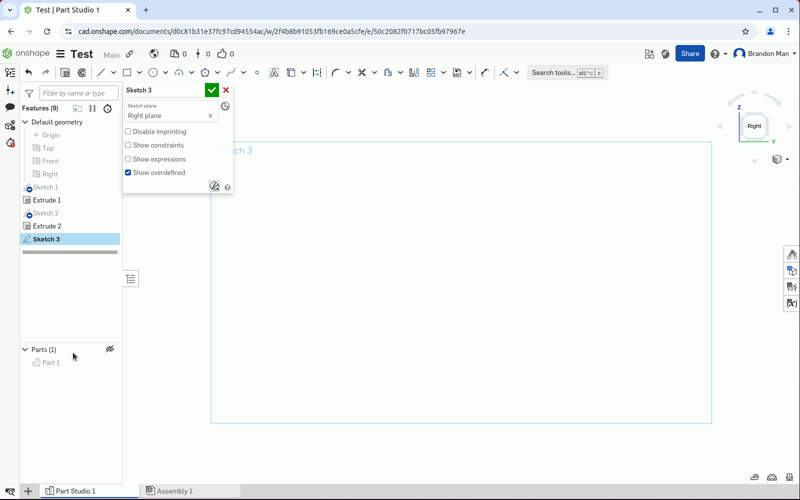
key(c)
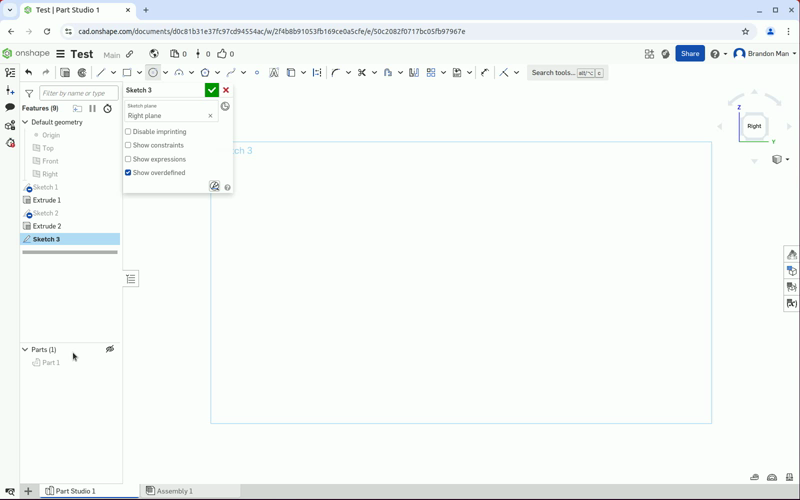
key_down(shift)
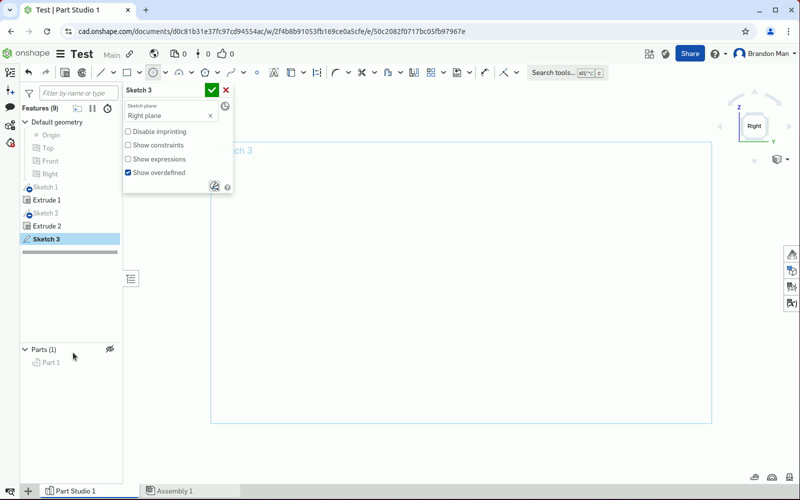
mouse_move(451, 282)
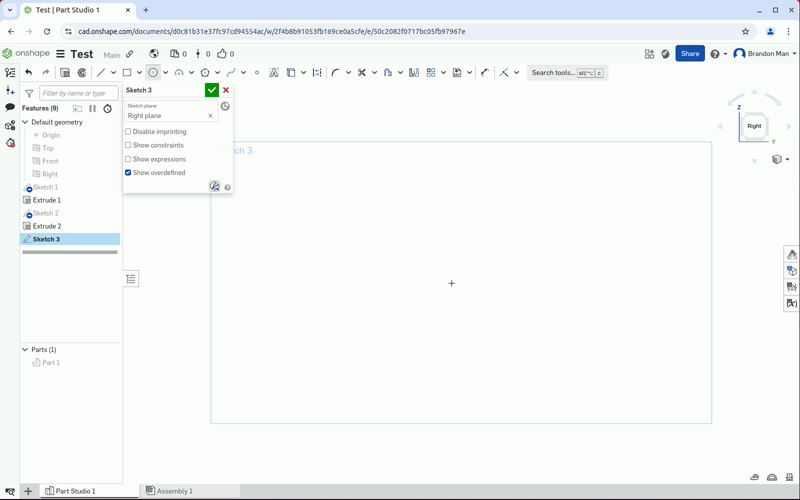
click(451, 282)
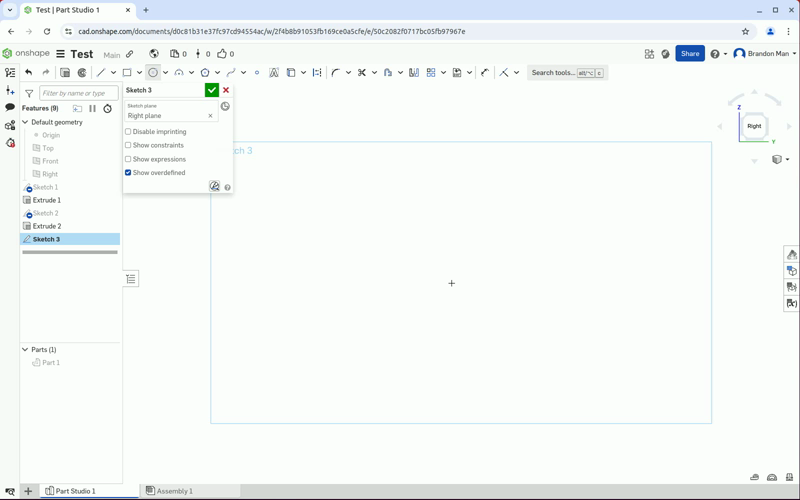
key_up(shift)
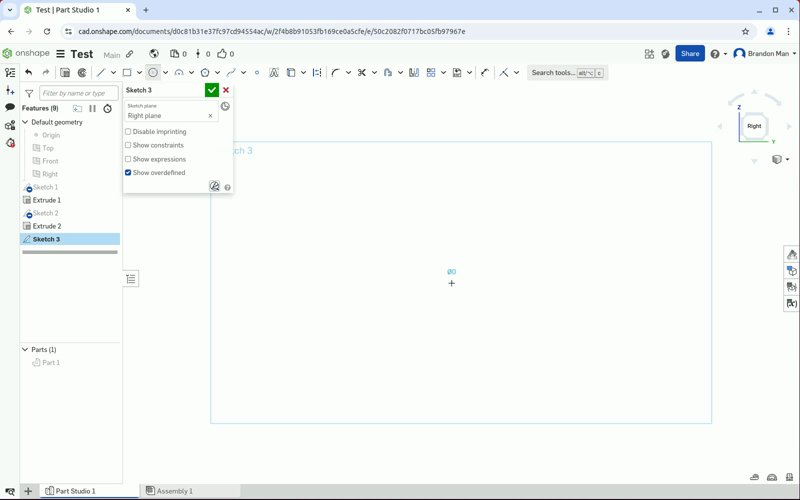
mouse_move(454, 282)
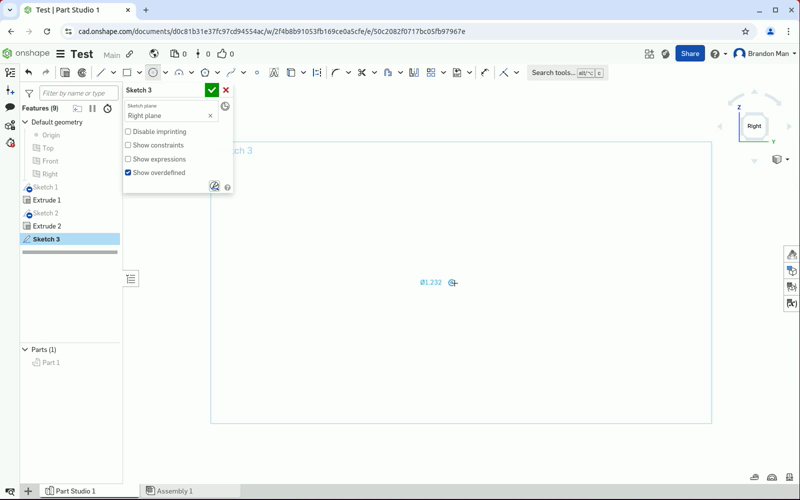
click(454, 282)
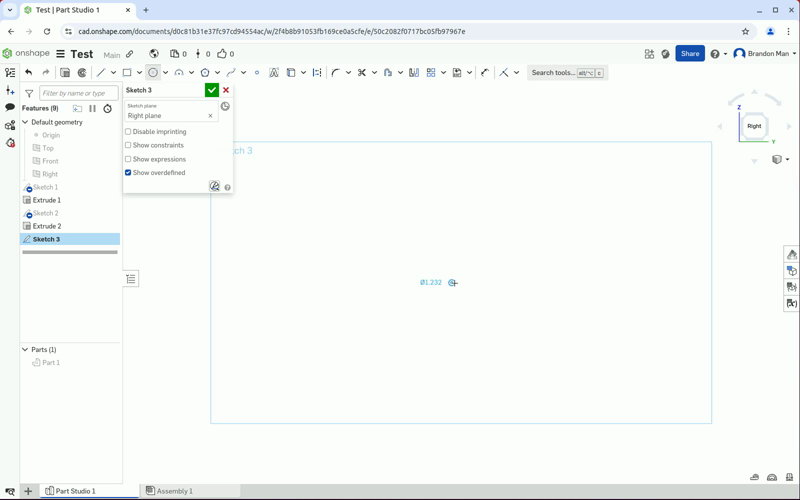
key(esc)
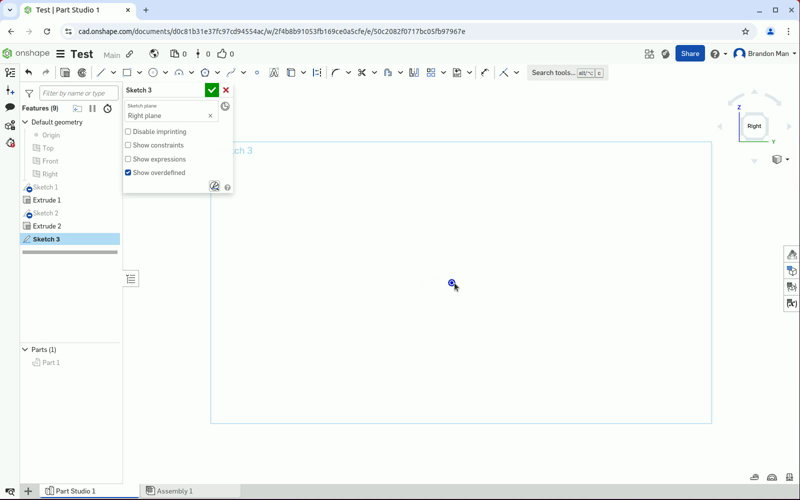
mouse_move(448, 282)
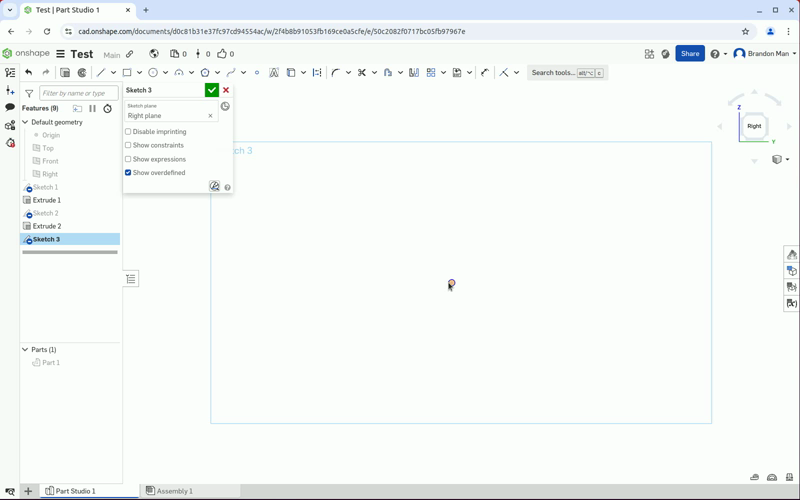
scroll(6)
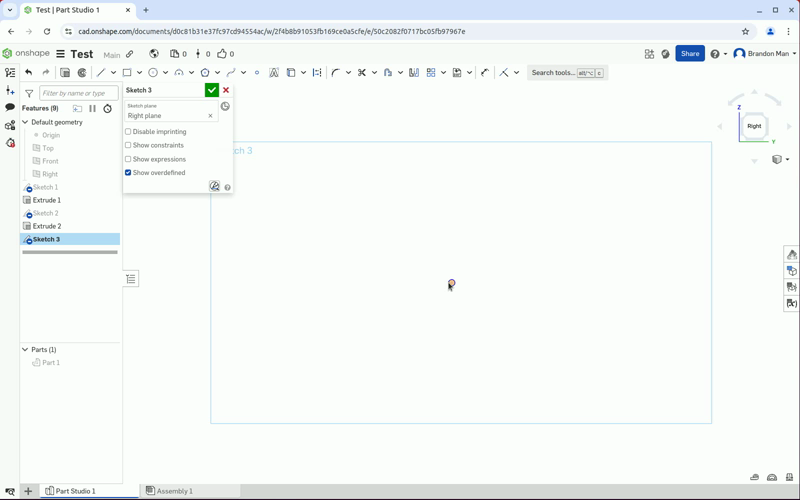
scroll(6)
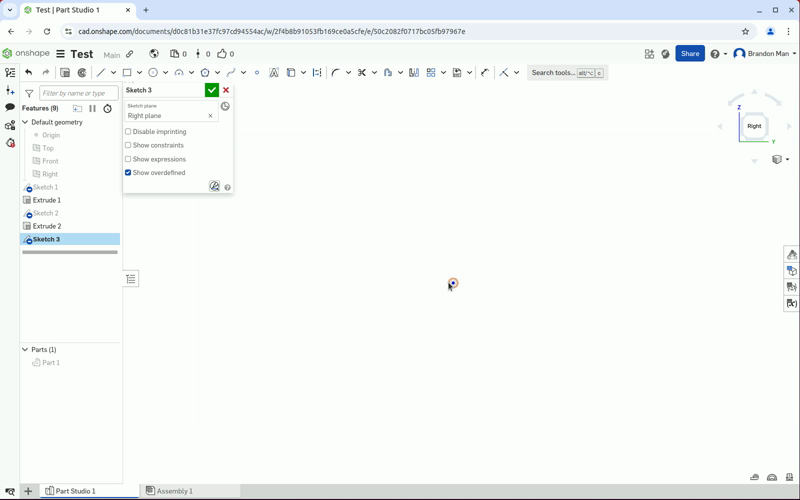
scroll(6)
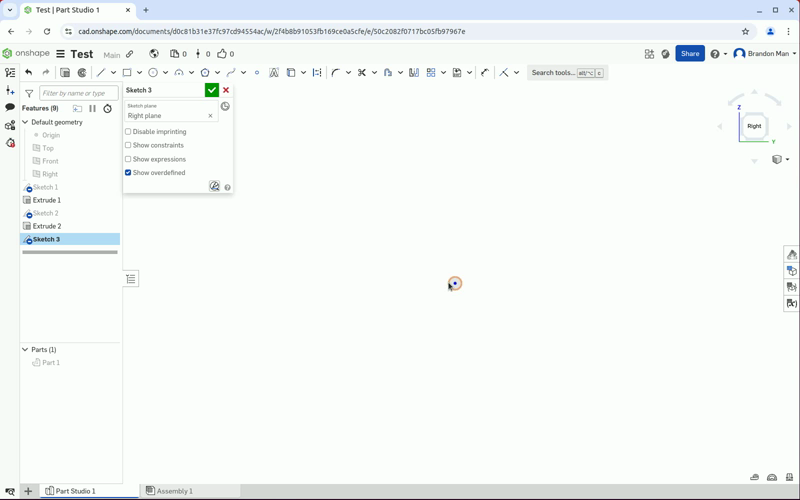
scroll(6)
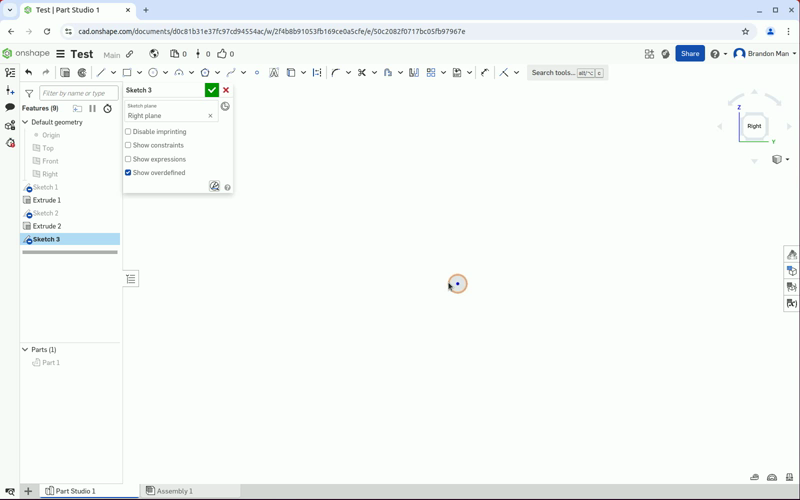
scroll(6)
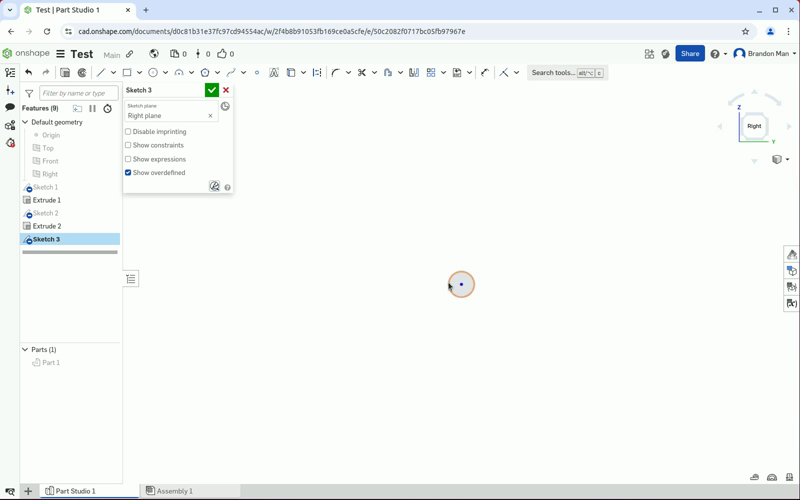
scroll(6)
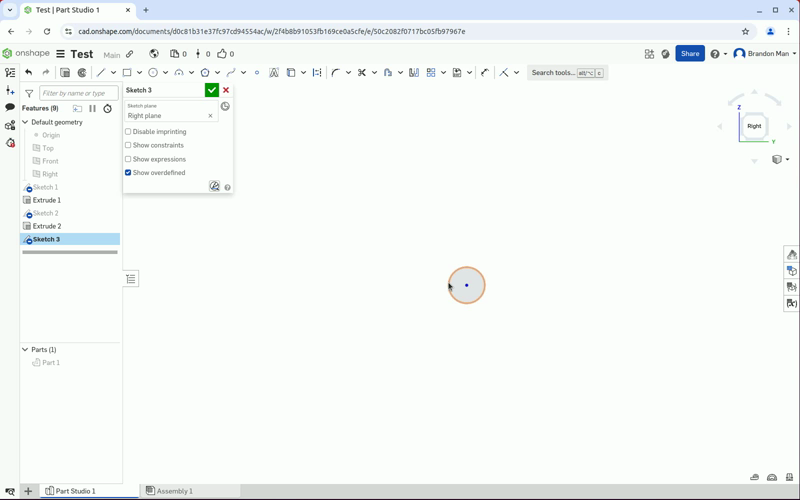
scroll(6)
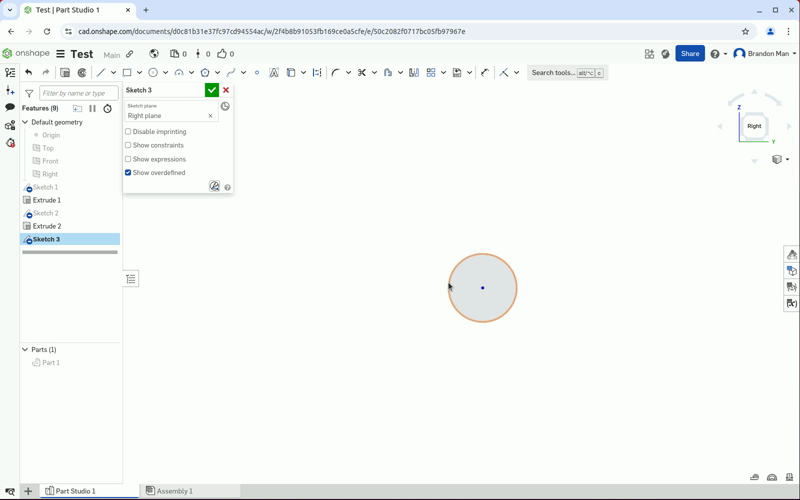
click(448, 282)
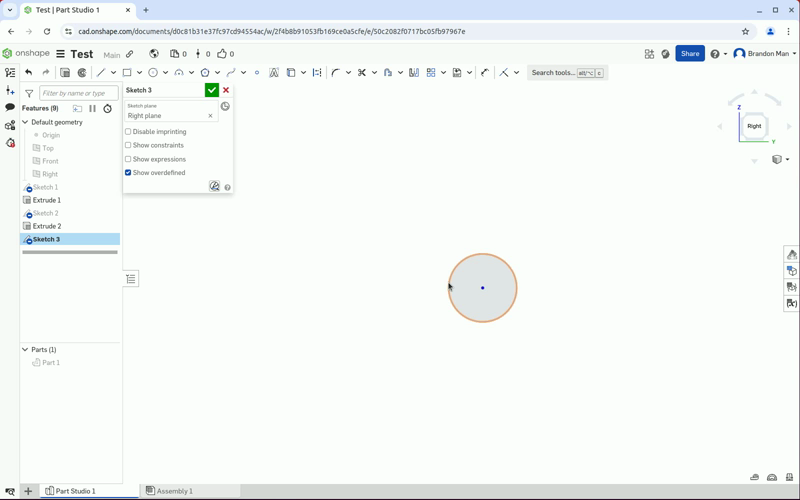
scroll(-6)
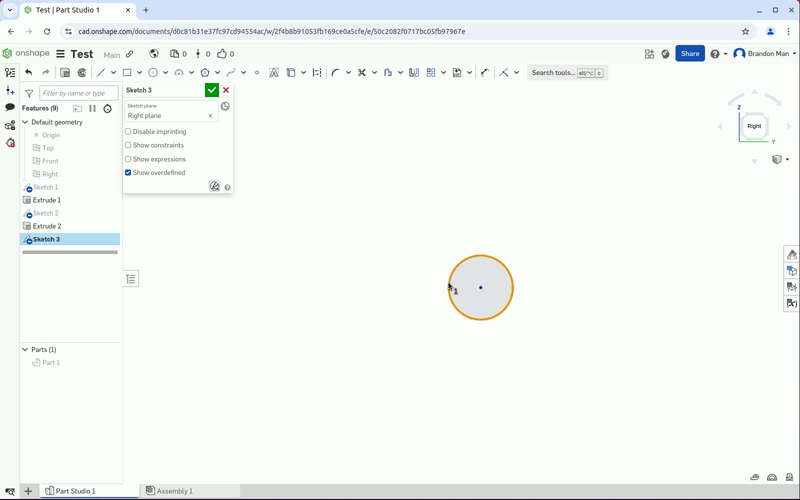
scroll(-6)
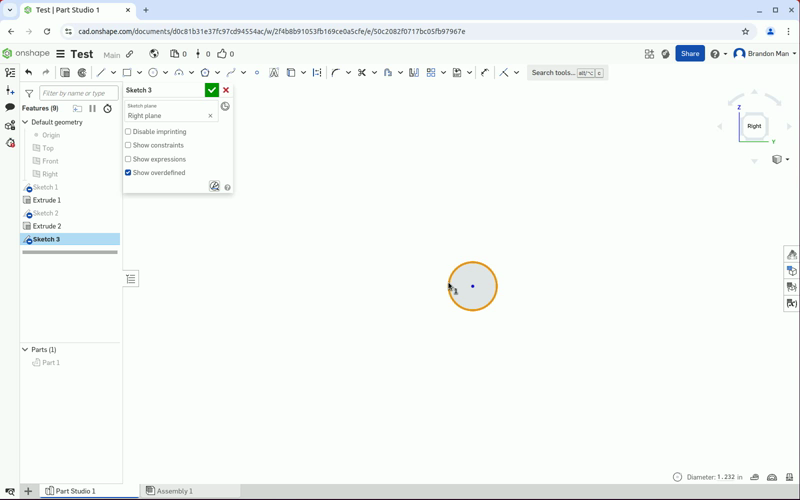
scroll(-6)
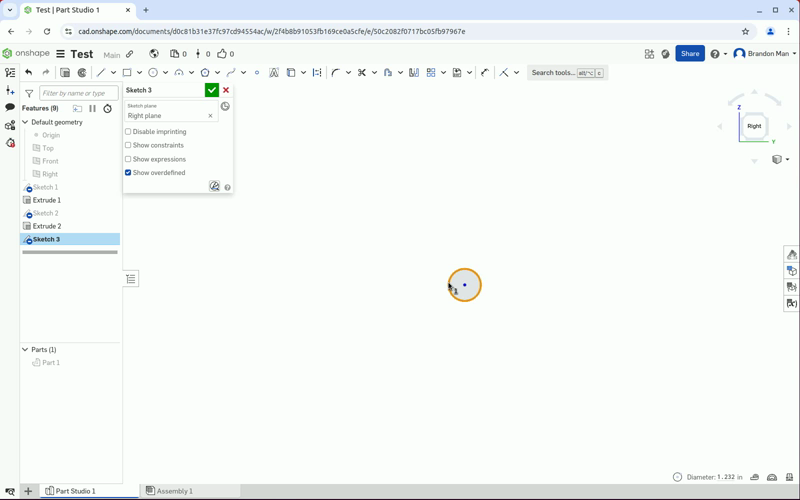
scroll(-6)
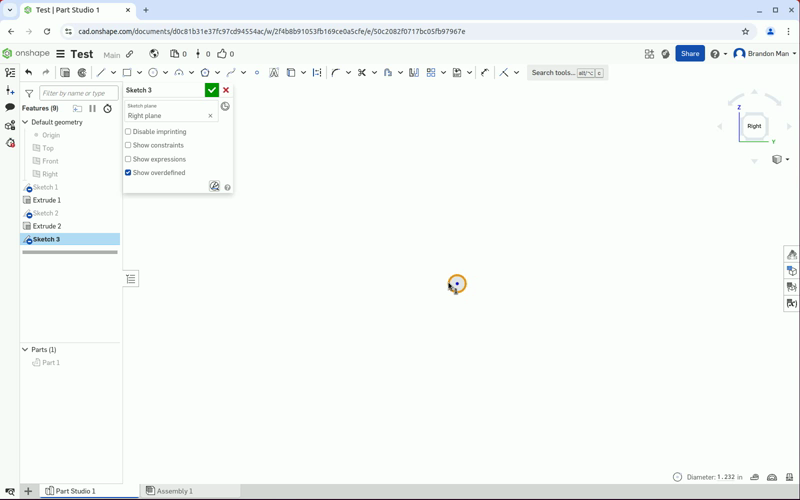
scroll(-6)
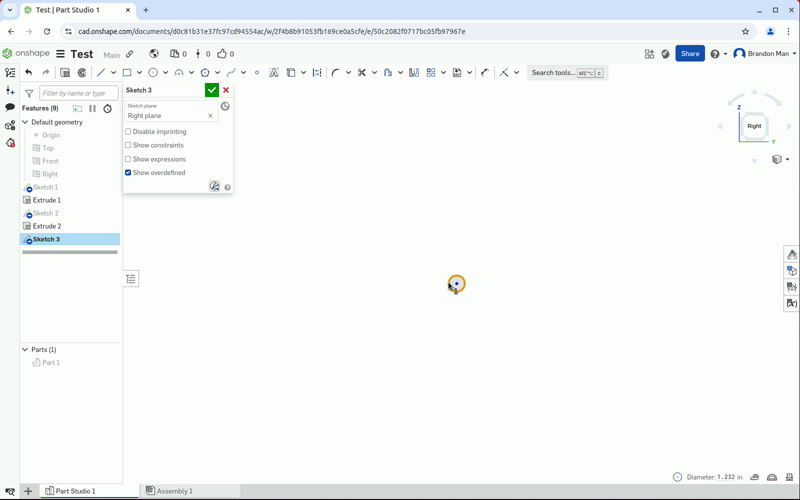
scroll(-6)
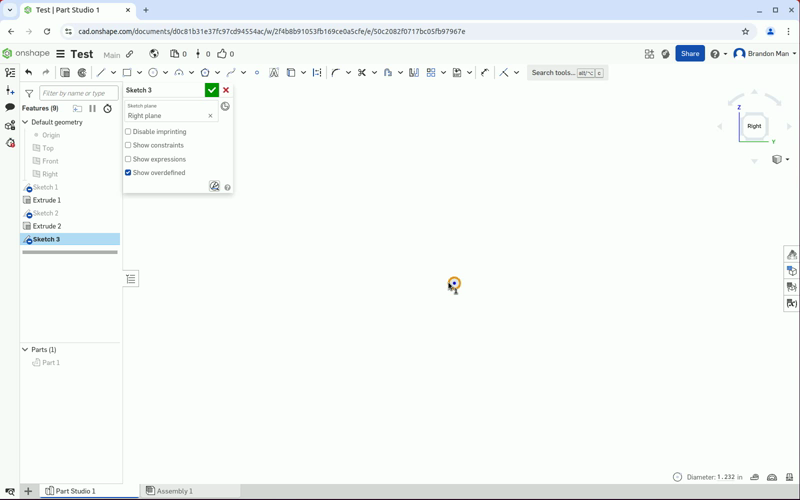
scroll(-6)
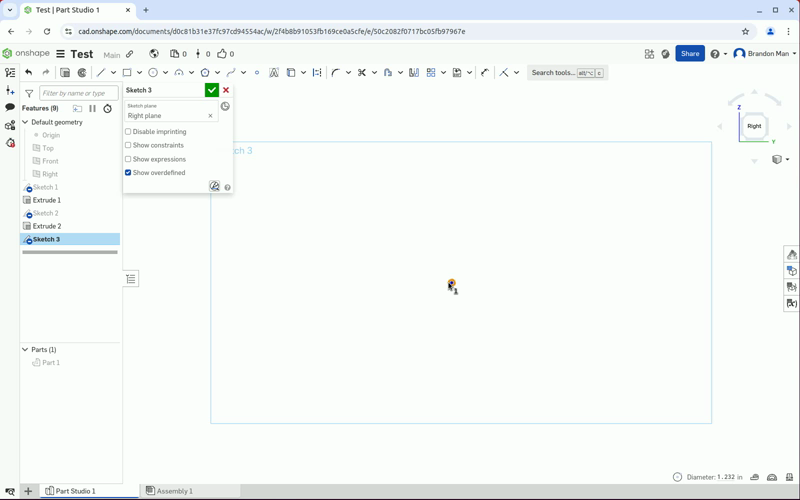
mouse_move(73, 352)
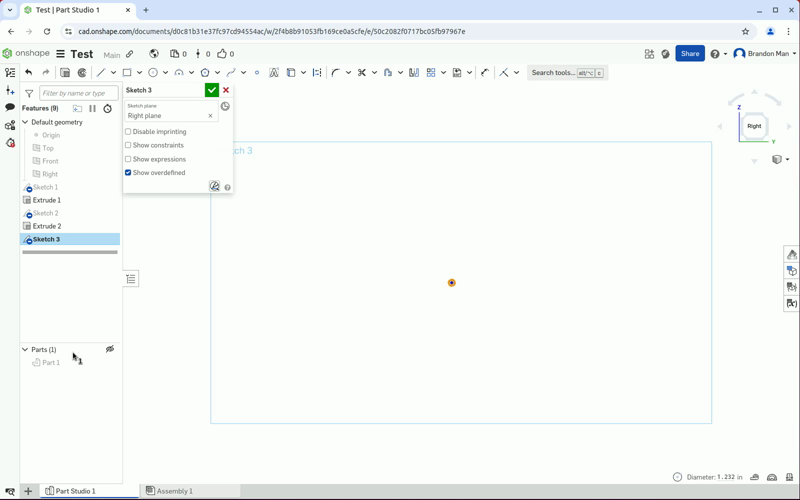
key(shift+y)
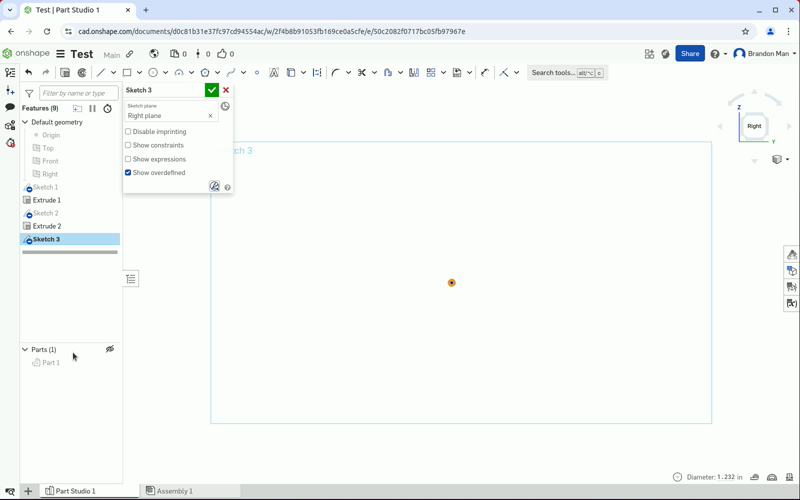
key(shift+e)
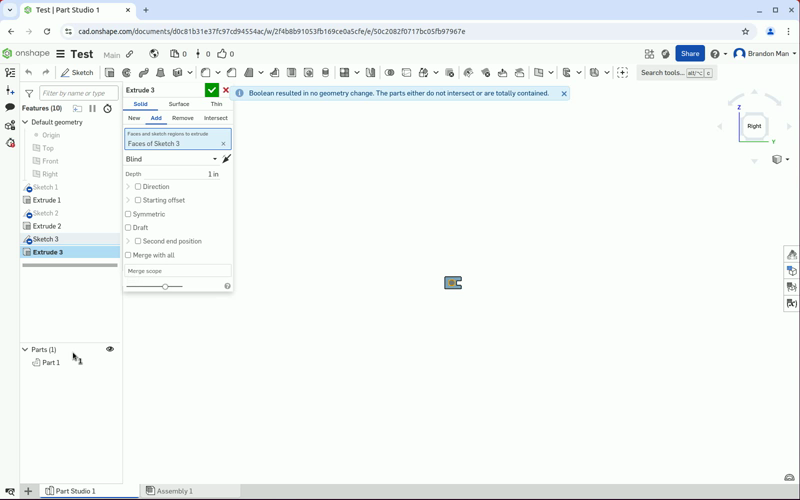
mouse_move(143, 106)
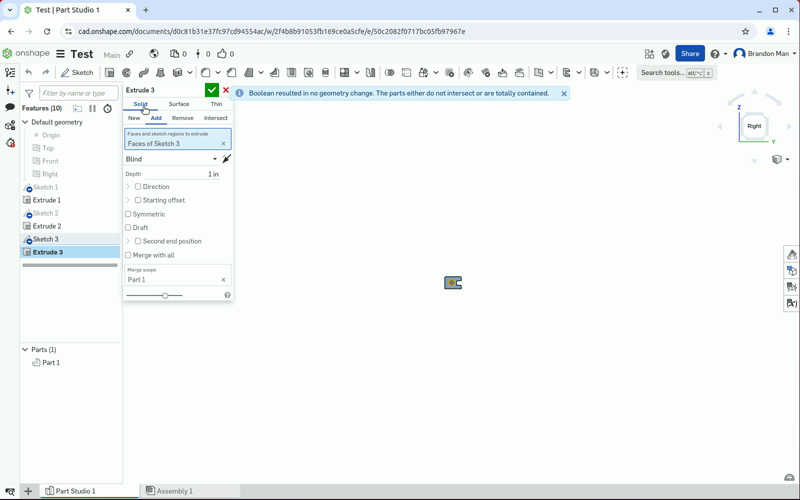
click(143, 106)
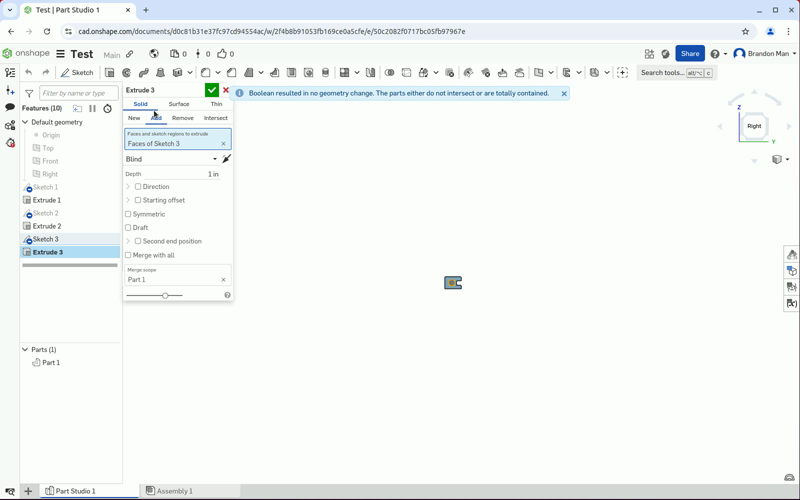
mouse_move(186, 120)
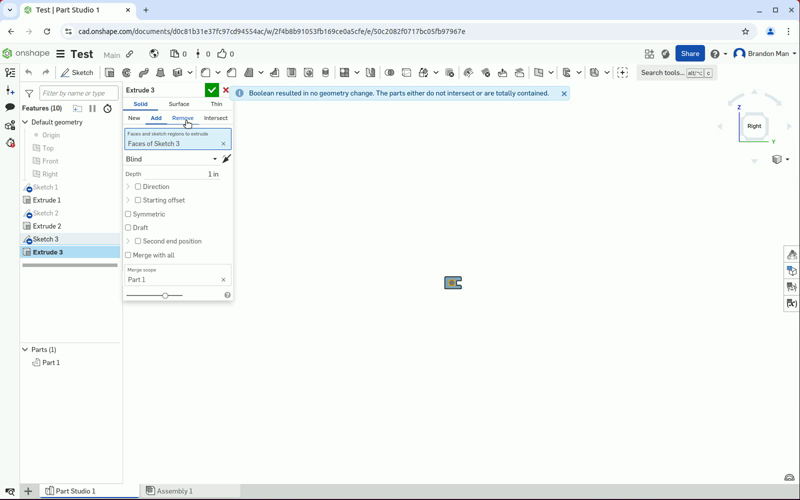
click(186, 120)
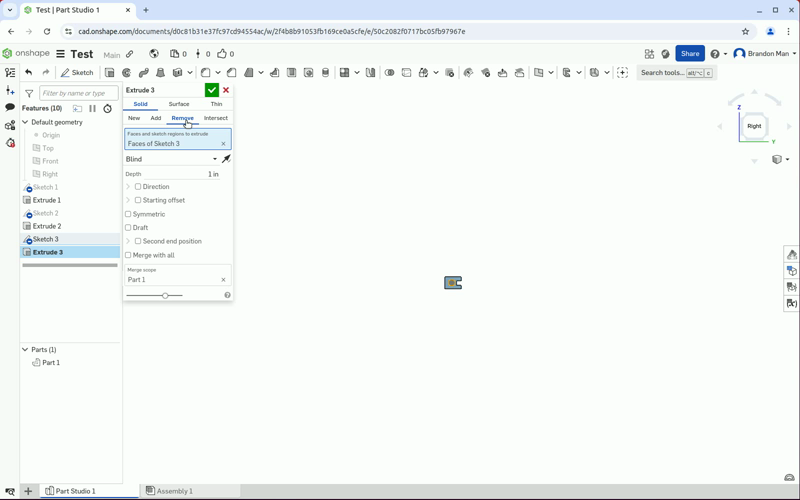
key(tab, 4)
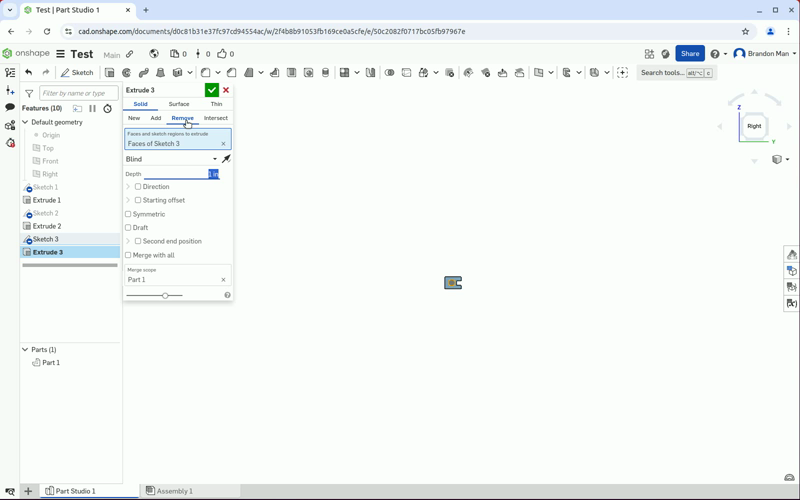
text(46.216)
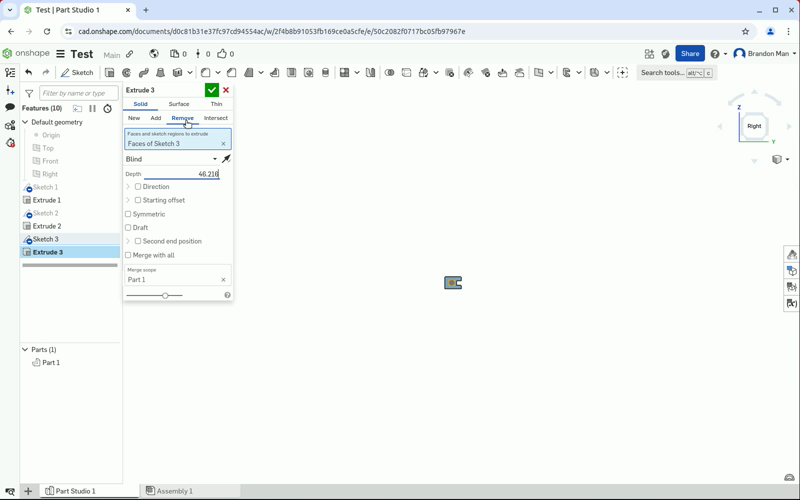
key(tab, 3)
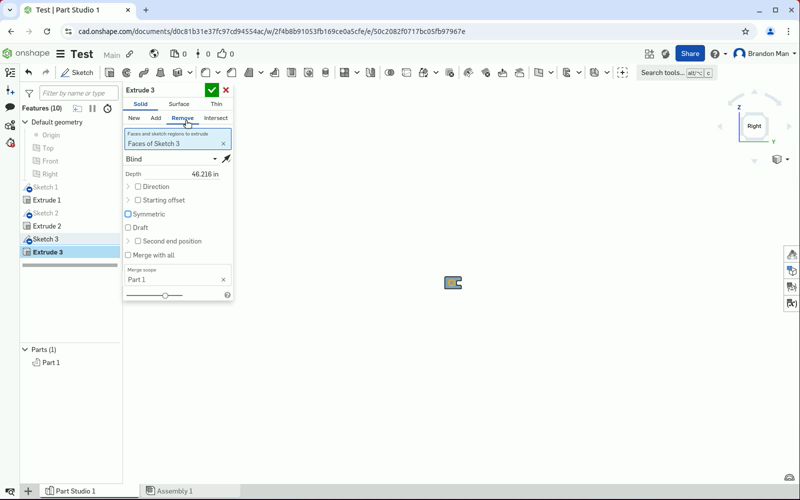
key(space)
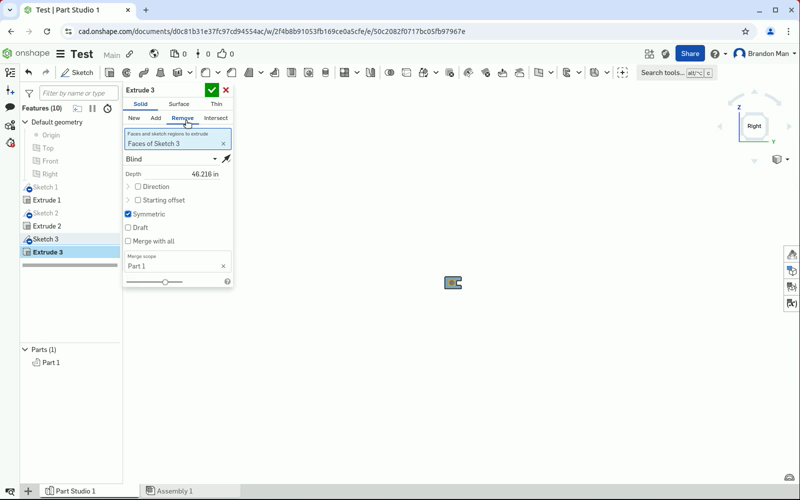
key(tab, 2)
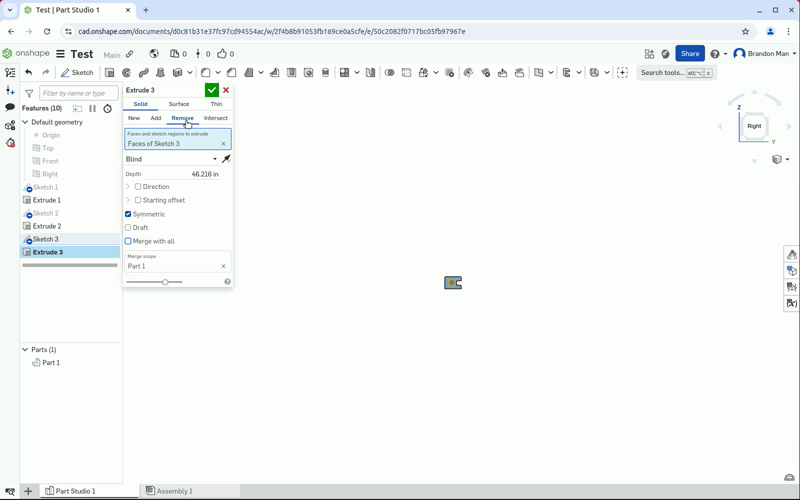
key(space)
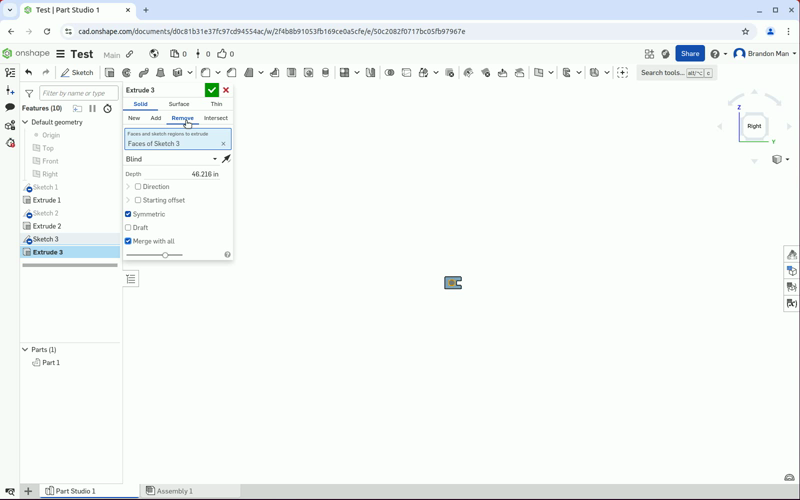
key(enter)
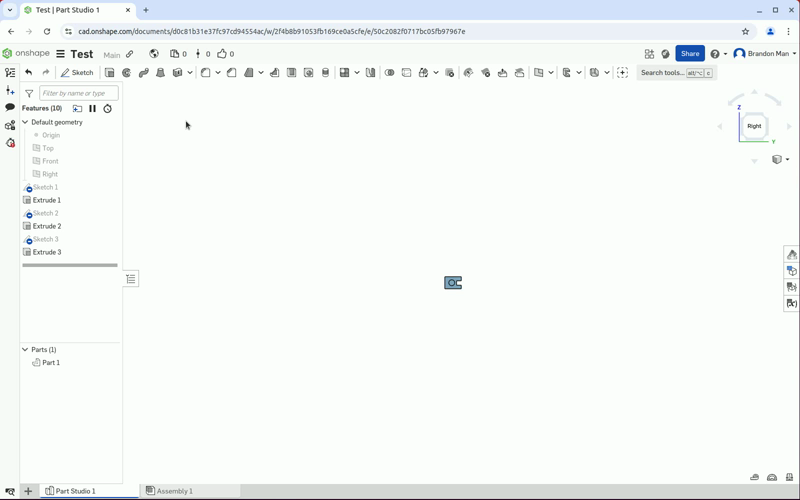
key(shift+h)
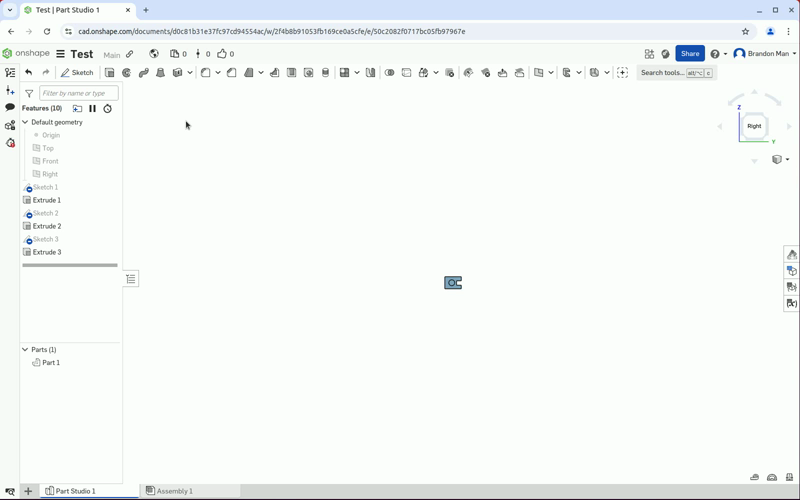
key(shift+h)
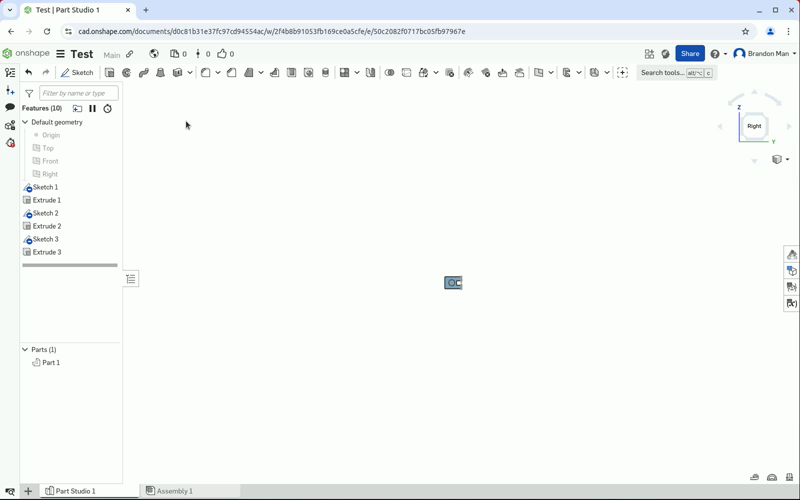
key(shift+7)
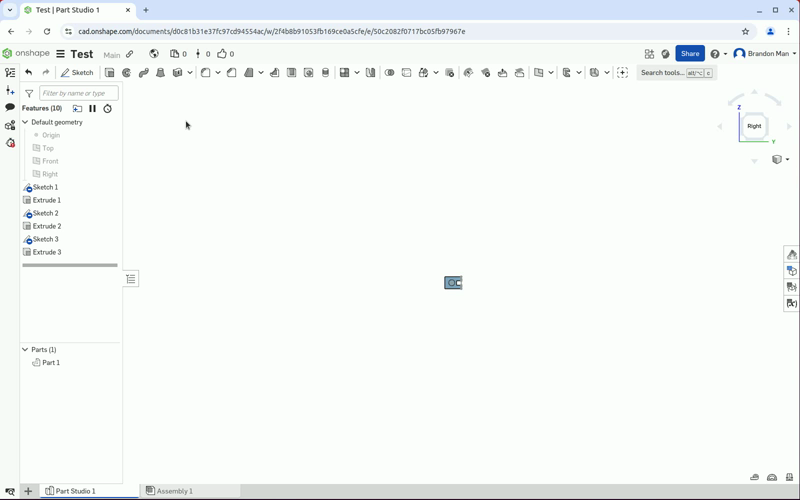
key(right, 2)
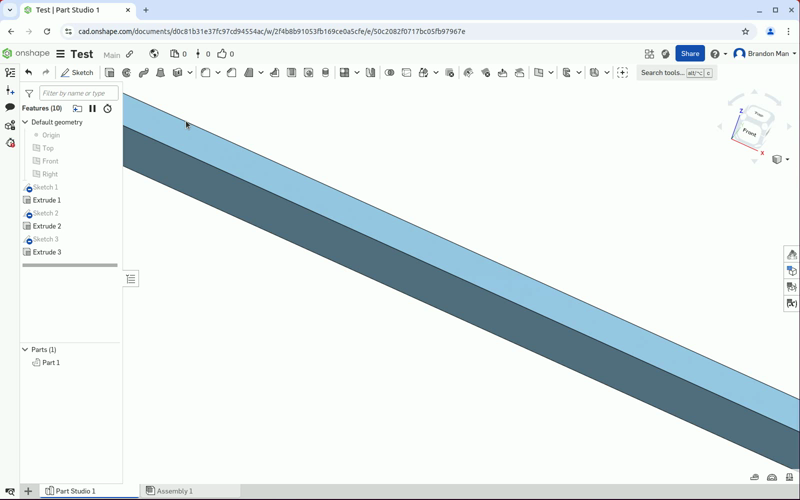
key(down, 2)
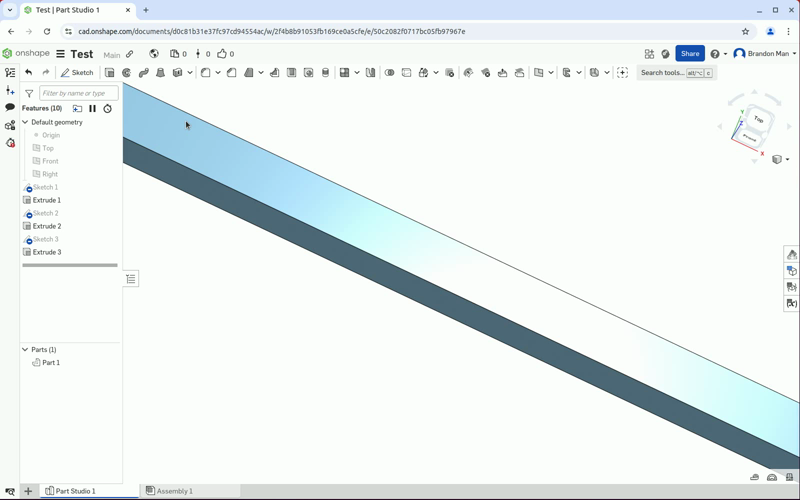
key(up, 2)
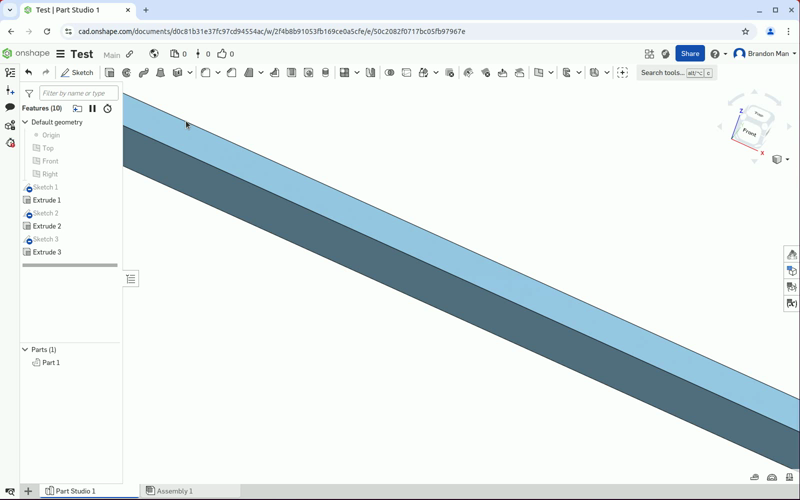
key(left, 2)
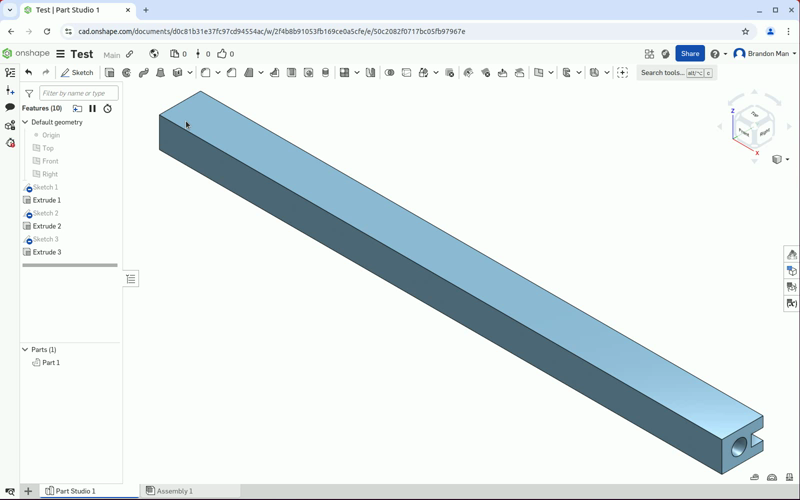
mouse_move(73, 189)
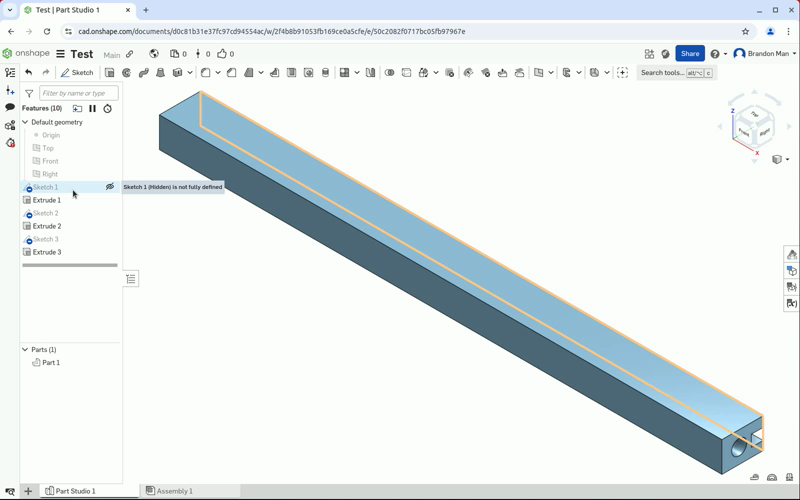
click(73, 189)